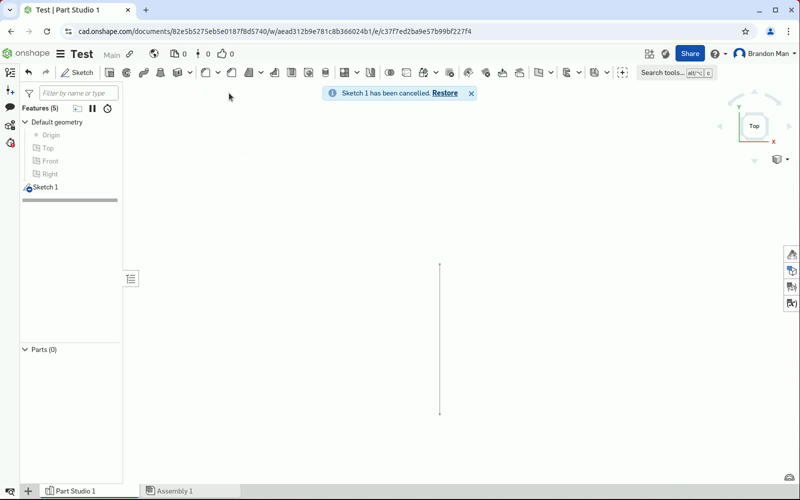
key(shift+h)
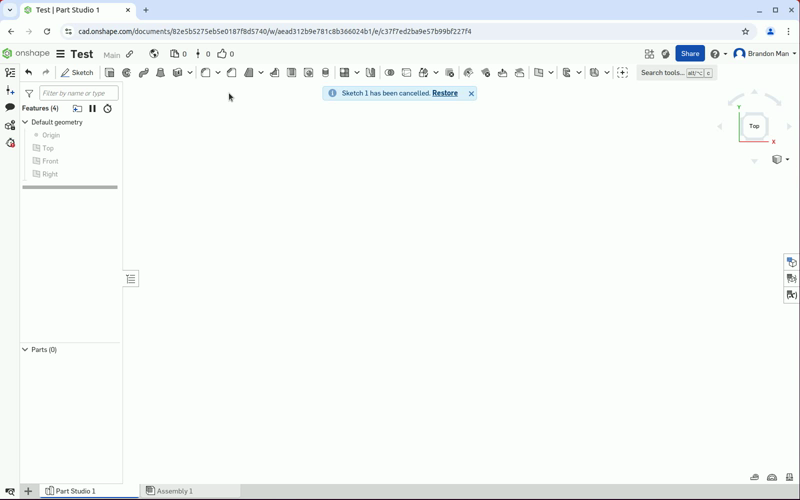
mouse_move(73, 352)
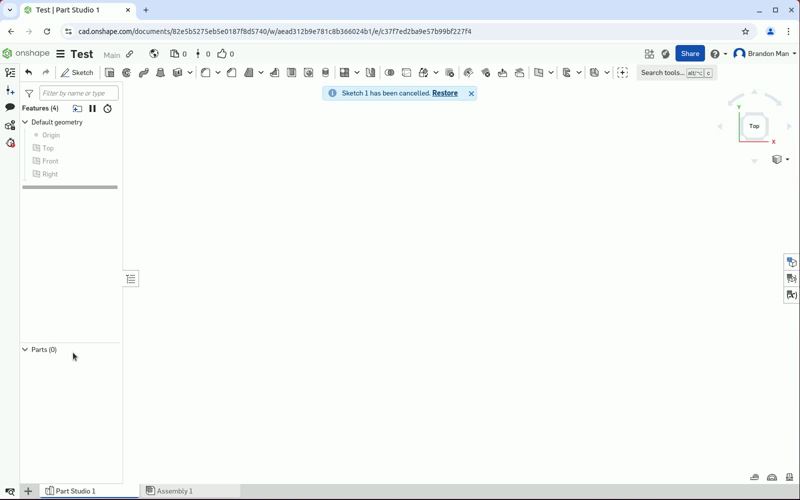
key(y)
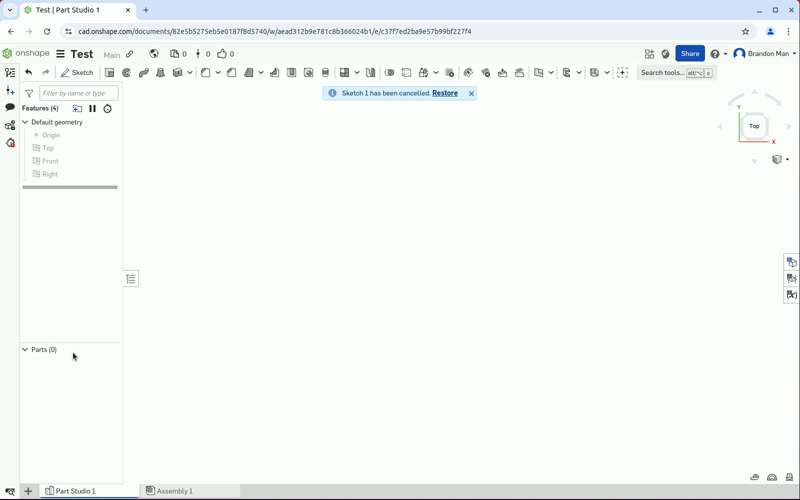
key(shift+p)
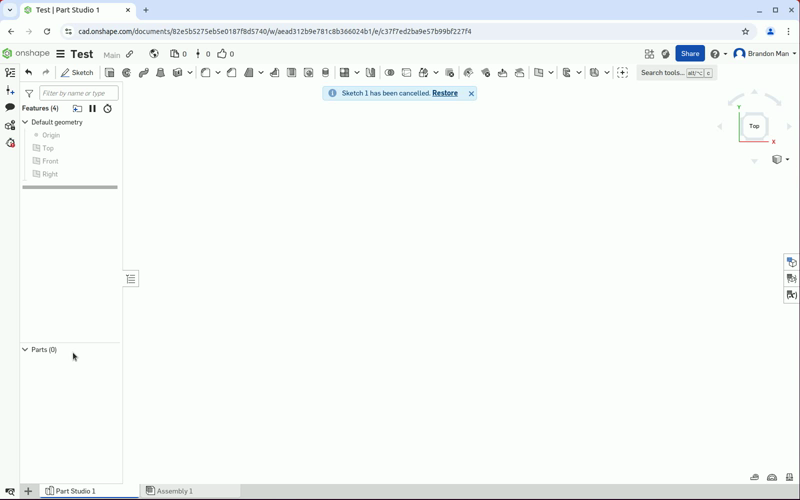
key(space)
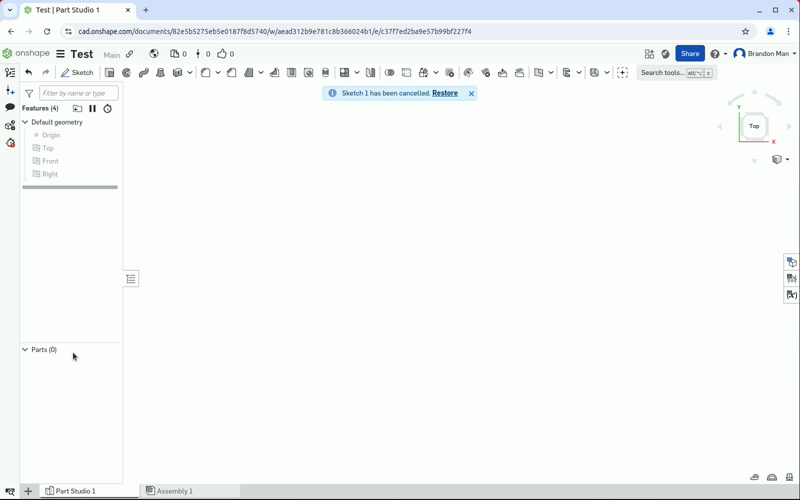
key_down(shift)
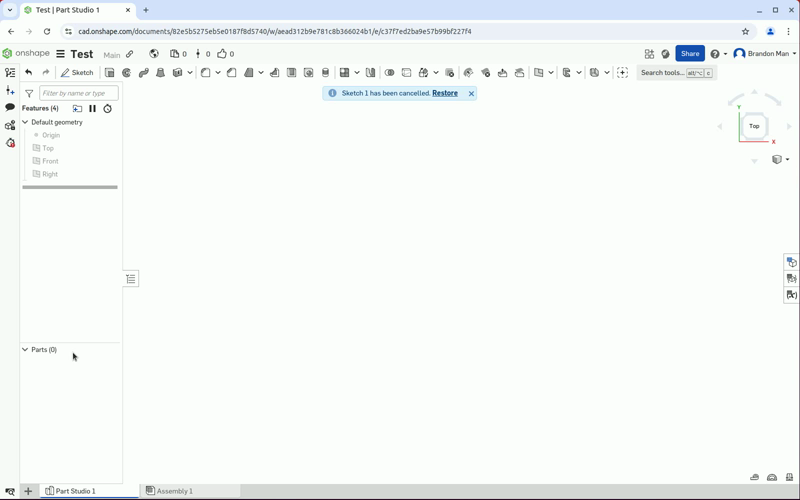
key(up)
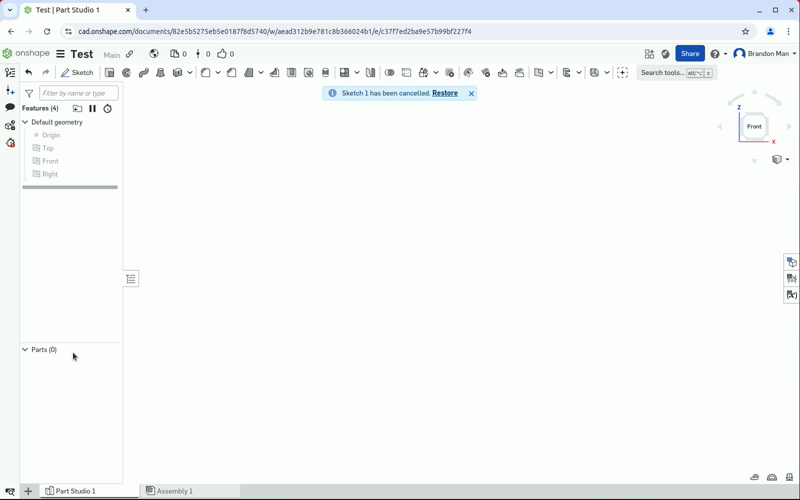
key_up(shift)
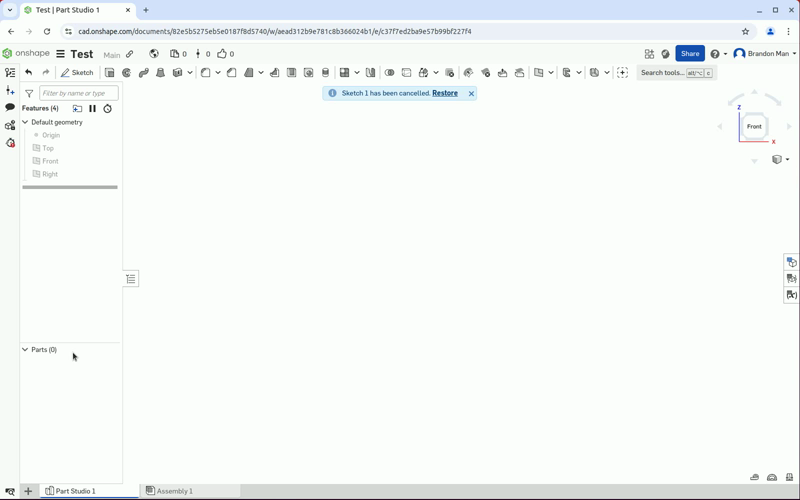
key(space)
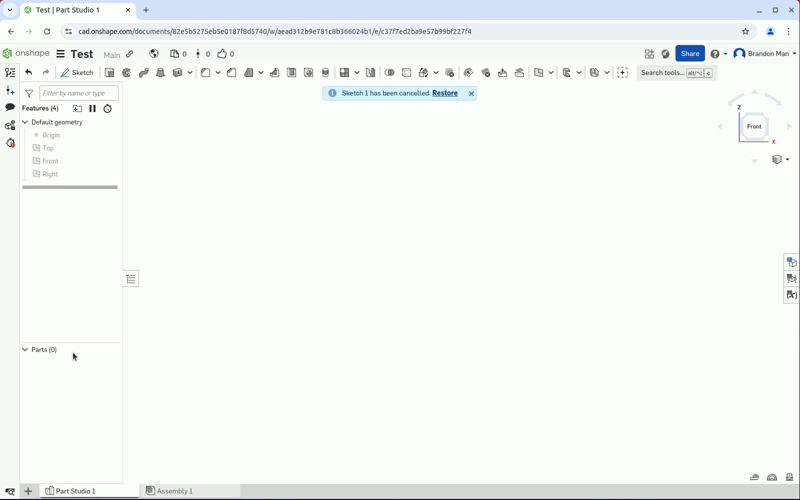
key_down(shift)
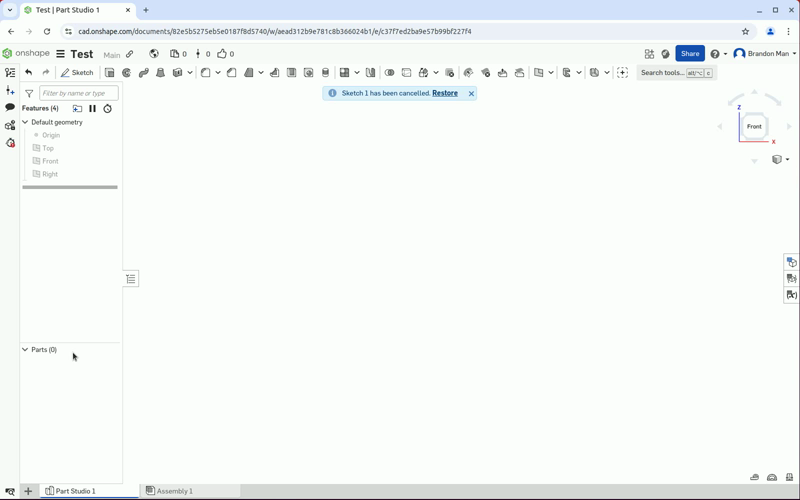
key(left)
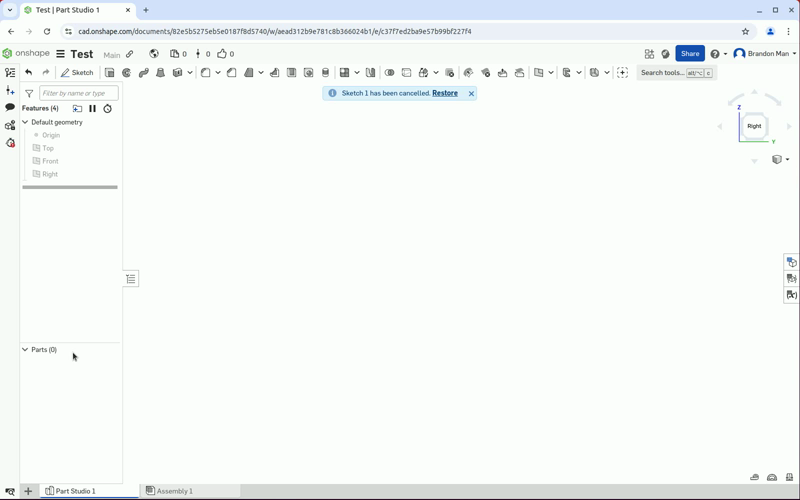
key_up(shift)
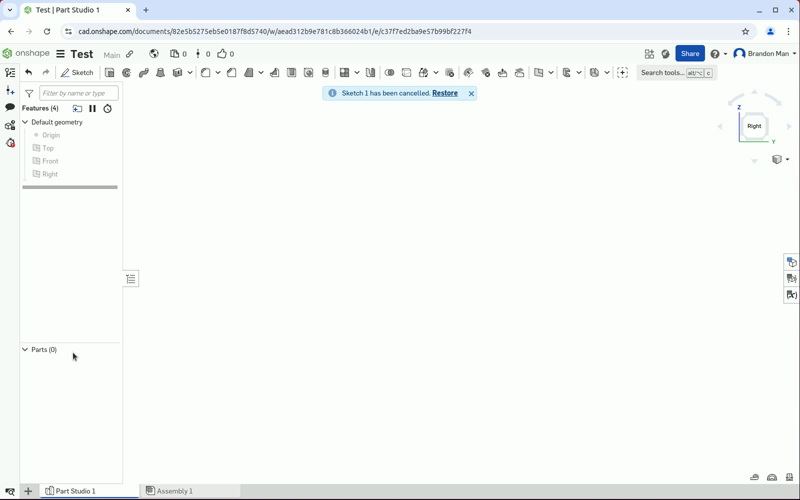
mouse_move(73, 352)
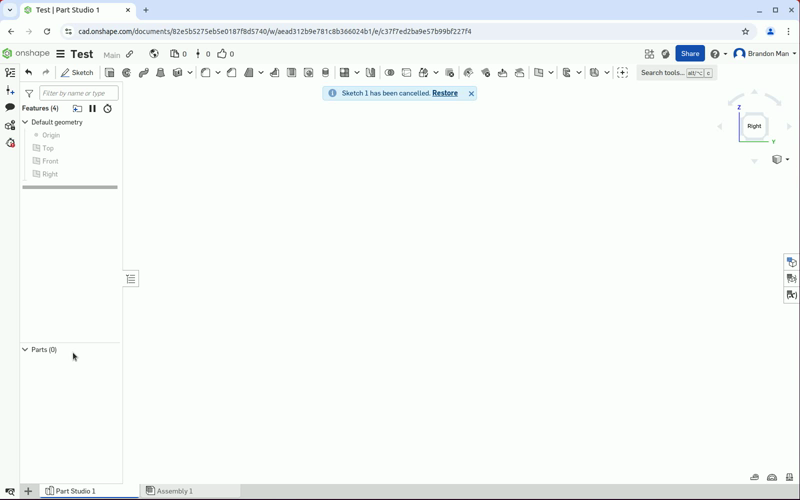
key(shift+y)
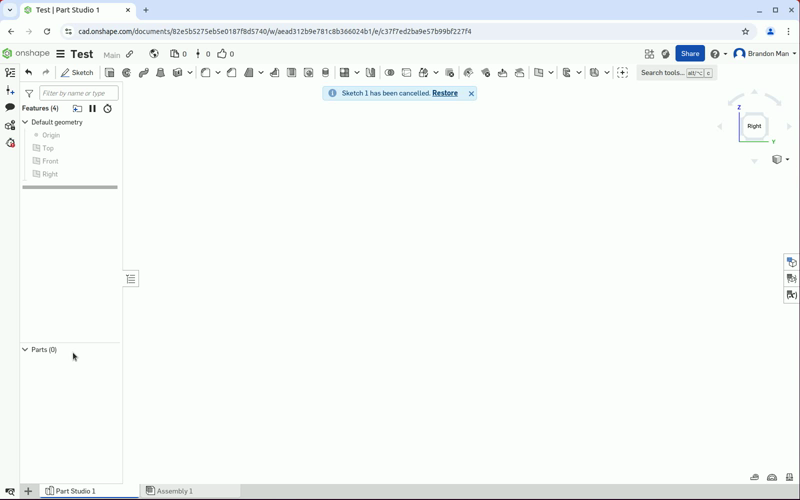
key(shift+s)
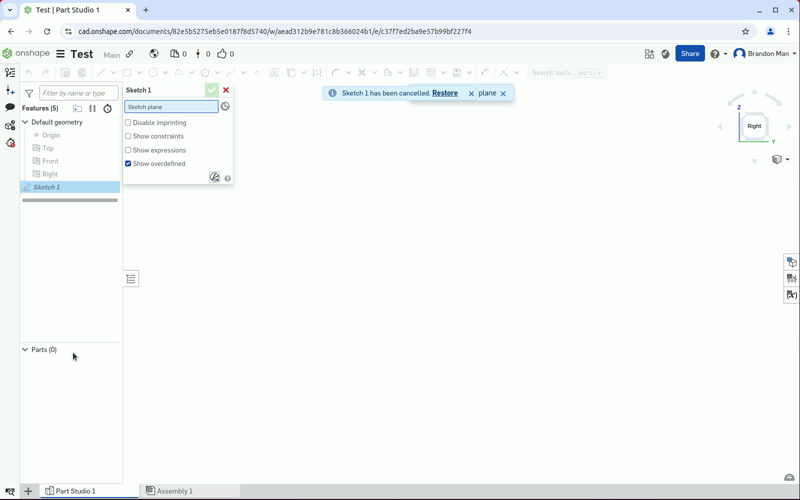
mouse_move(73, 176)
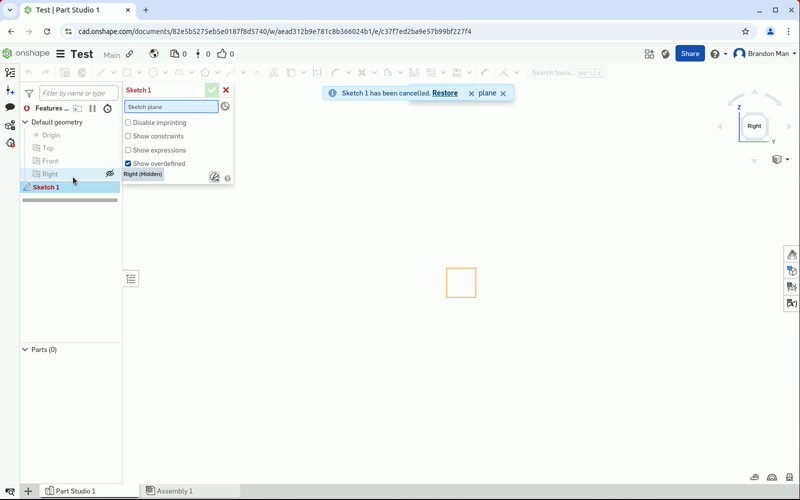
click(73, 176)
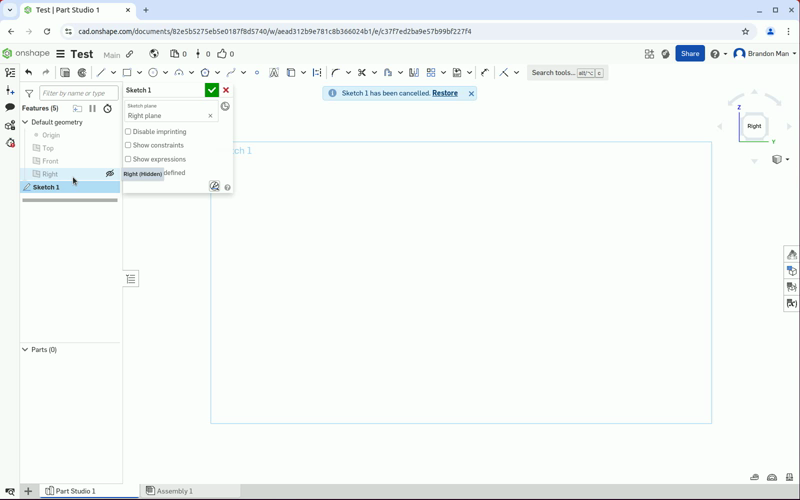
mouse_move(73, 352)
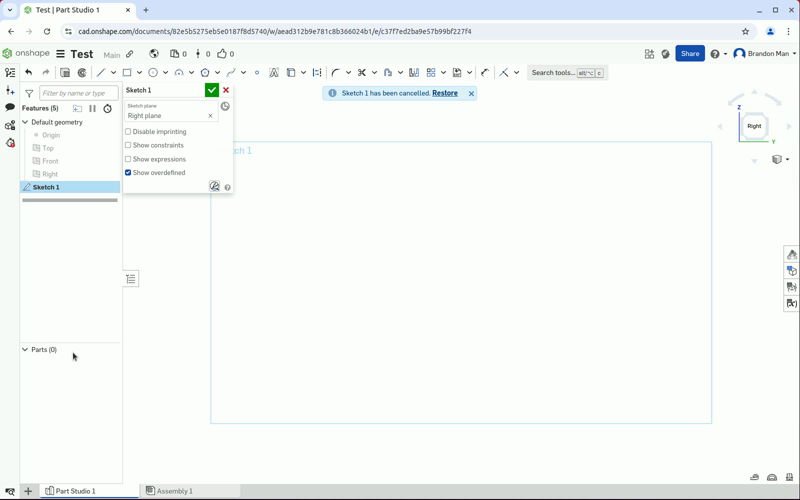
key(y)
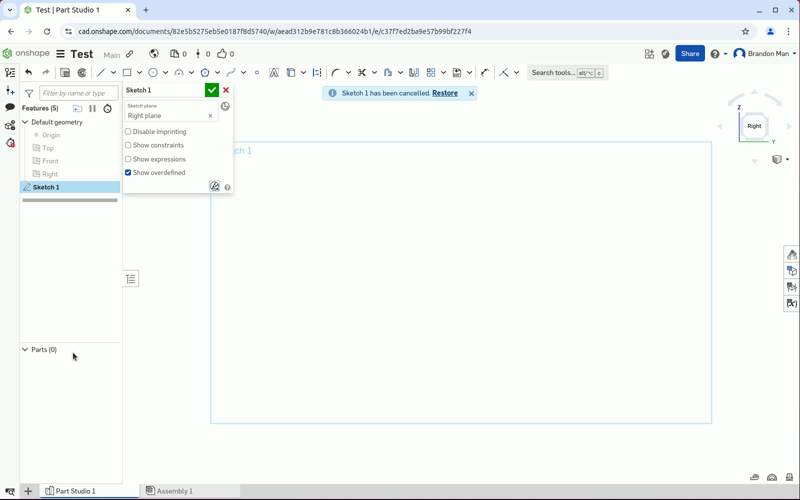
key(l)
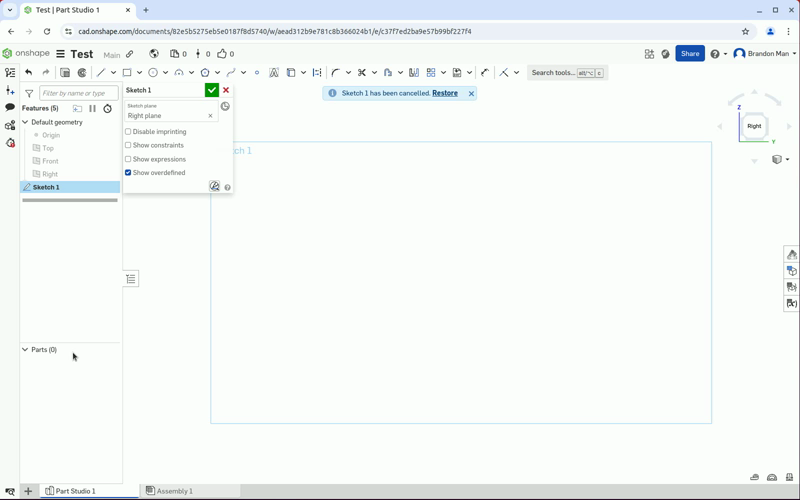
key_down(shift)
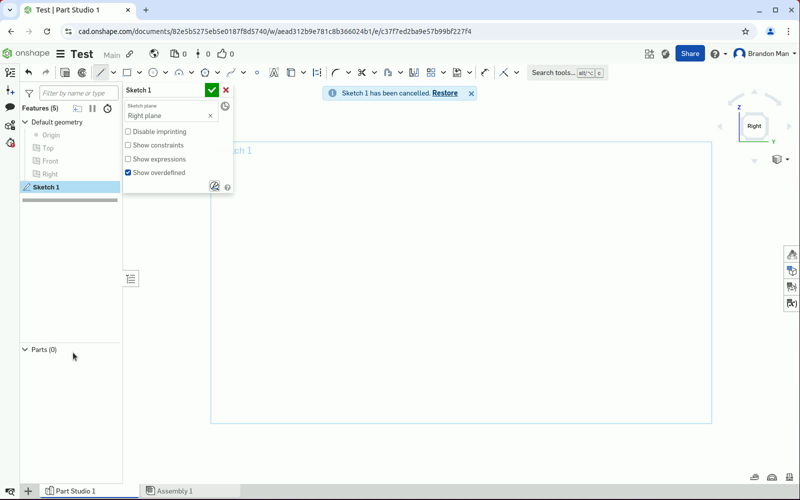
mouse_move(404, 226)
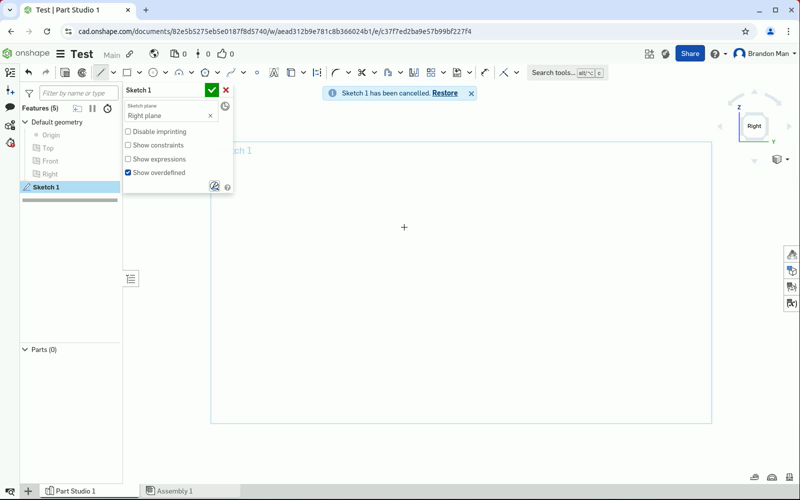
click(404, 226)
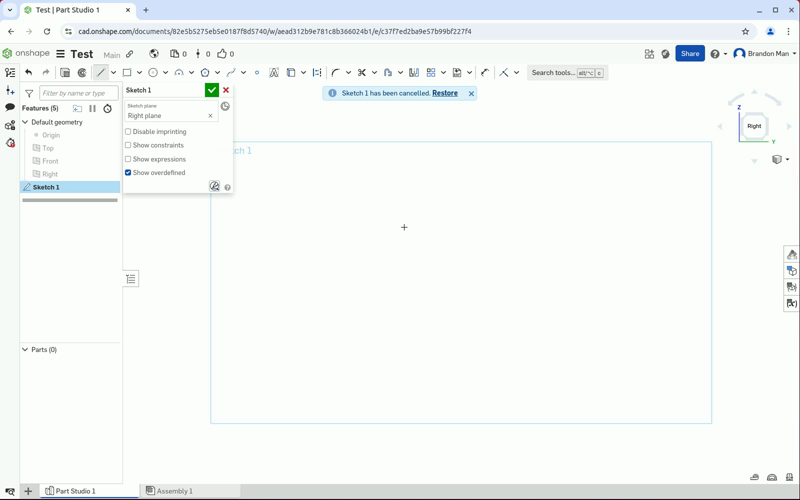
key_up(shift)
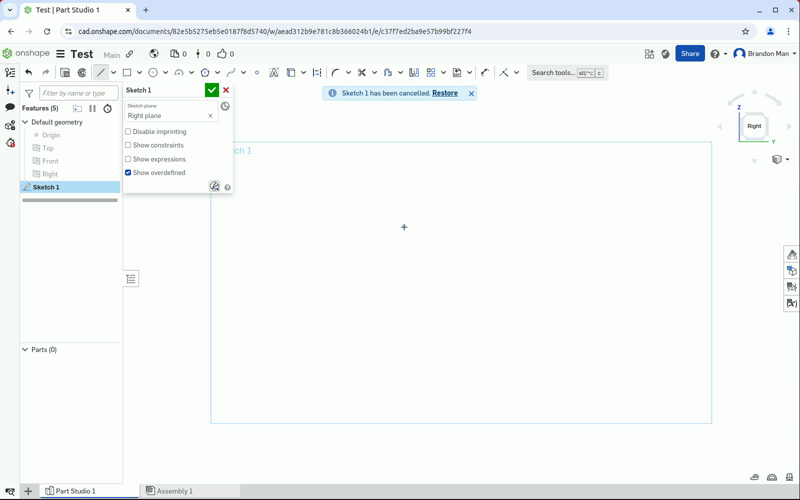
key_down(shift)
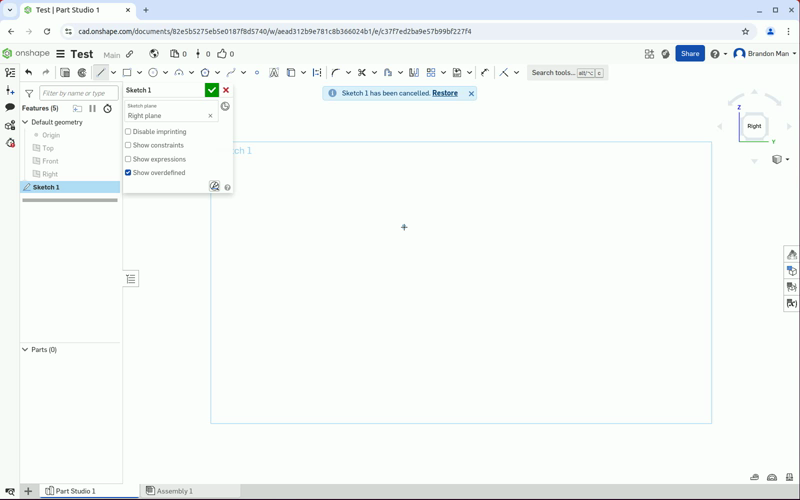
mouse_move(434, 226)
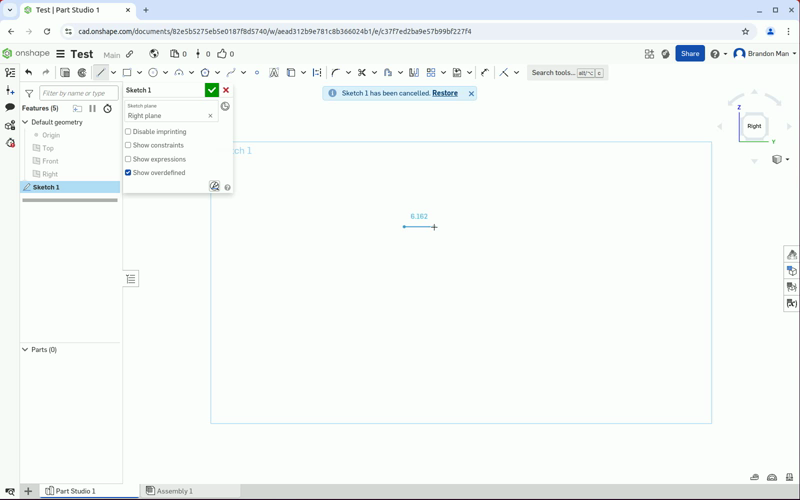
mouse_move(461, 226)
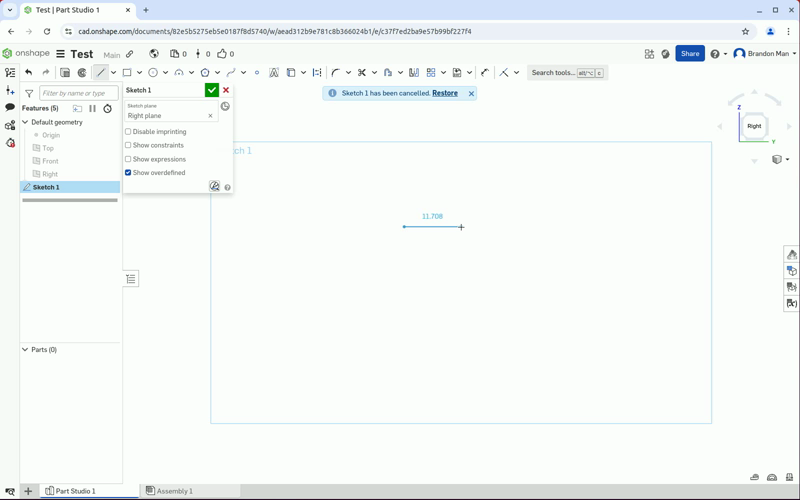
click(461, 226)
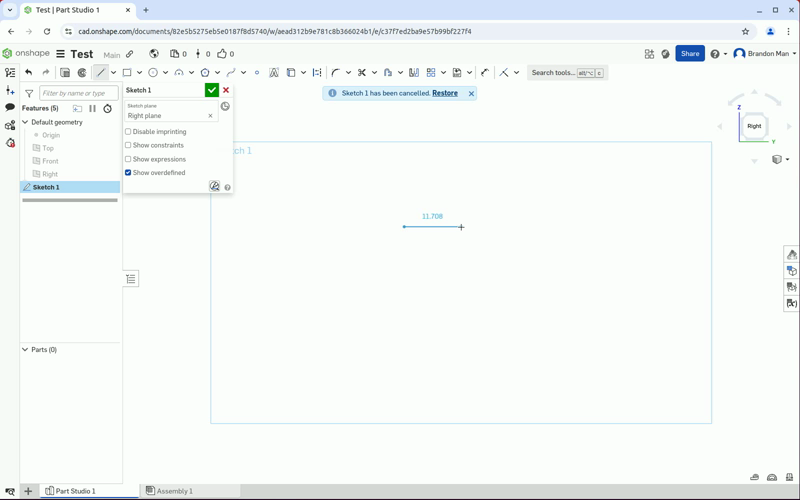
key_up(shift)
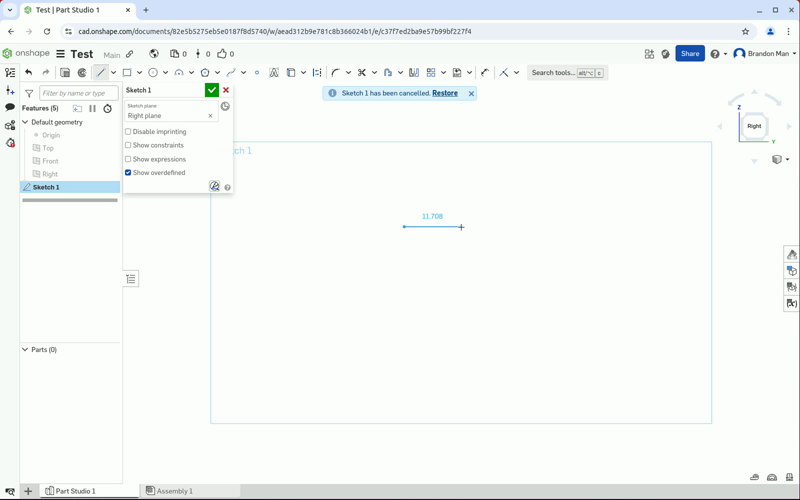
key_down(shift)
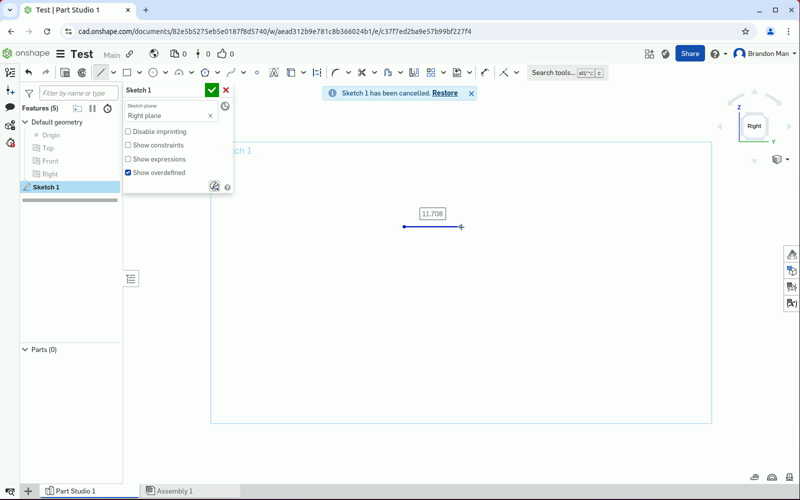
mouse_move(491, 226)
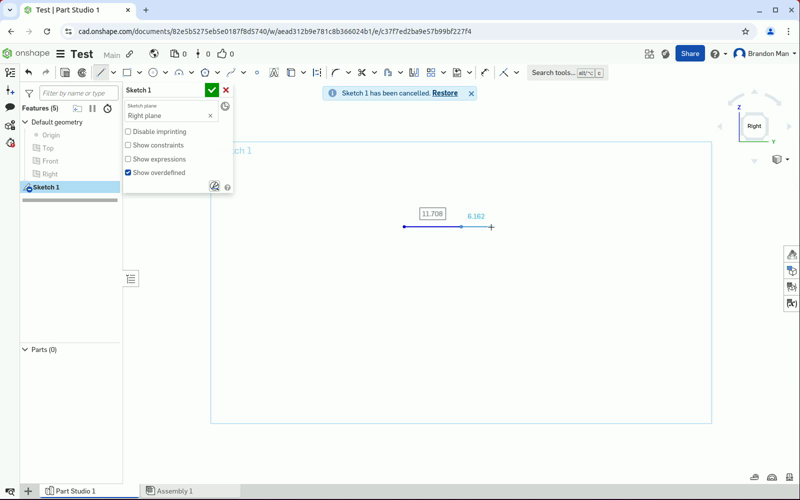
mouse_move(461, 169)
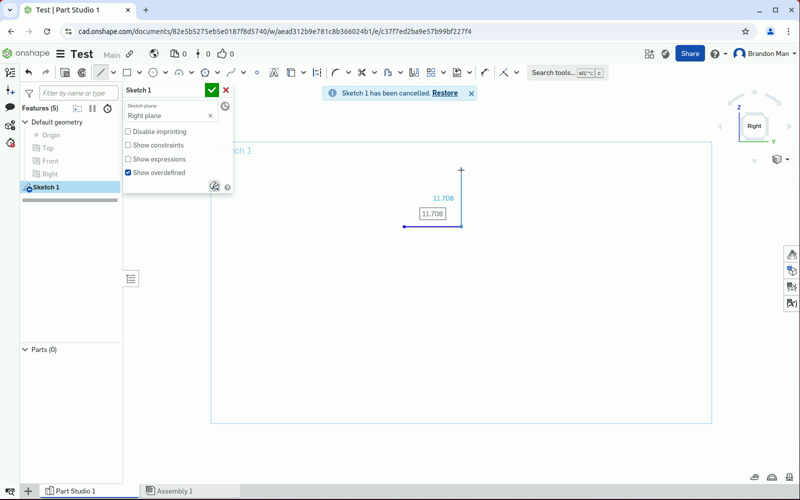
click(461, 169)
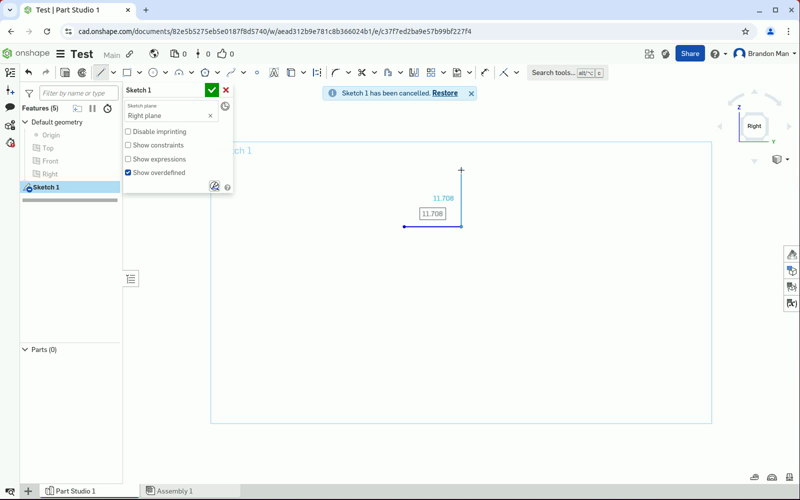
key_up(shift)
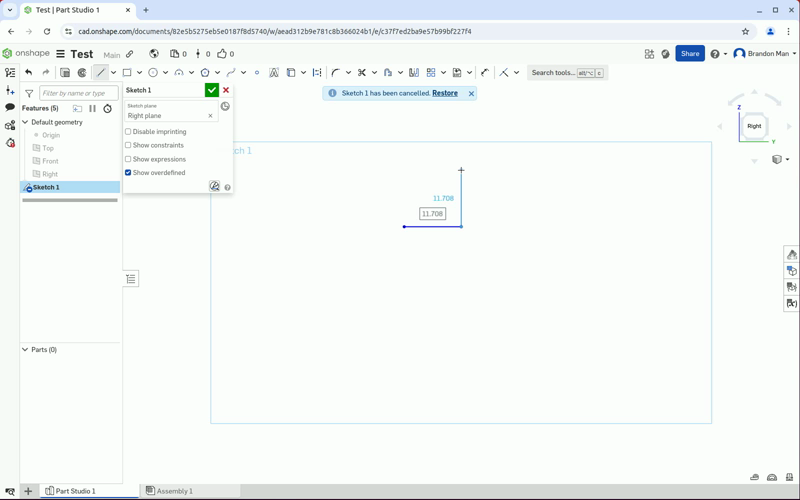
key_down(shift)
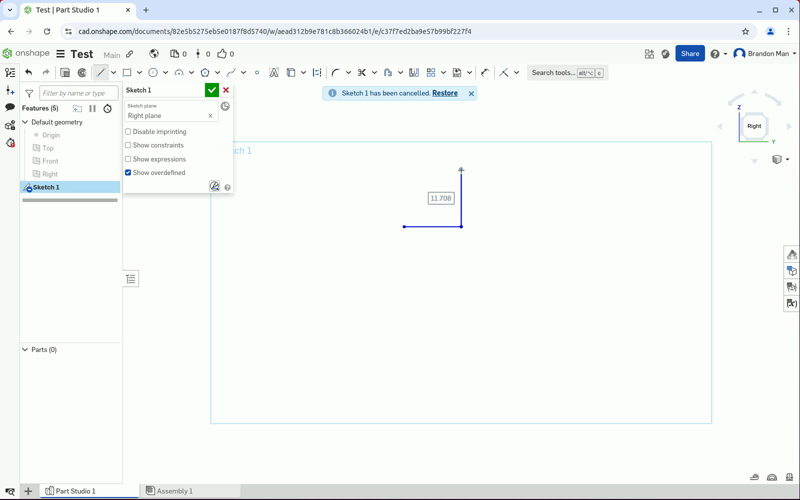
mouse_move(491, 169)
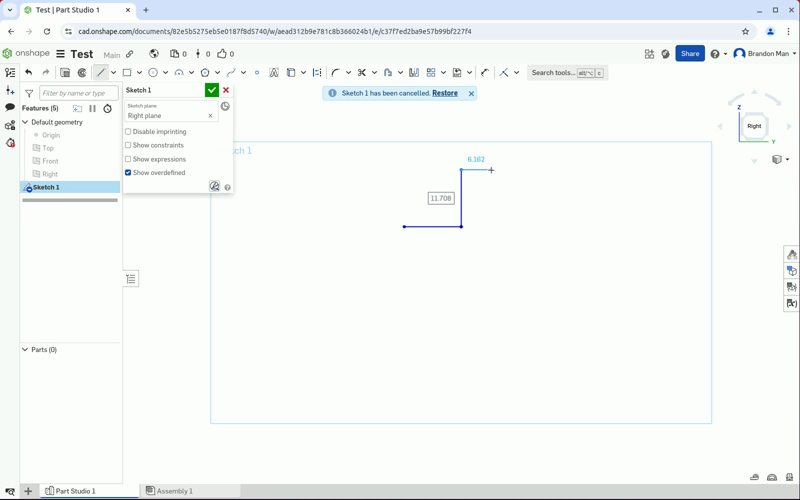
mouse_move(404, 169)
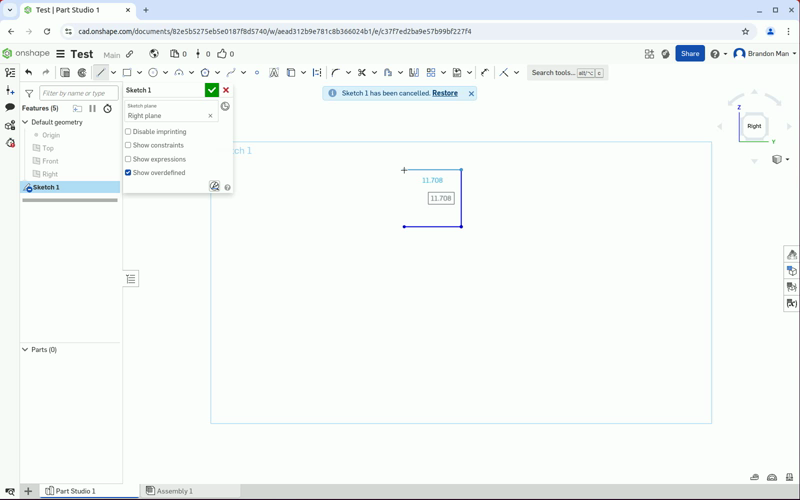
click(404, 169)
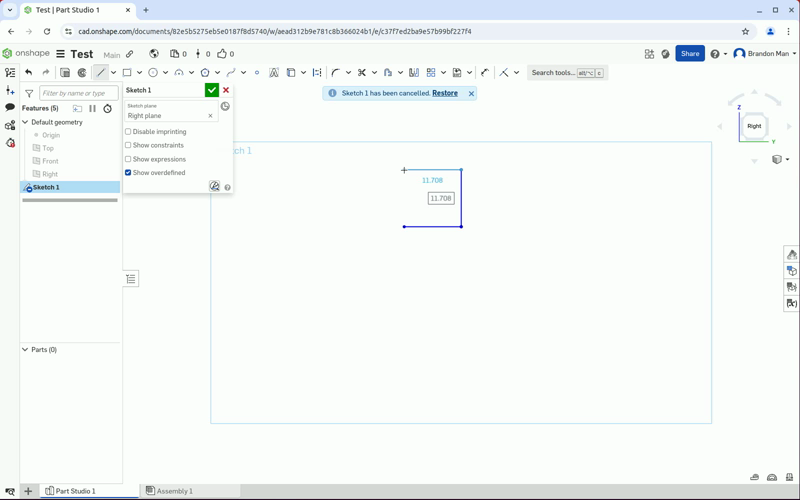
key_up(shift)
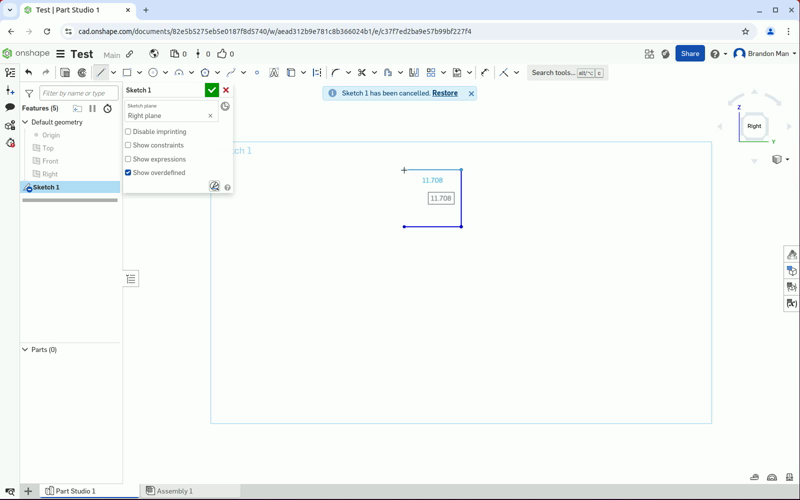
mouse_move(434, 169)
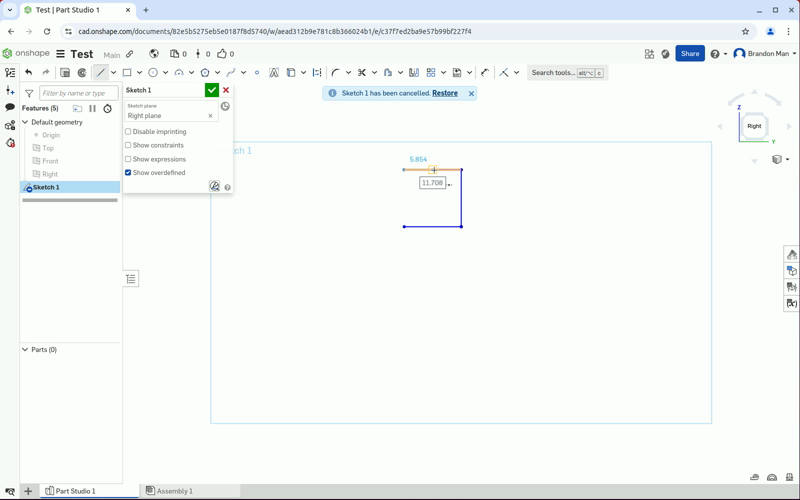
key_down(shift)
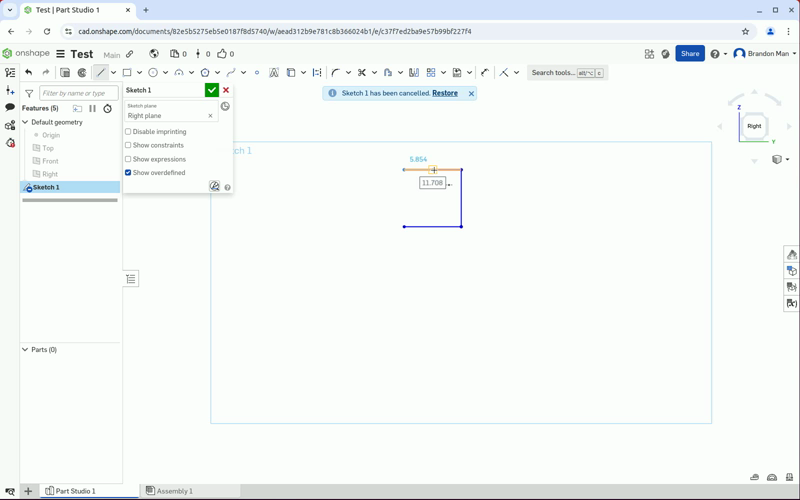
mouse_move(404, 226)
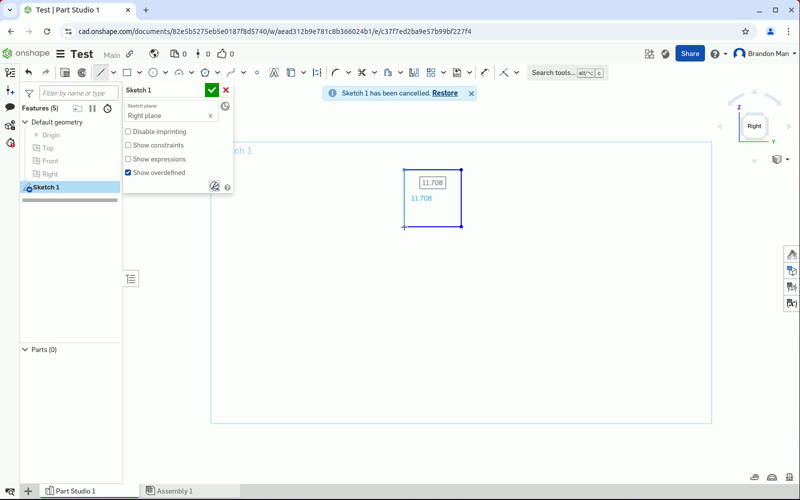
key_up(shift)
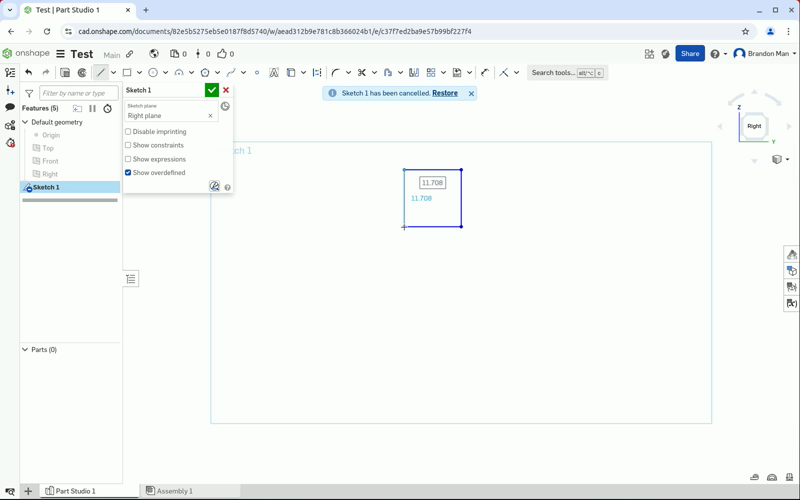
click(404, 226)
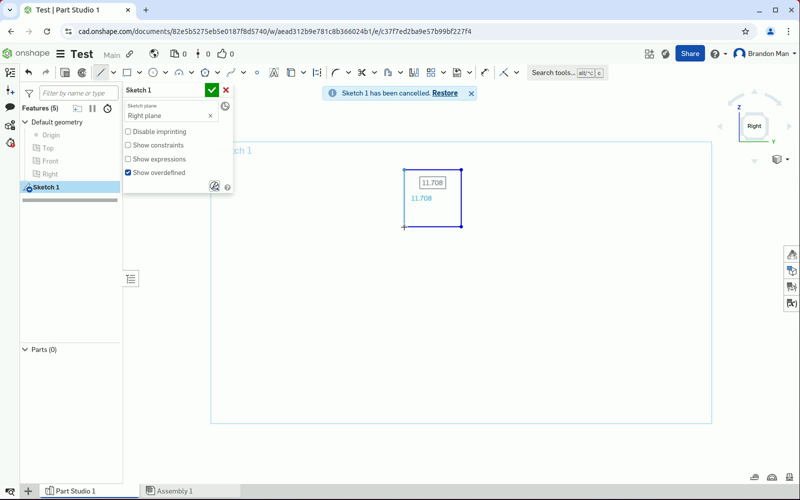
key(esc)
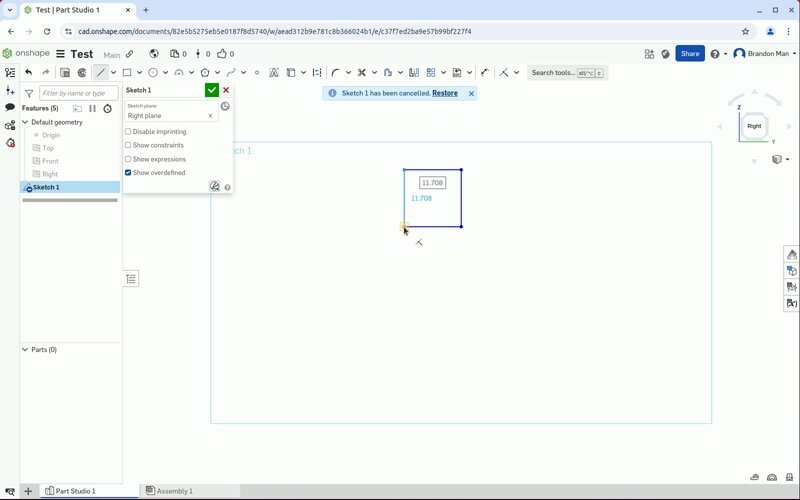
mouse_move(451, 184)
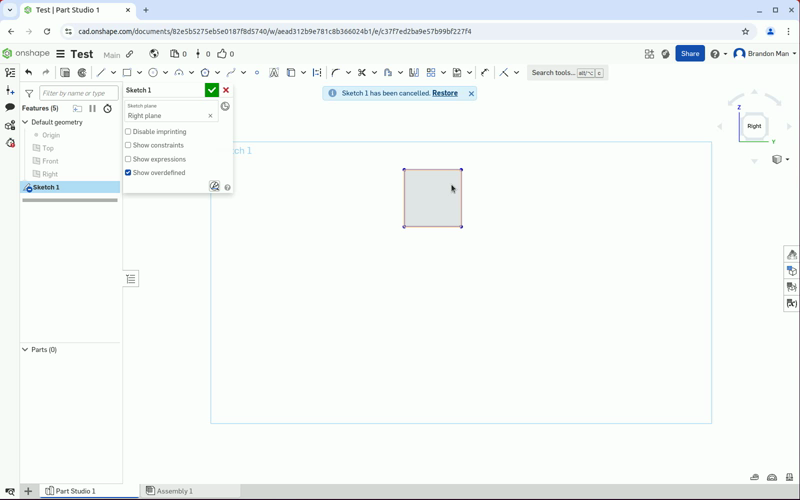
click(451, 184)
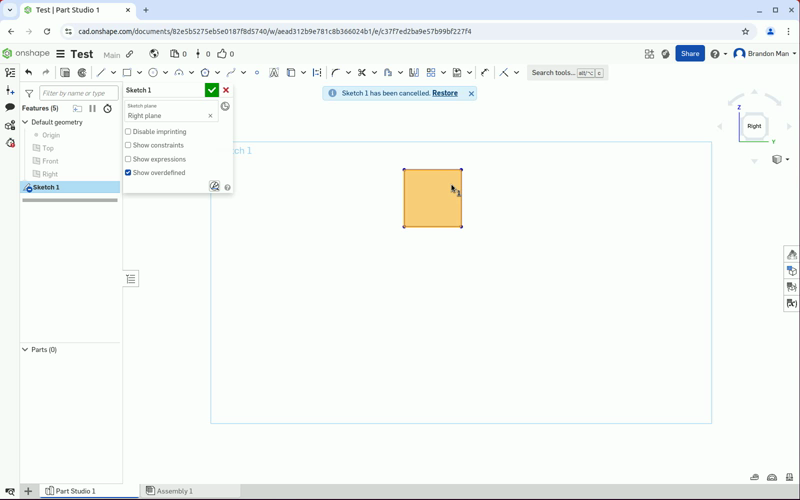
mouse_move(73, 352)
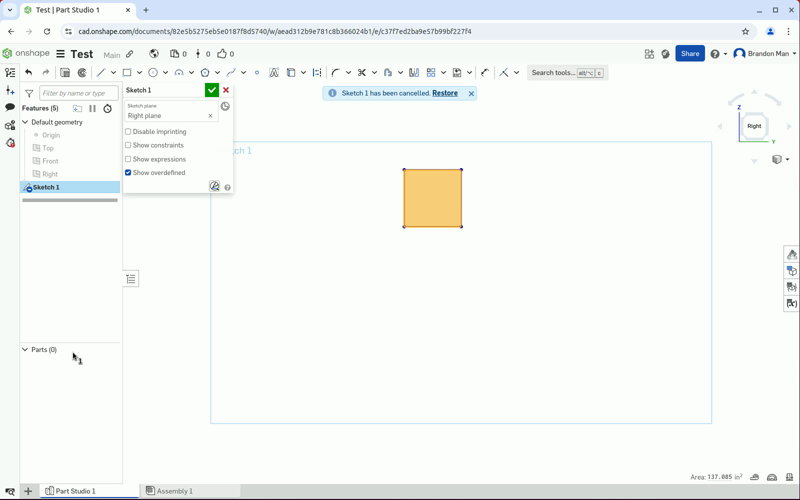
key(shift+y)
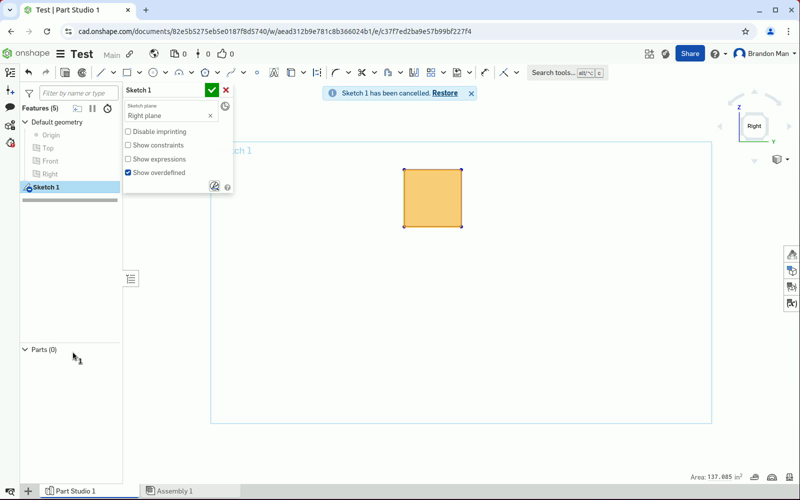
key(shift+e)
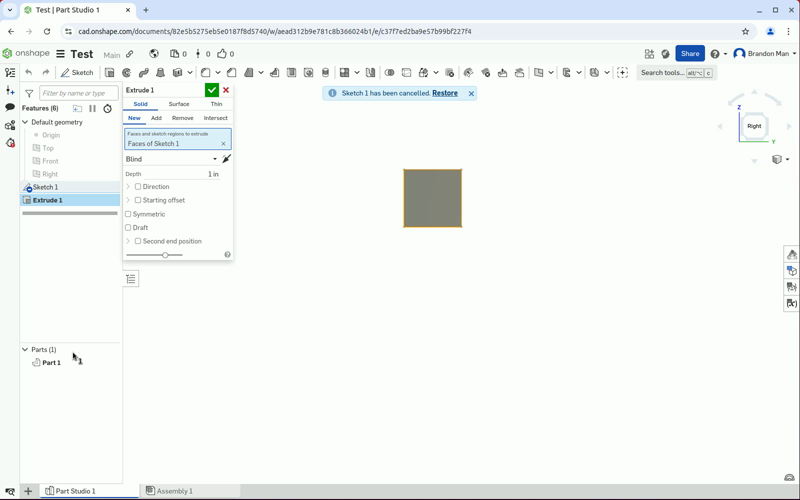
mouse_move(143, 106)
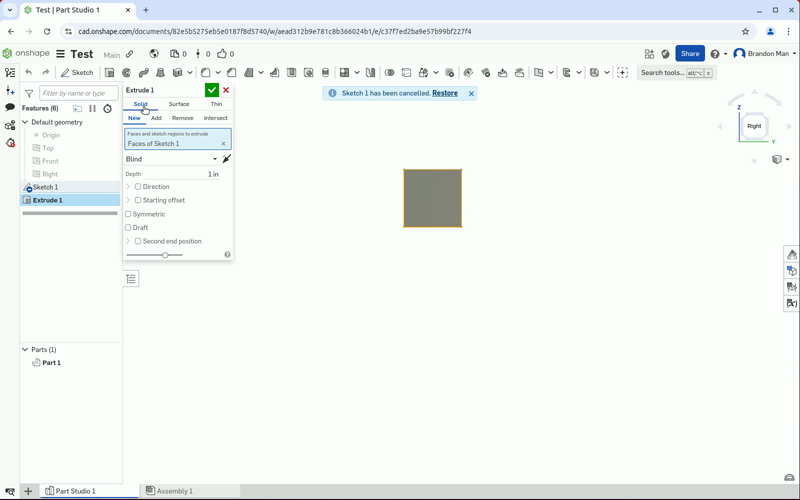
click(143, 106)
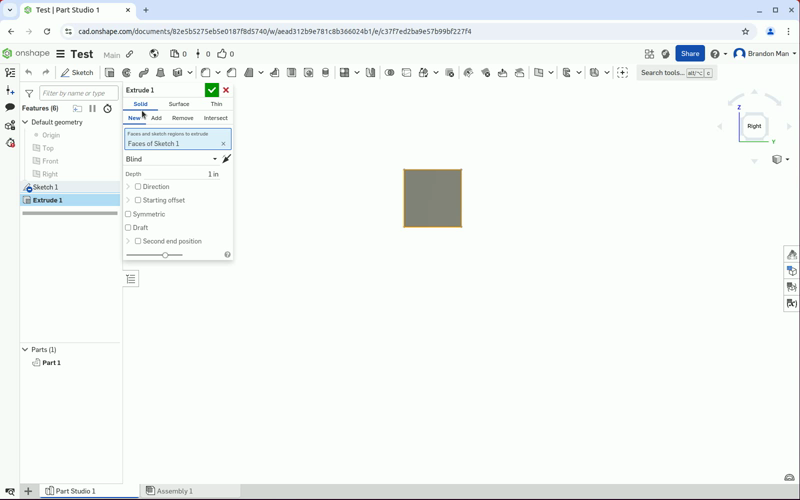
mouse_move(137, 120)
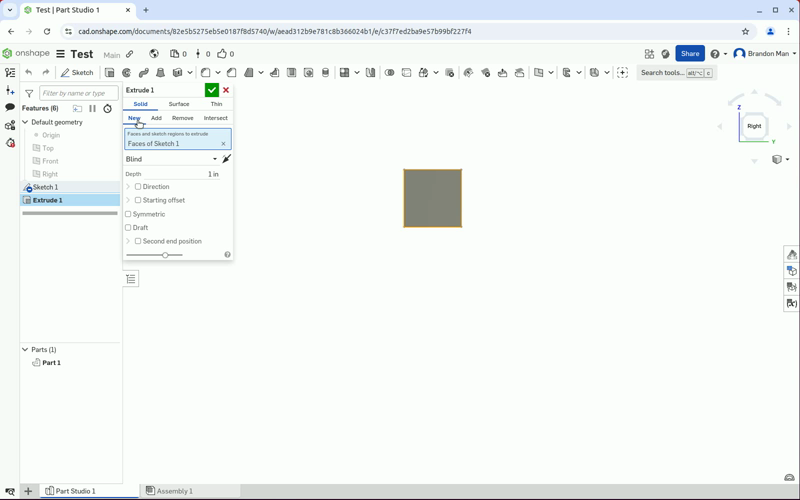
click(137, 120)
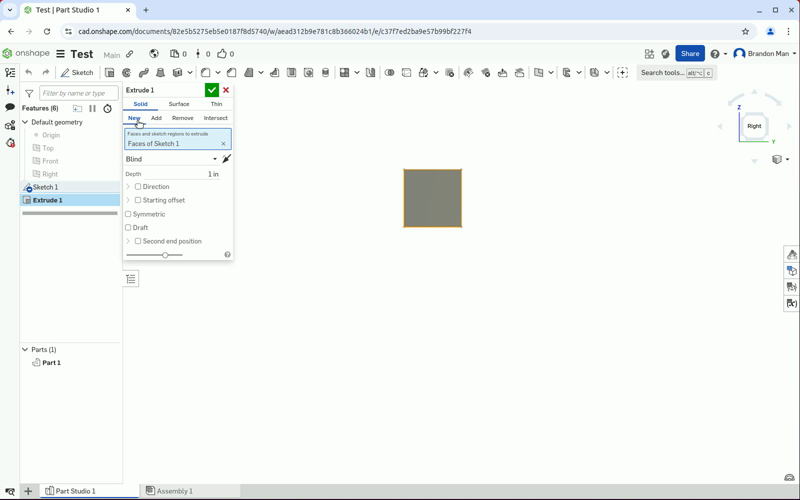
key(tab, 4)
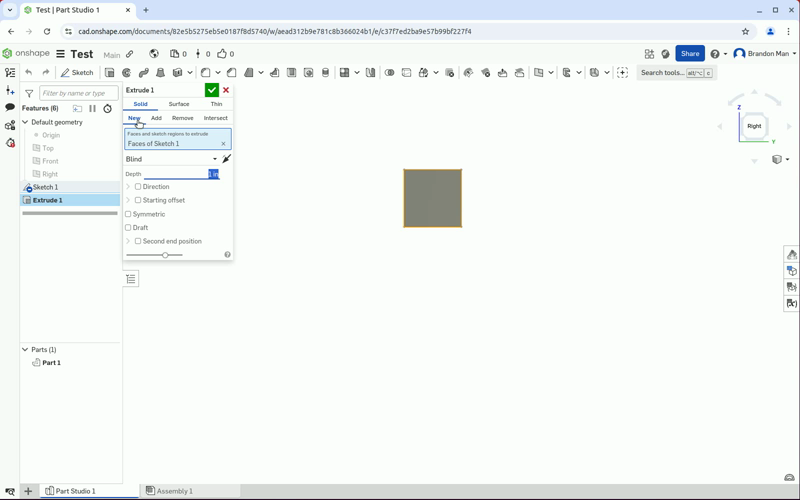
text(11.554)
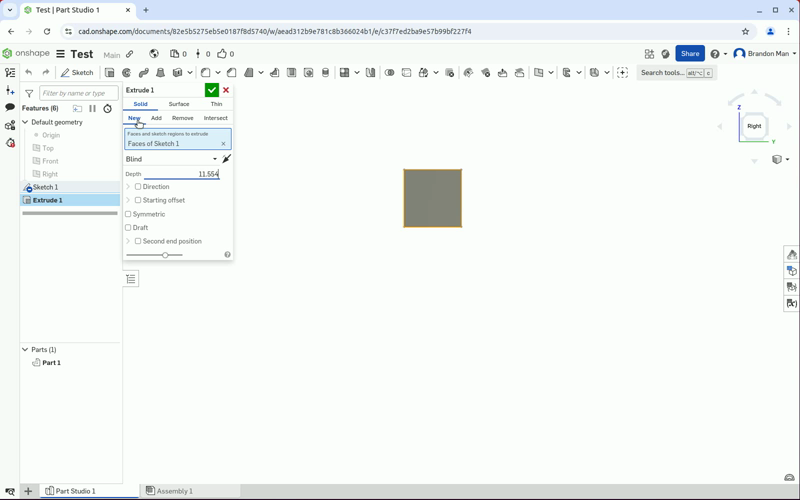
key(enter)
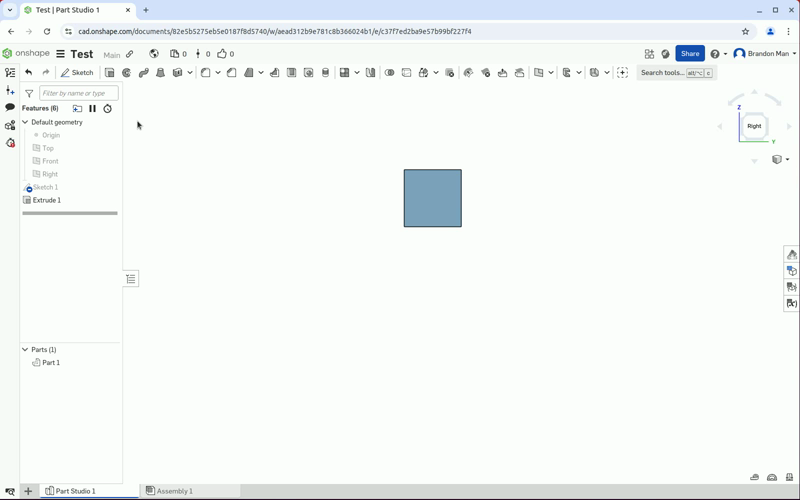
key(shift+h)
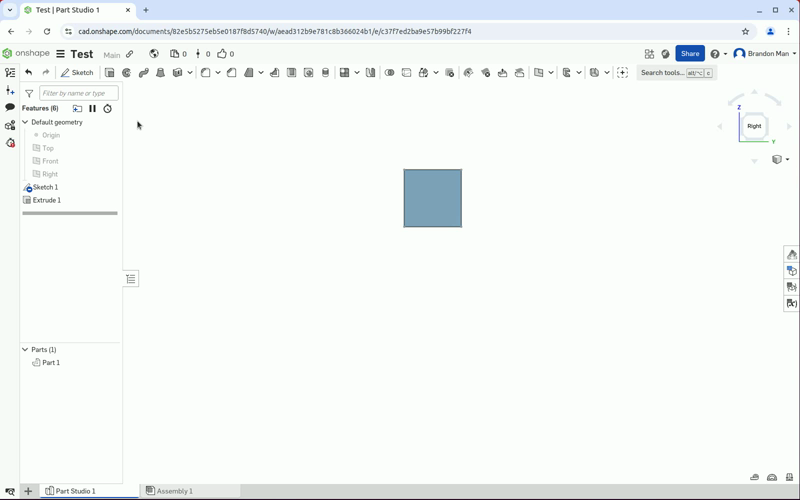
key(shift+h)
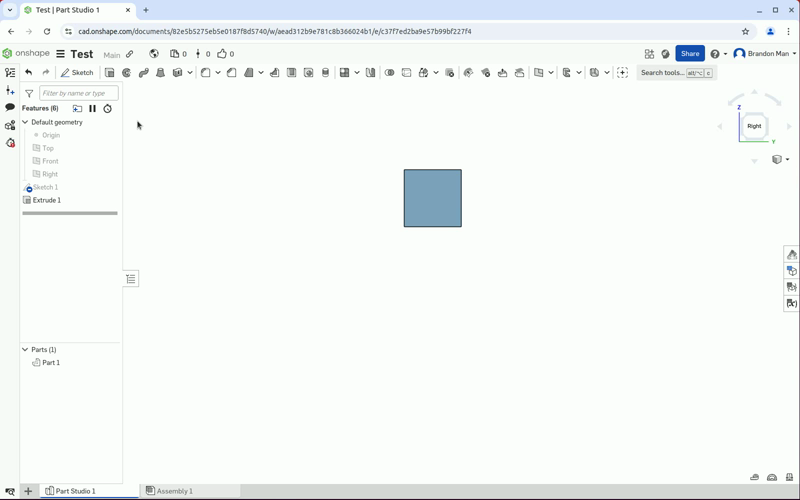
mouse_move(73, 189)
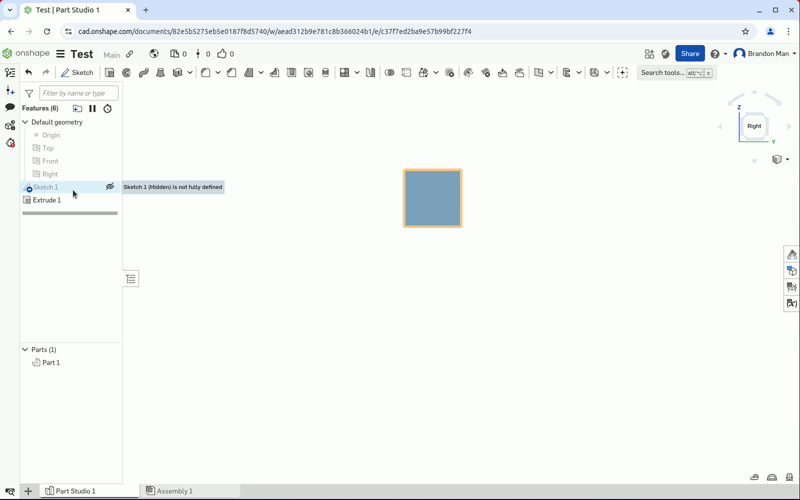
click(73, 189)
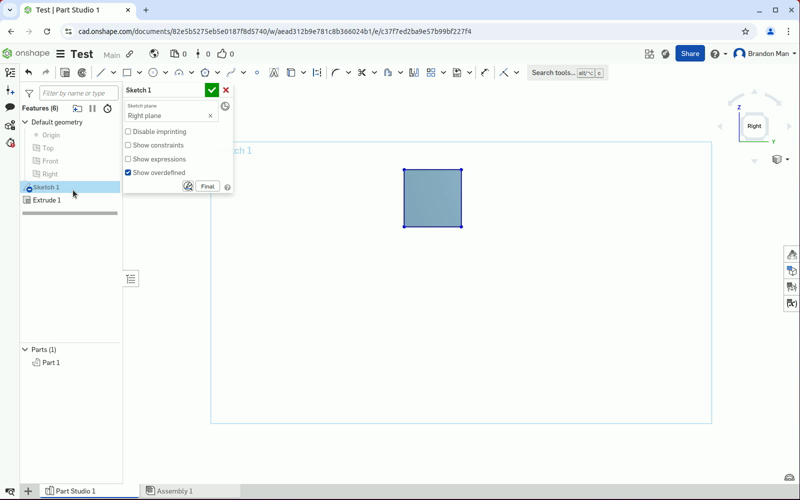
mouse_move(229, 92)
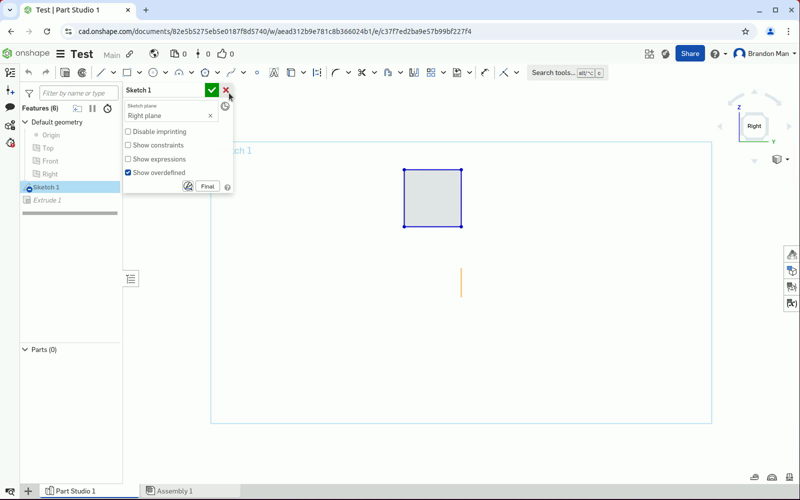
click(229, 92)
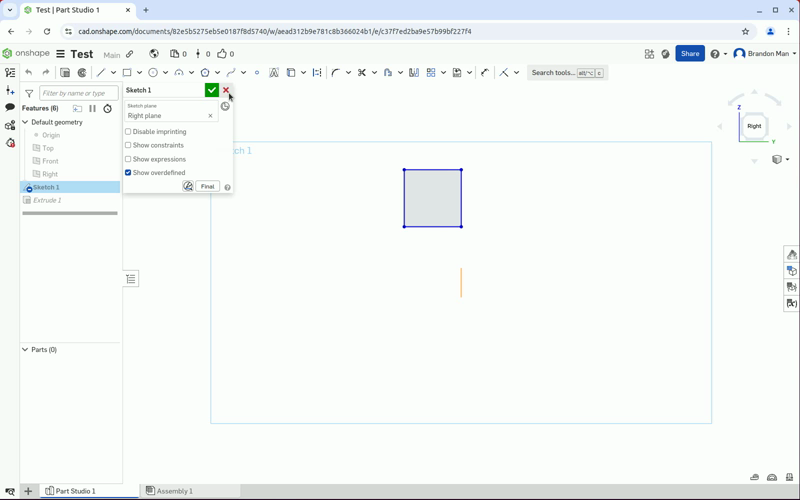
key(shift+s)
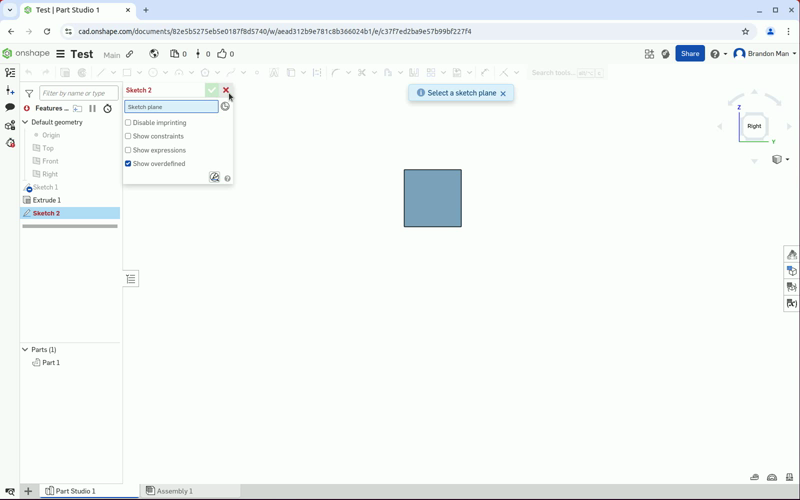
mouse_move(73, 176)
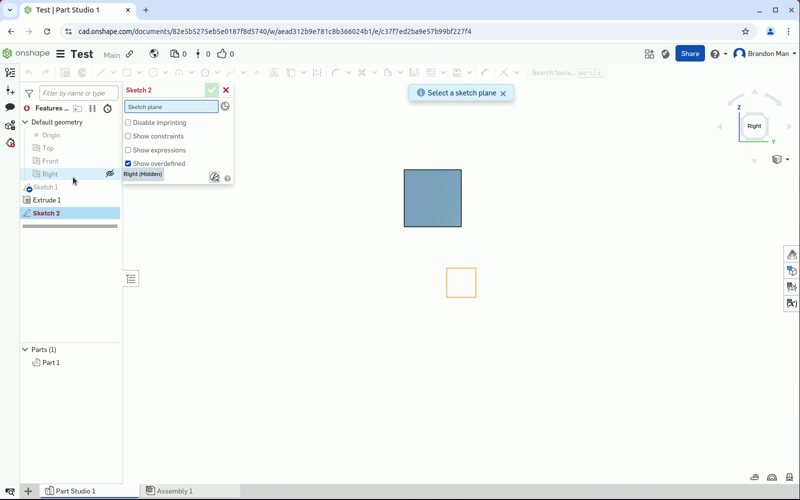
click(73, 176)
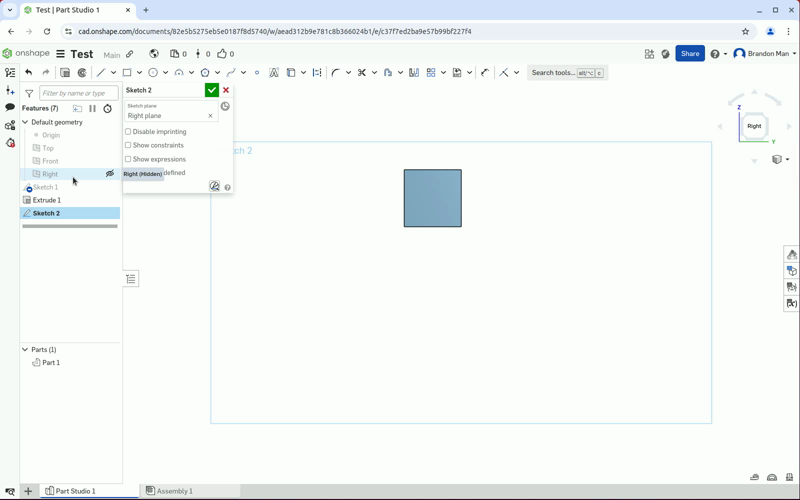
mouse_move(73, 352)
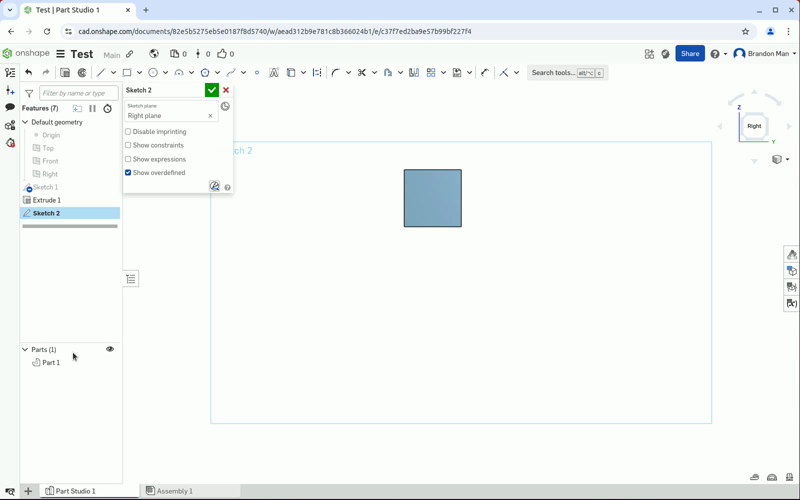
key(y)
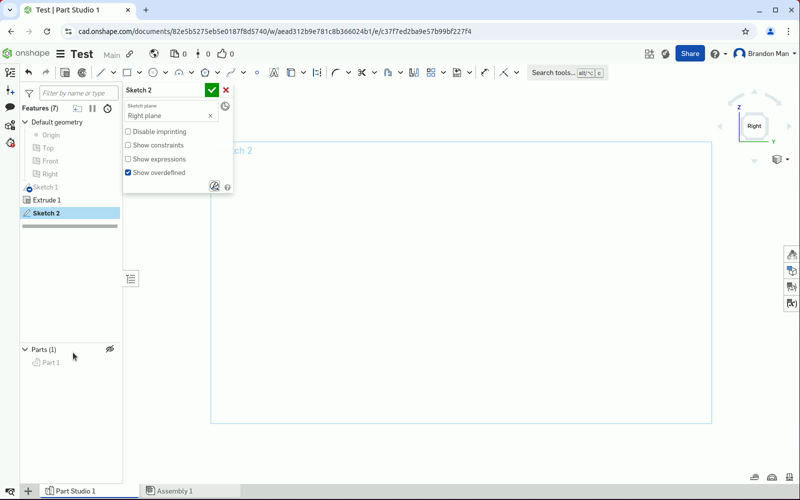
key(l)
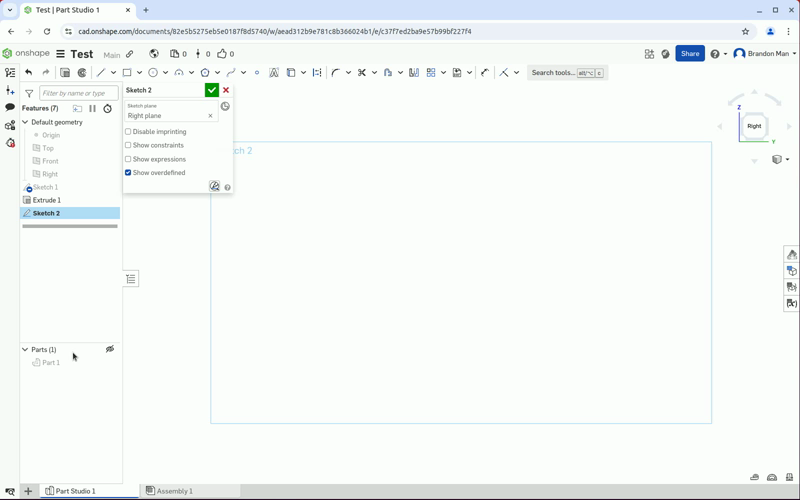
key_down(shift)
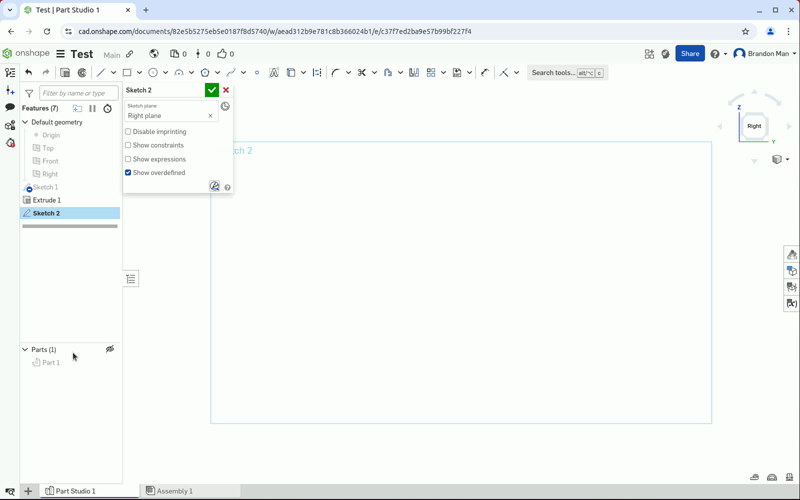
mouse_move(348, 282)
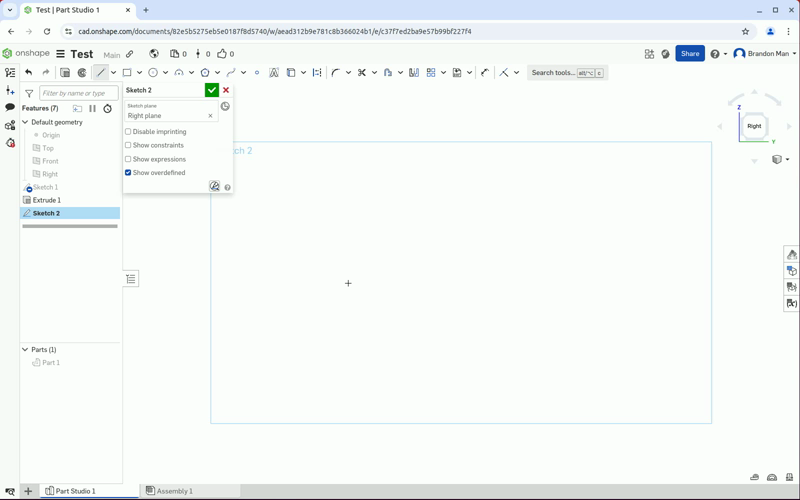
click(348, 282)
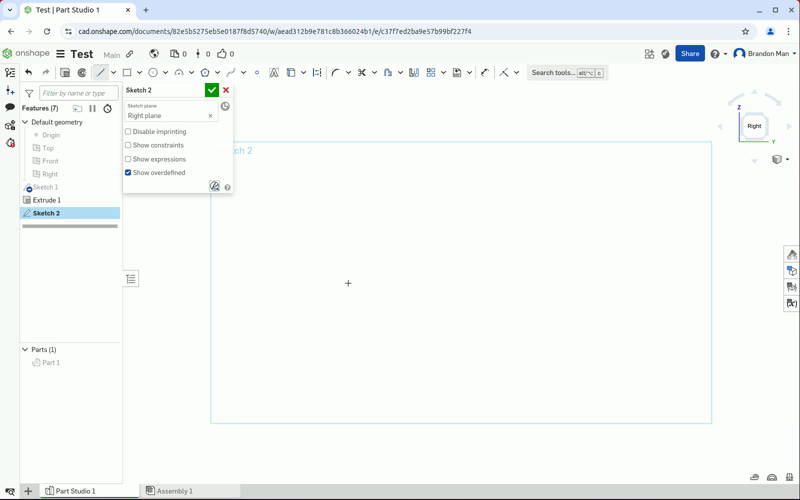
key_up(shift)
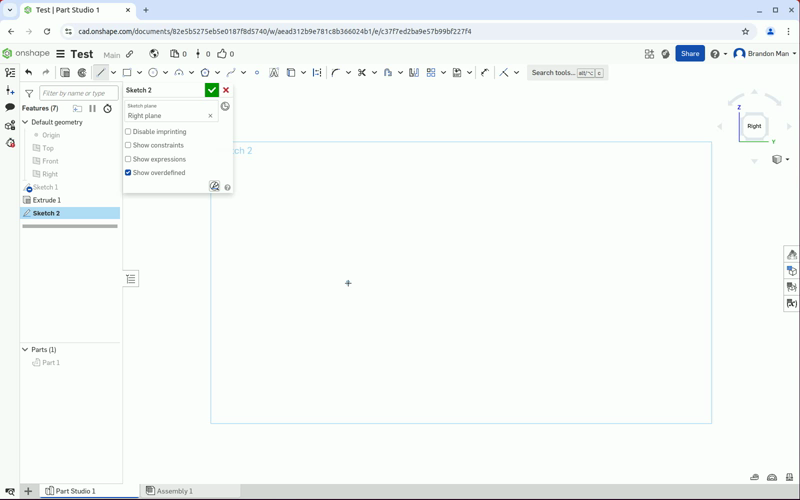
key_down(shift)
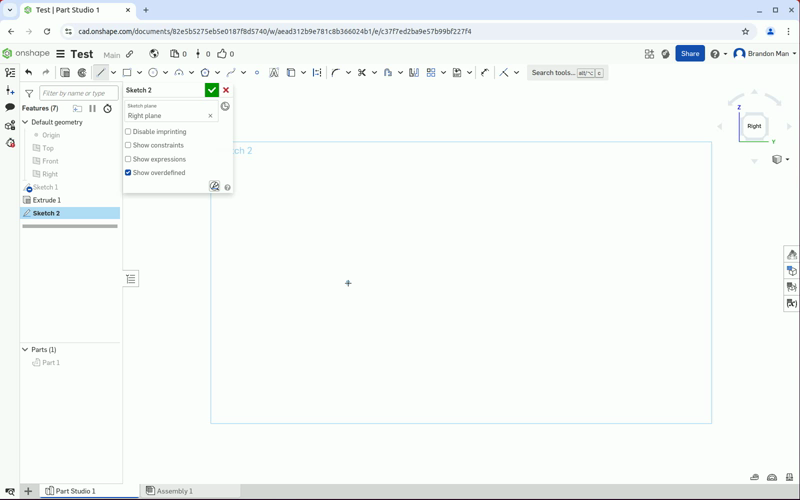
mouse_move(378, 282)
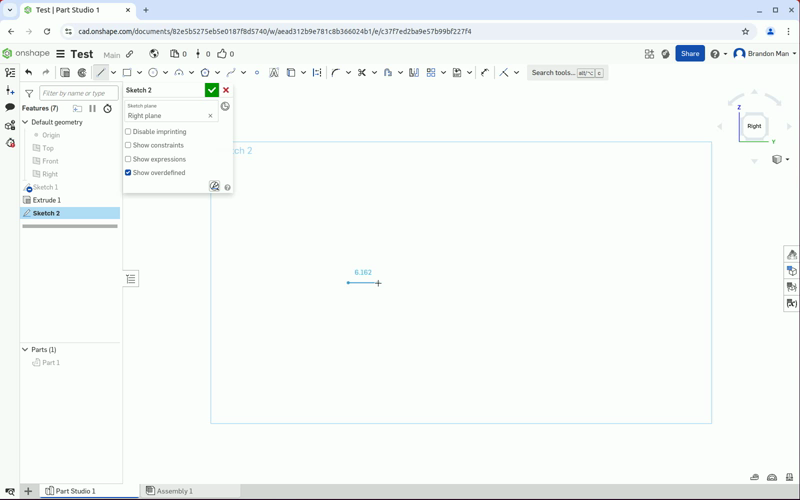
mouse_move(404, 282)
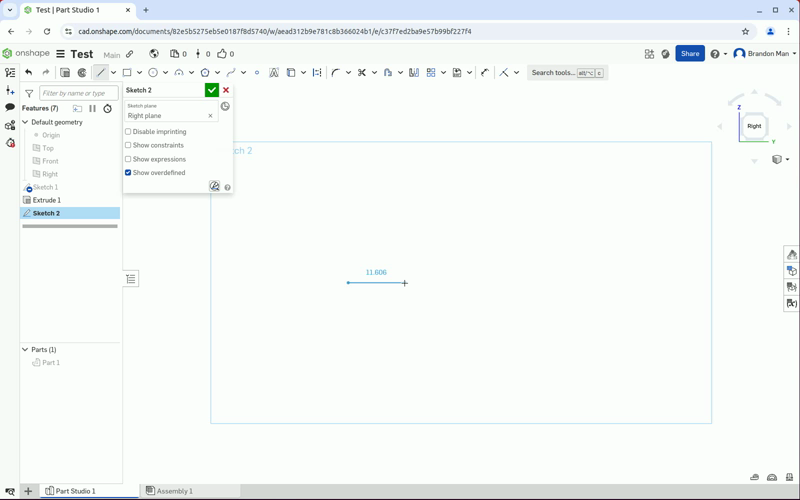
click(404, 282)
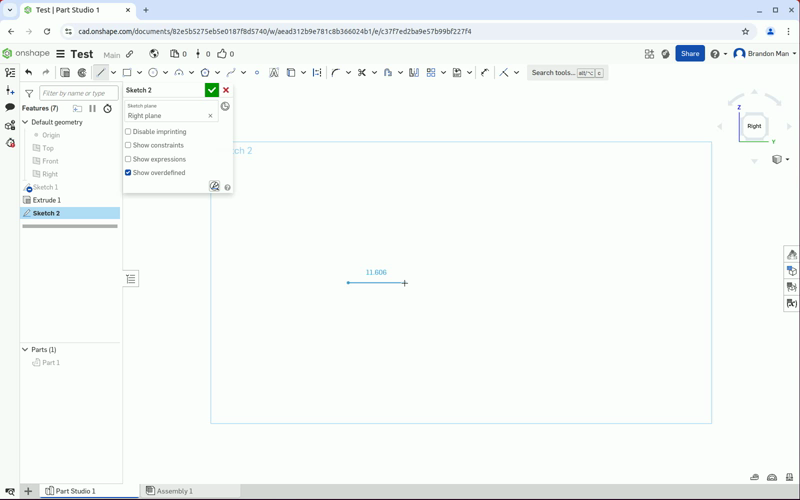
key_up(shift)
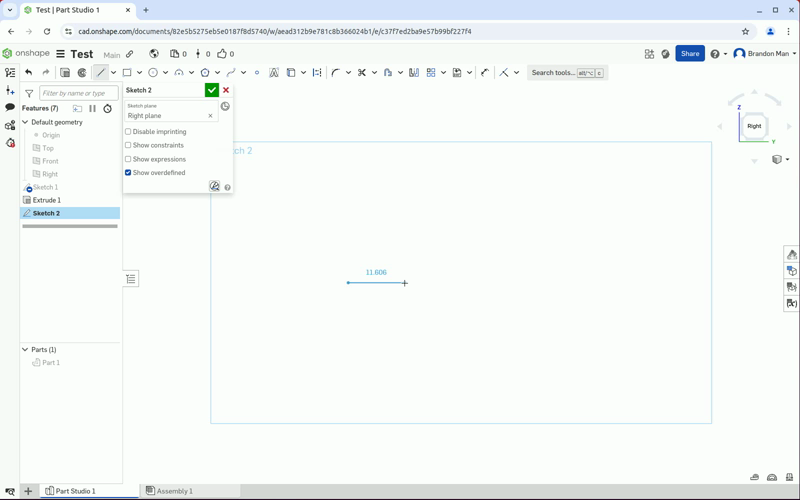
key_down(shift)
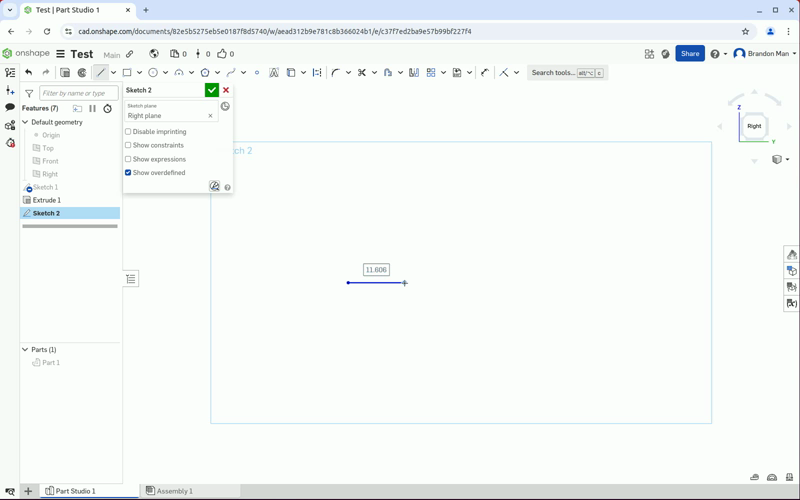
mouse_move(434, 282)
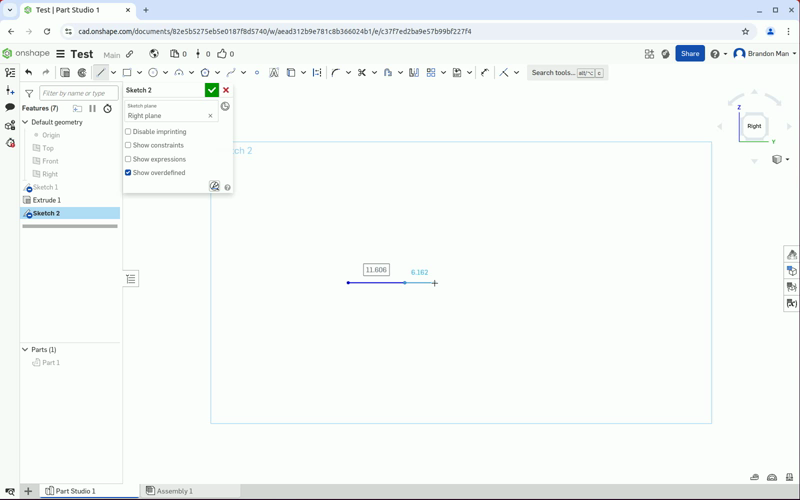
mouse_move(404, 226)
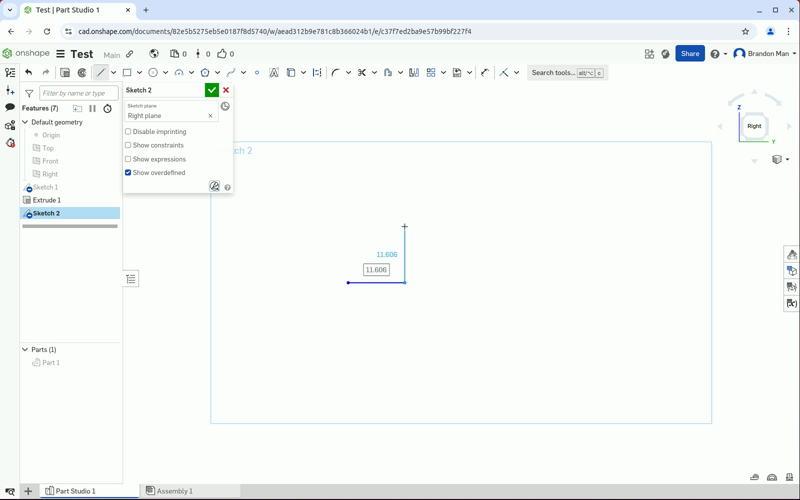
click(404, 226)
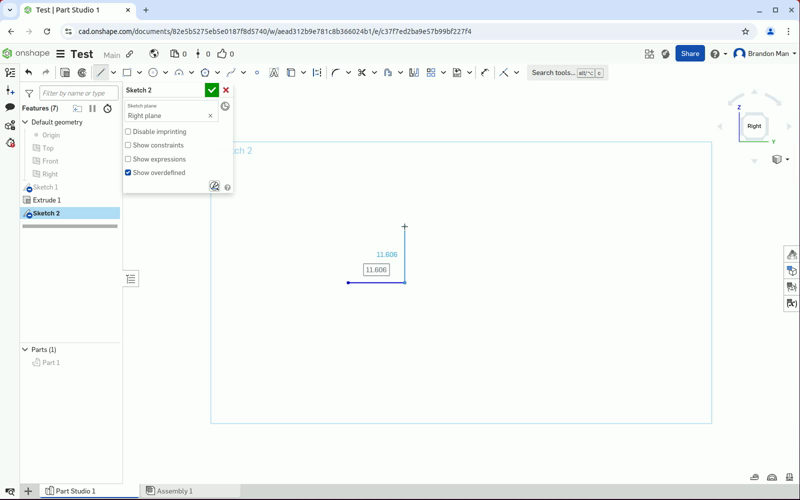
key_up(shift)
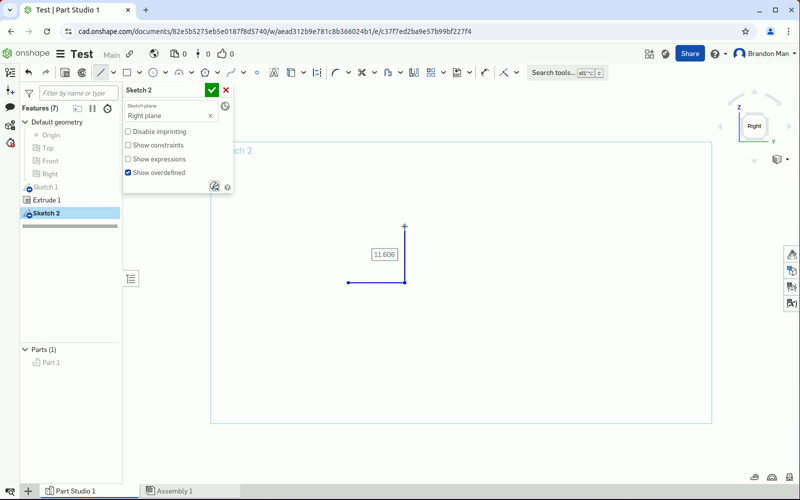
key_down(shift)
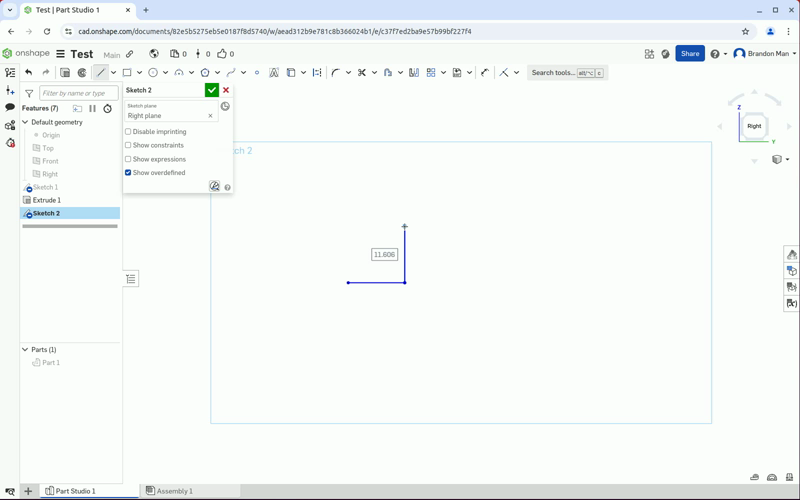
mouse_move(434, 226)
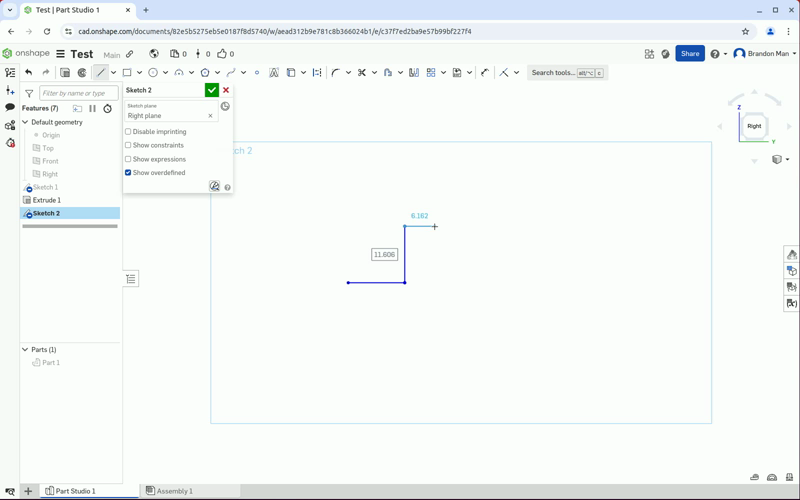
mouse_move(348, 226)
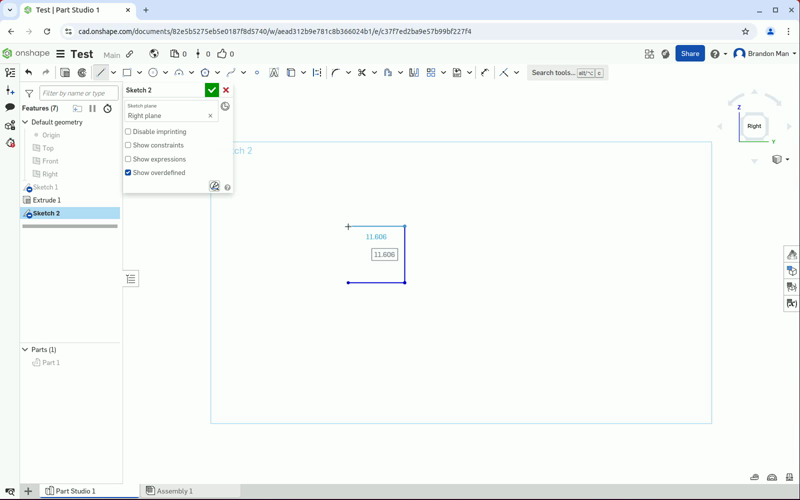
click(348, 226)
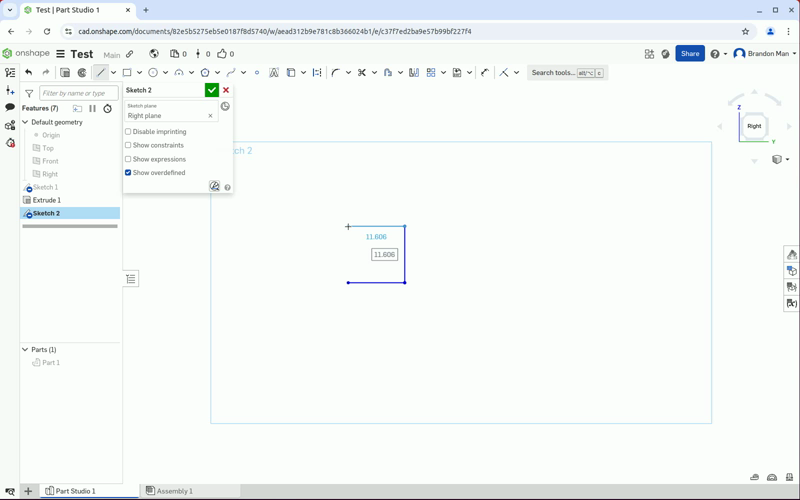
key_up(shift)
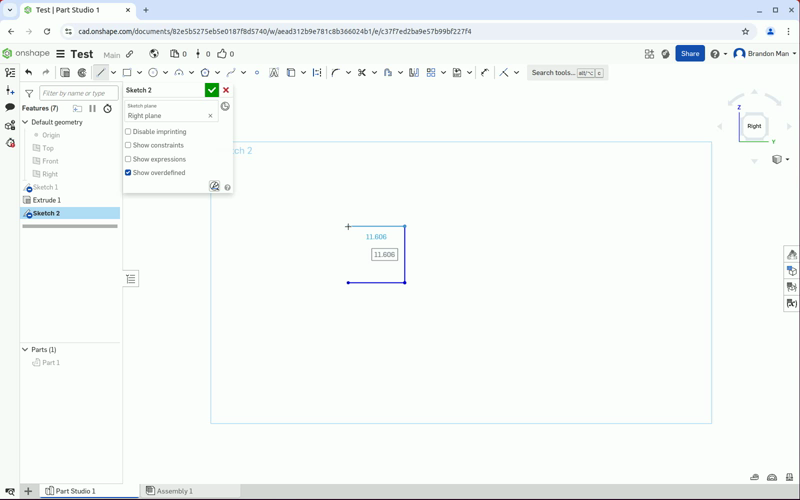
mouse_move(378, 226)
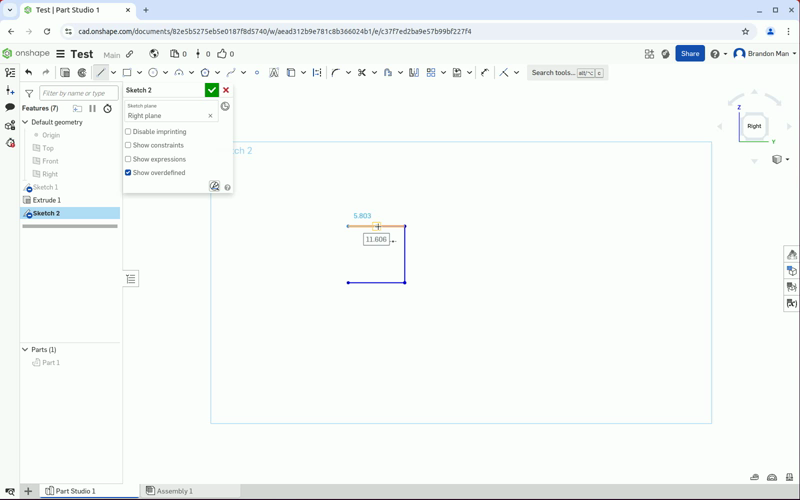
key_down(shift)
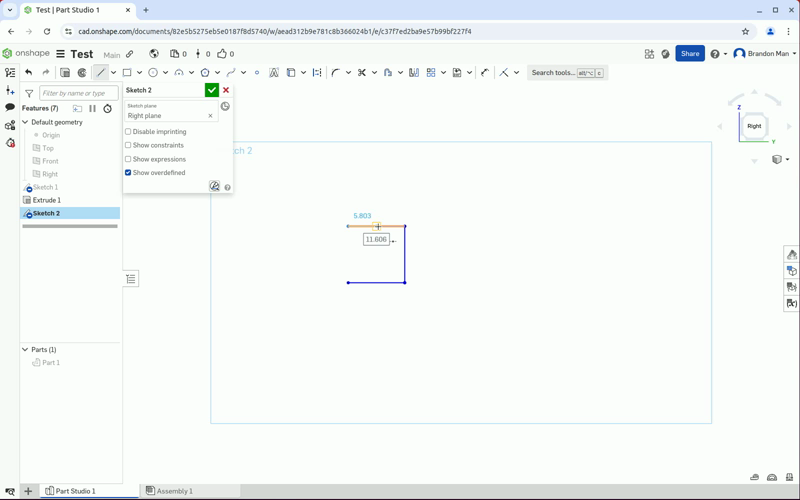
mouse_move(348, 282)
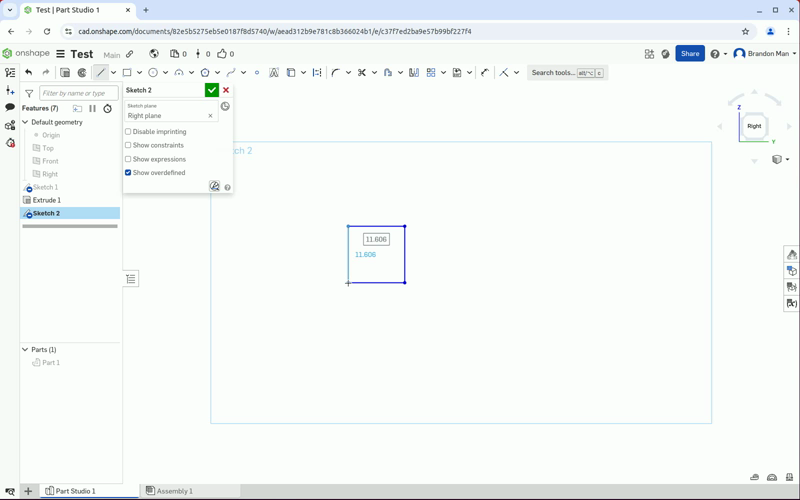
key_up(shift)
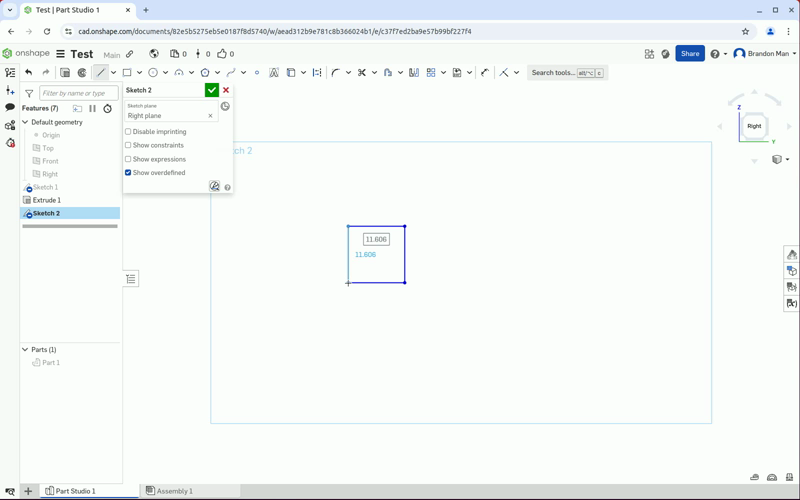
click(348, 282)
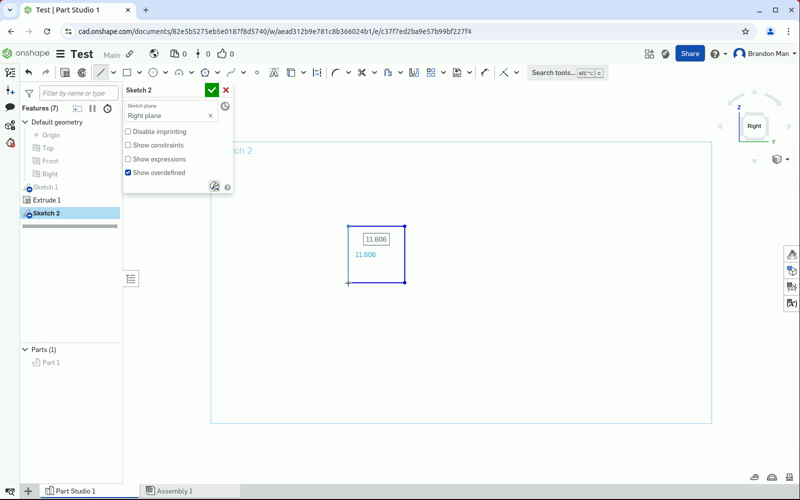
key(esc)
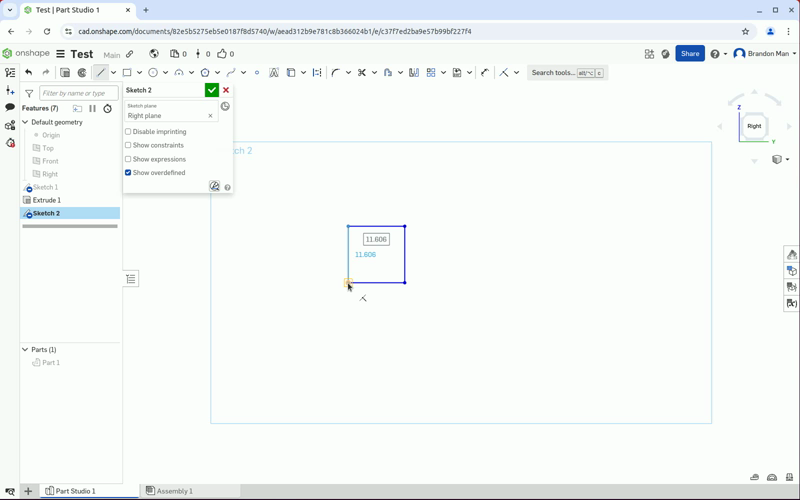
mouse_move(357, 235)
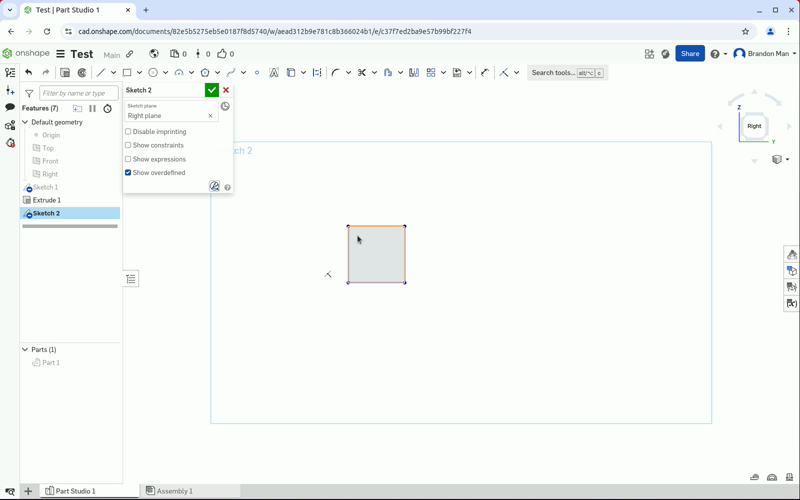
click(357, 235)
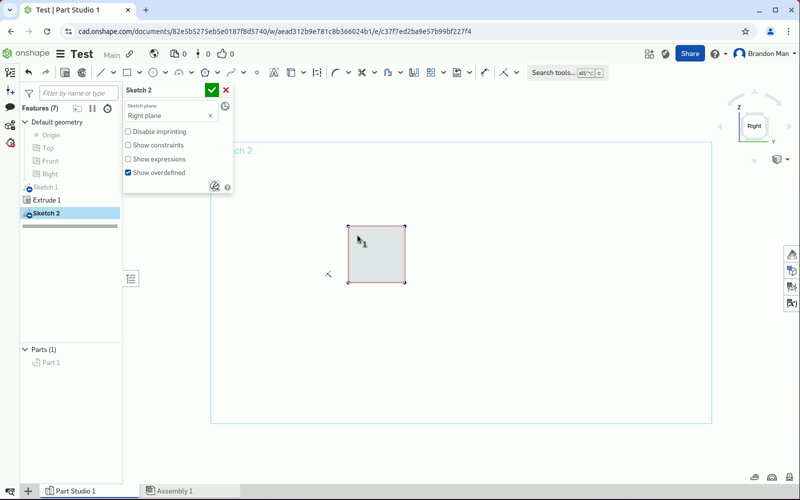
mouse_move(73, 352)
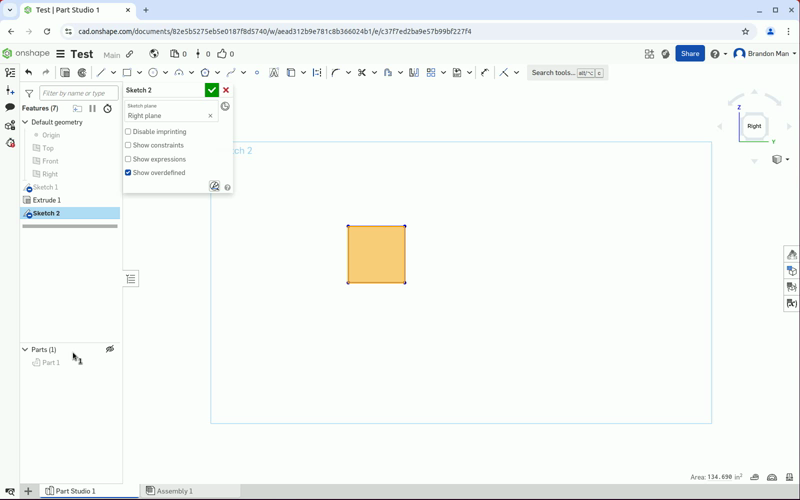
key(shift+y)
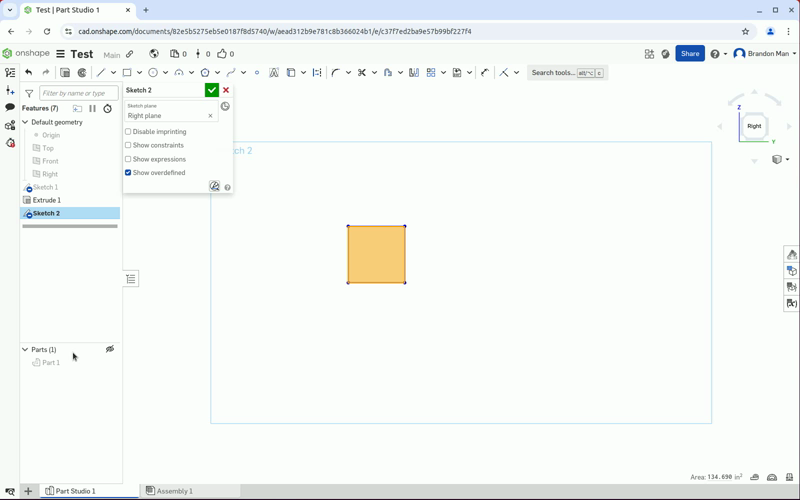
key(shift+e)
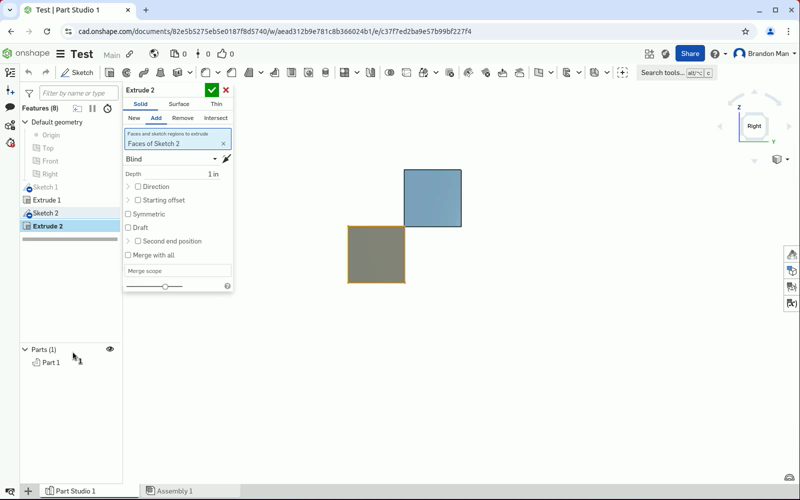
mouse_move(143, 106)
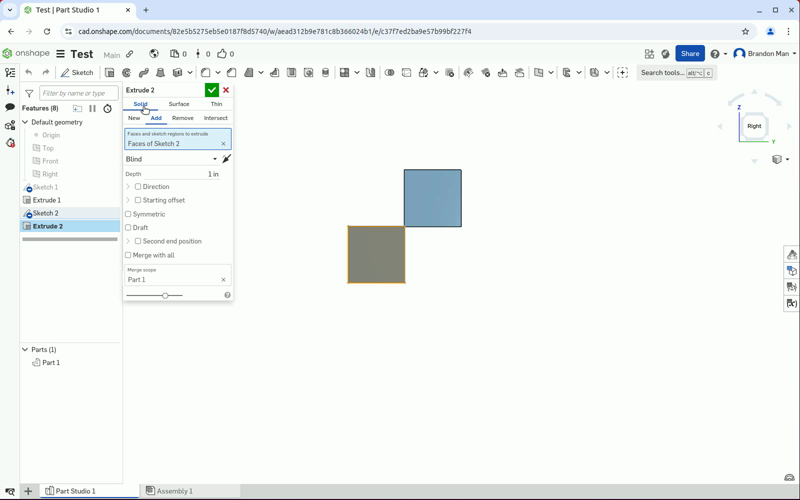
click(143, 106)
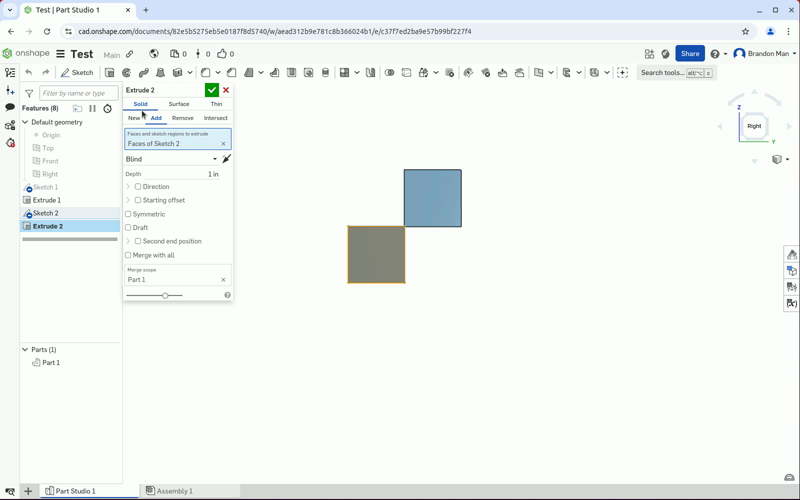
mouse_move(137, 120)
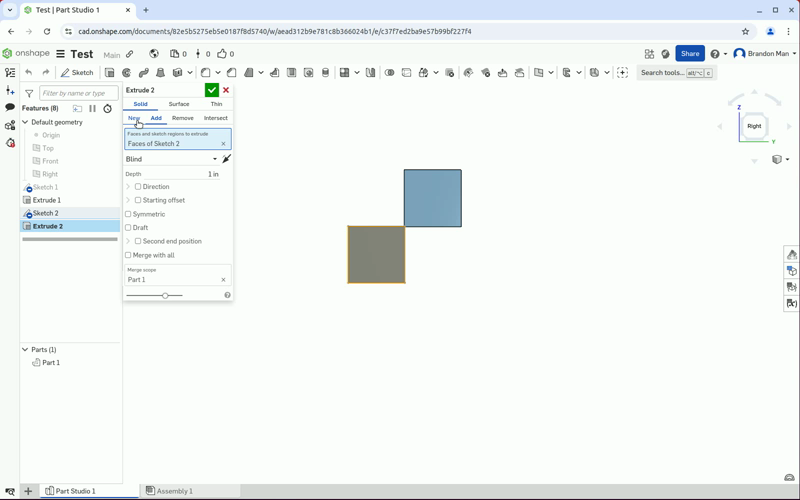
click(137, 120)
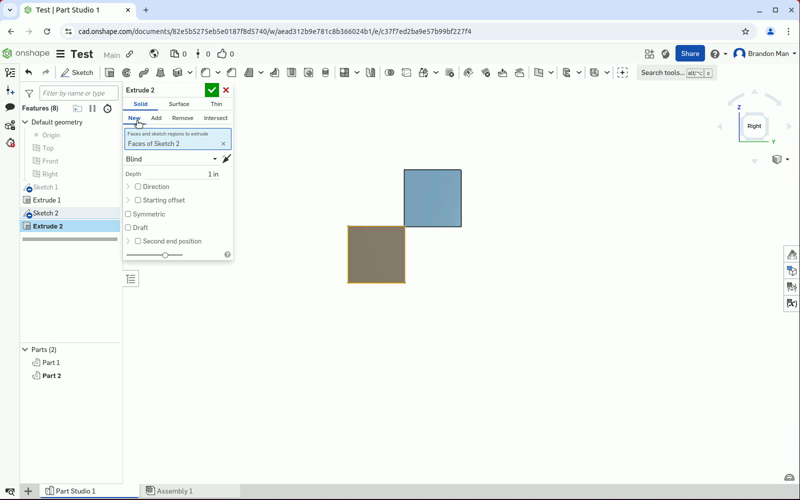
key(tab, 4)
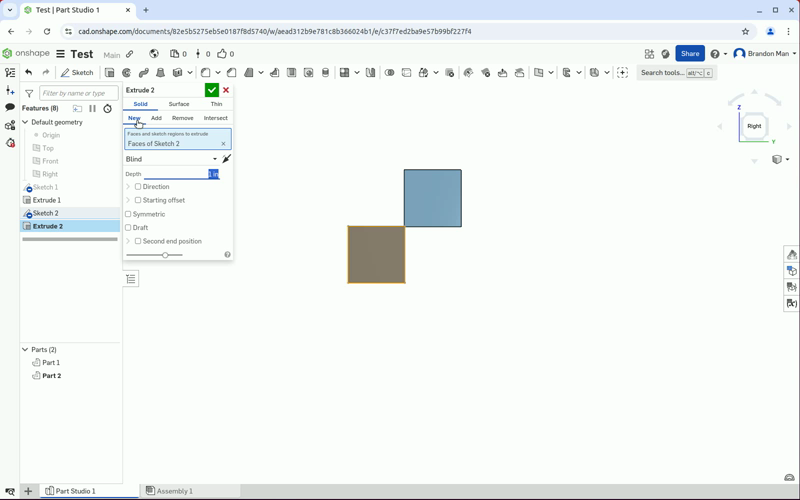
text(11.554)
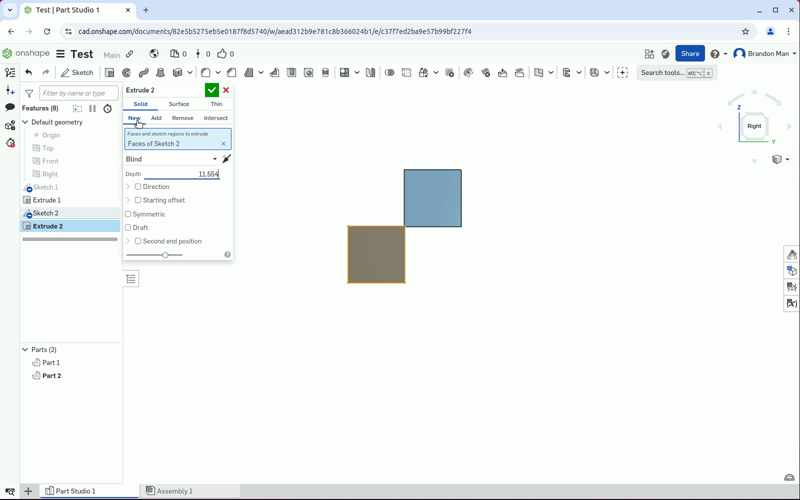
key(enter)
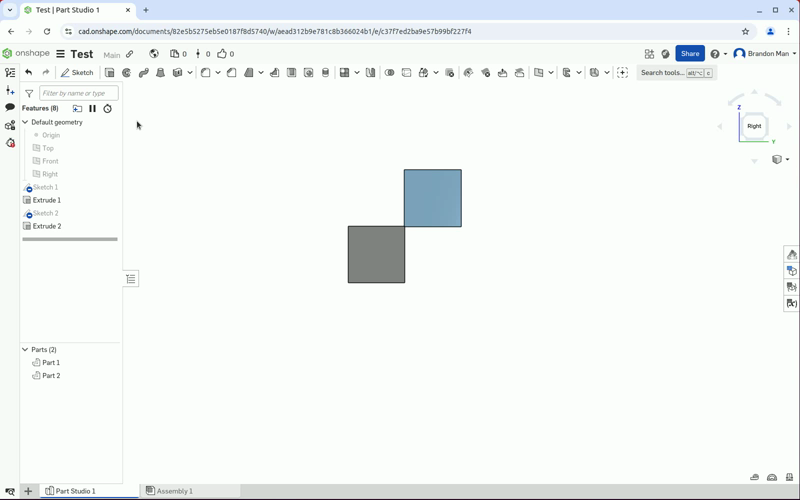
key(shift+h)
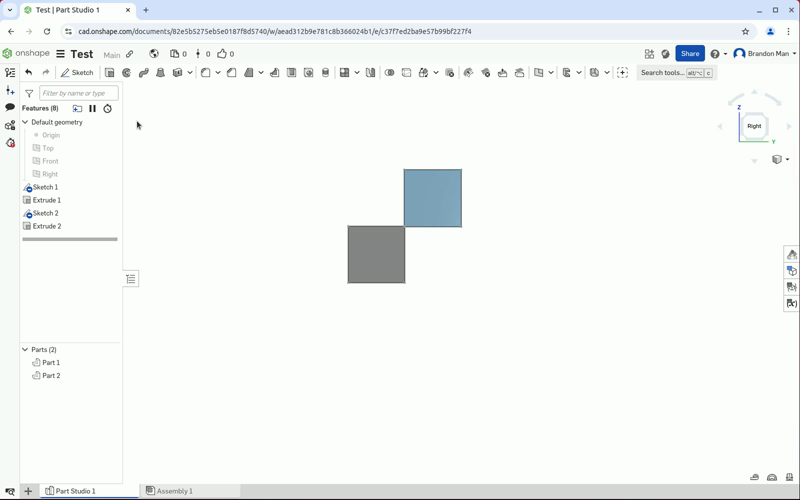
key(shift+h)
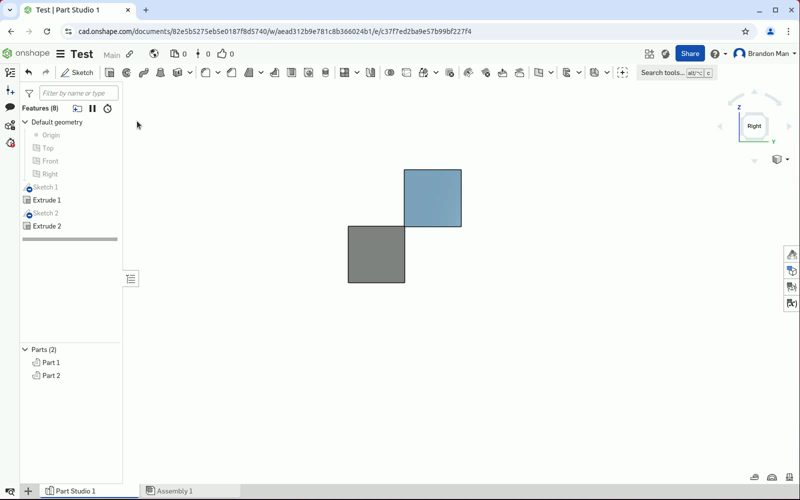
mouse_move(73, 189)
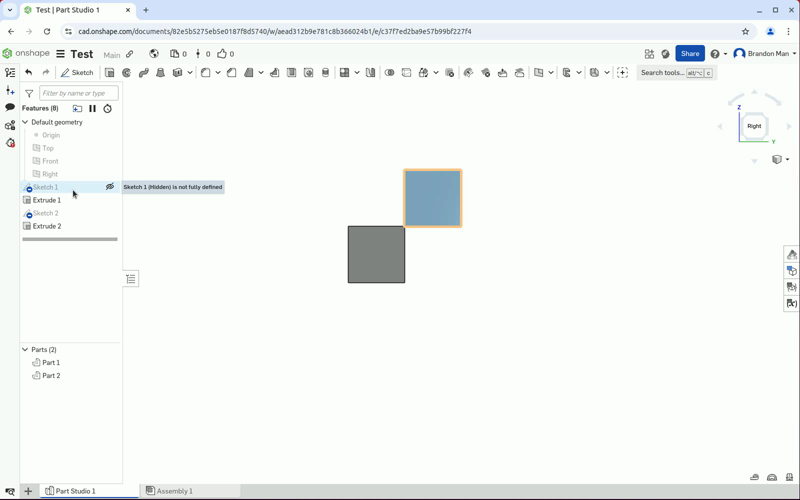
click(73, 189)
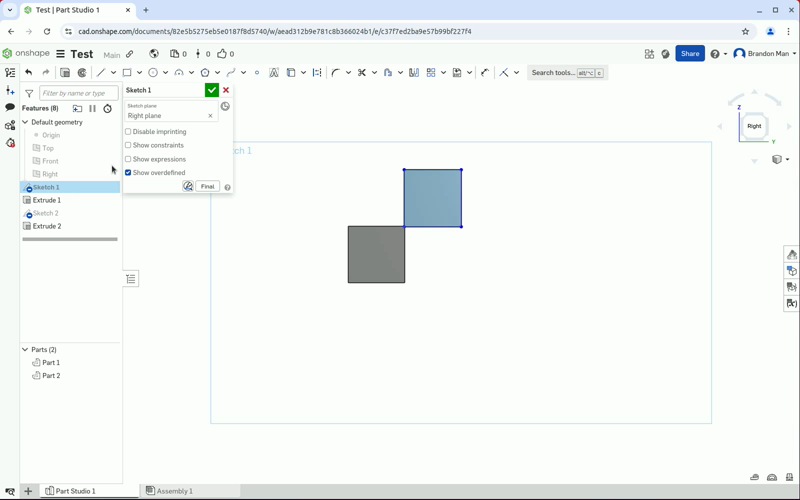
mouse_move(229, 92)
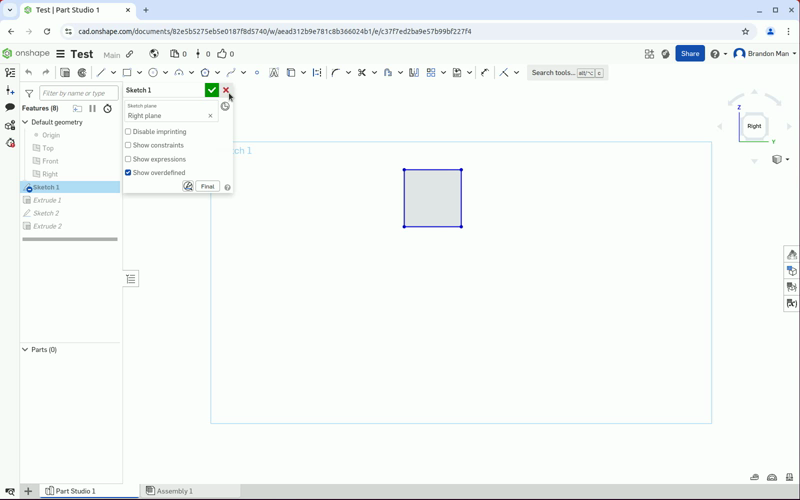
click(229, 92)
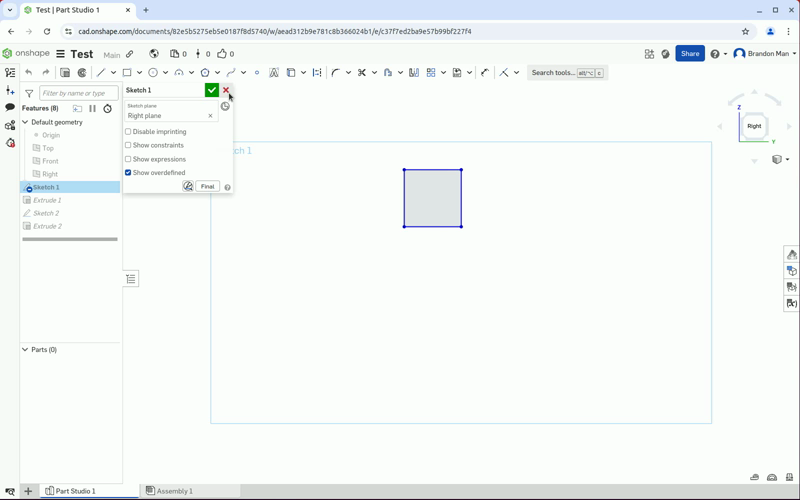
key(shift+s)
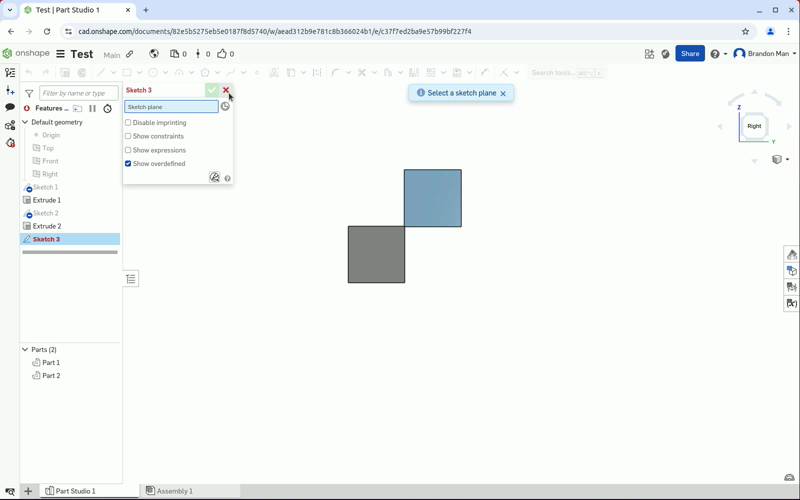
mouse_move(73, 176)
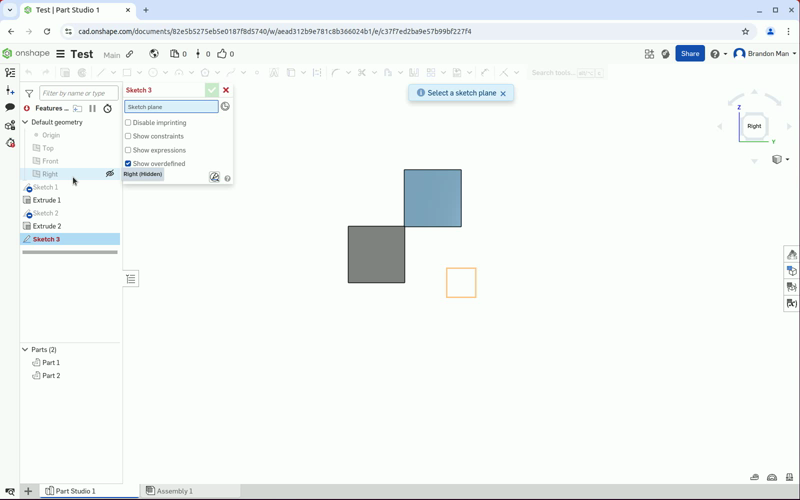
click(73, 176)
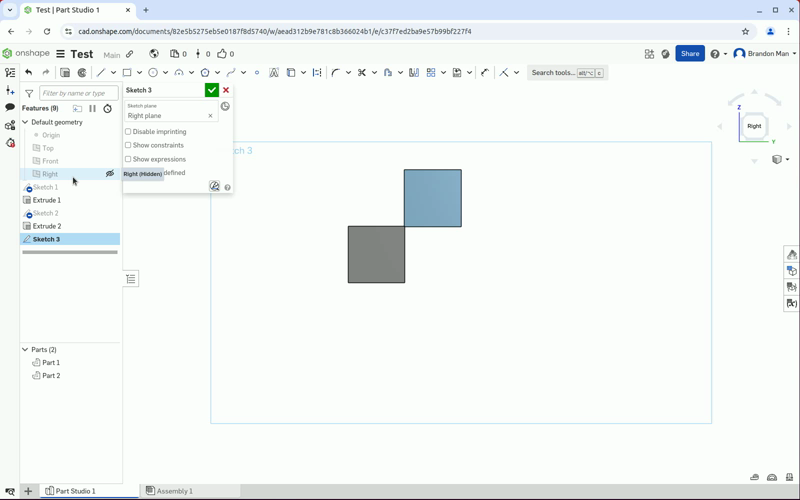
mouse_move(73, 352)
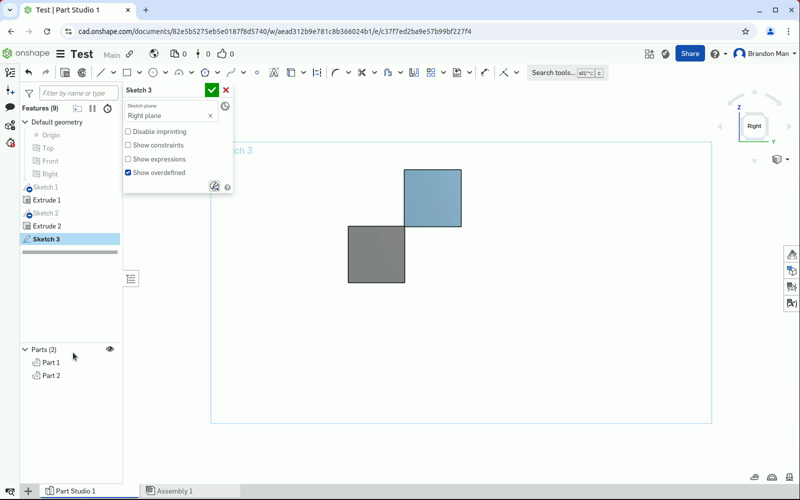
key(y)
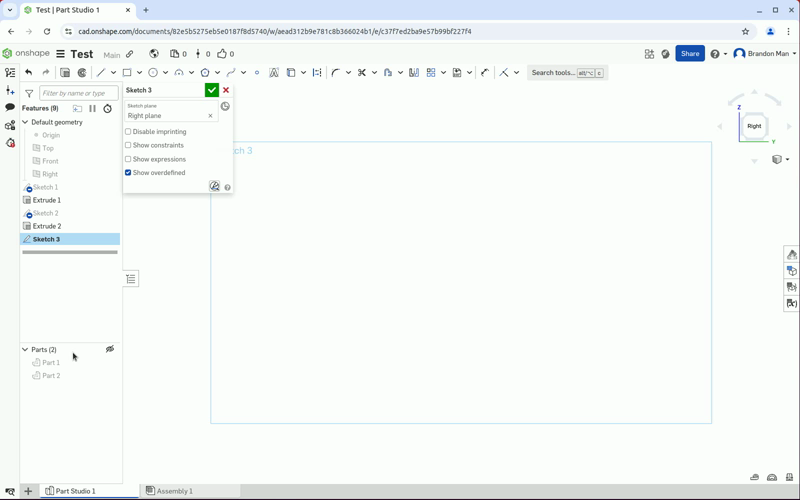
key(l)
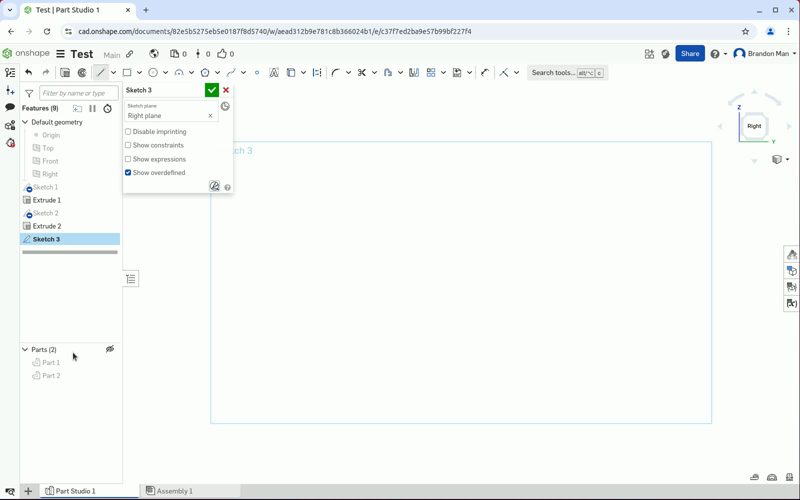
key_down(shift)
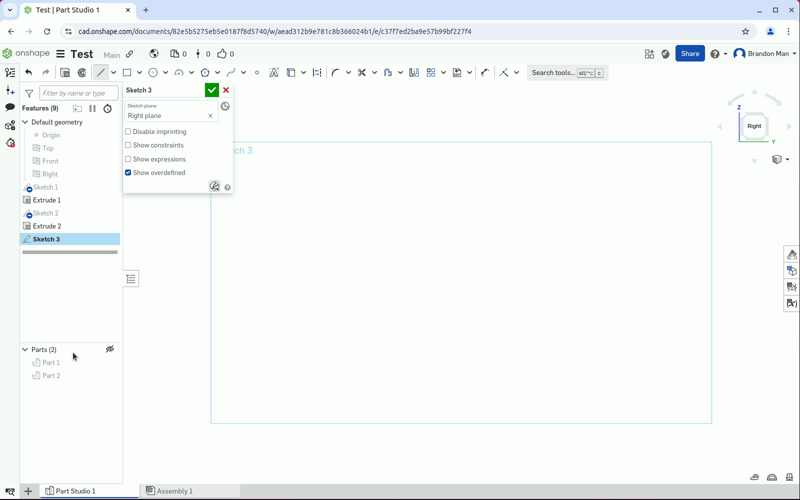
mouse_move(348, 339)
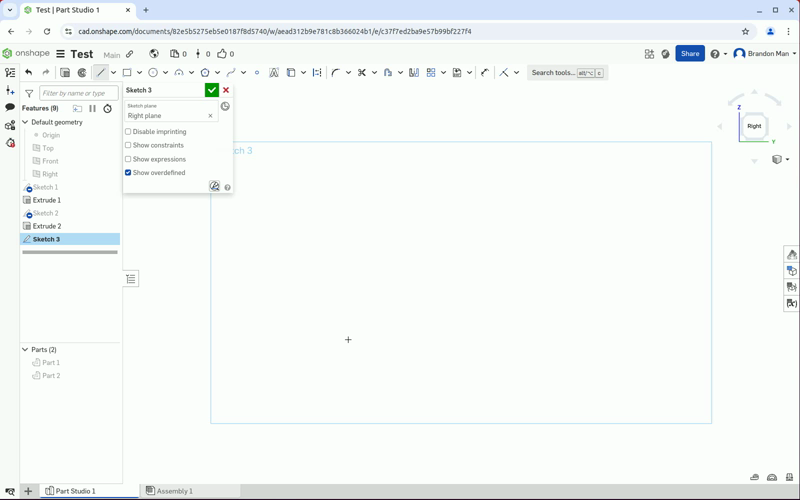
click(348, 339)
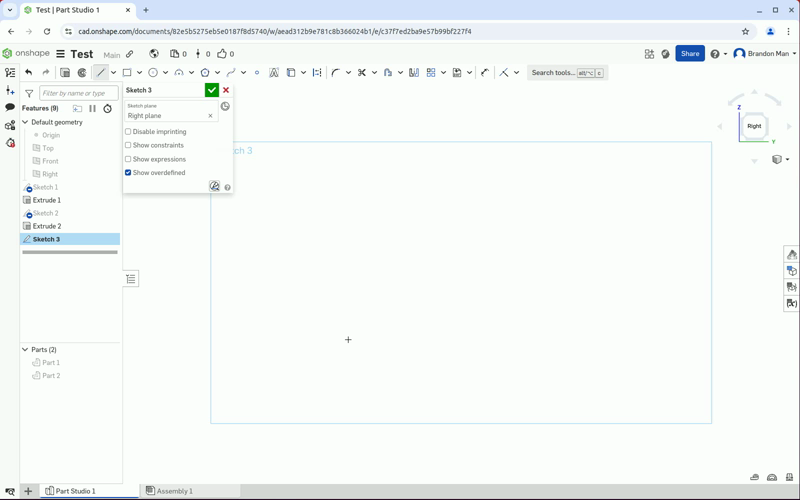
key_up(shift)
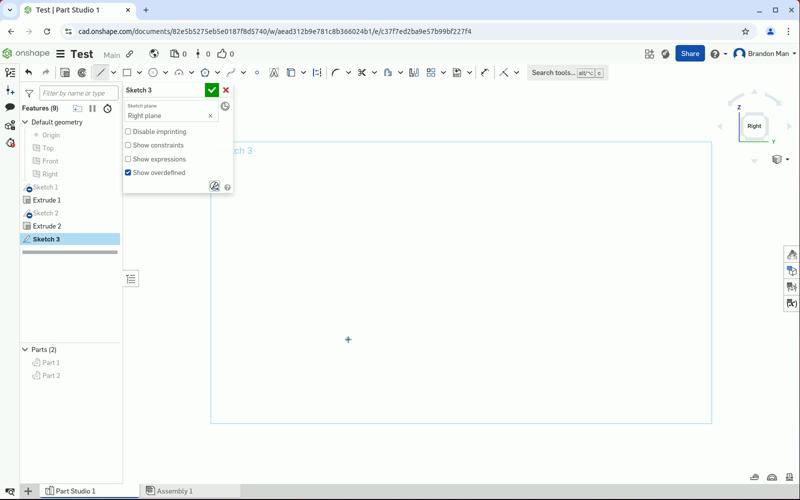
key_down(shift)
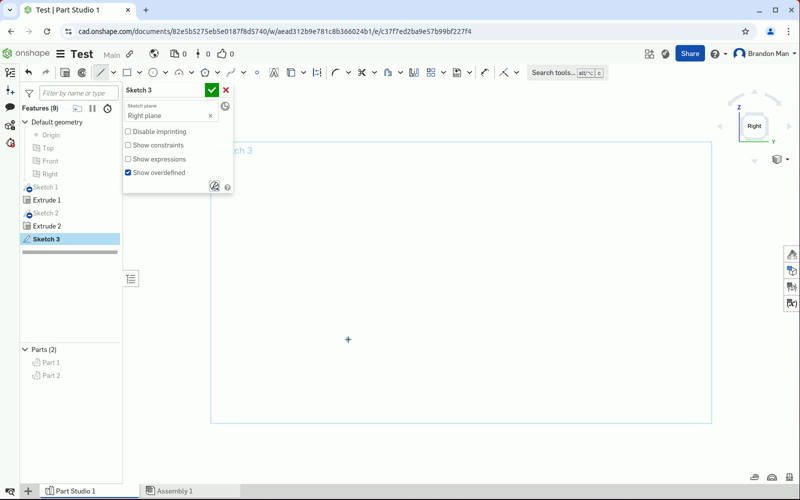
mouse_move(378, 339)
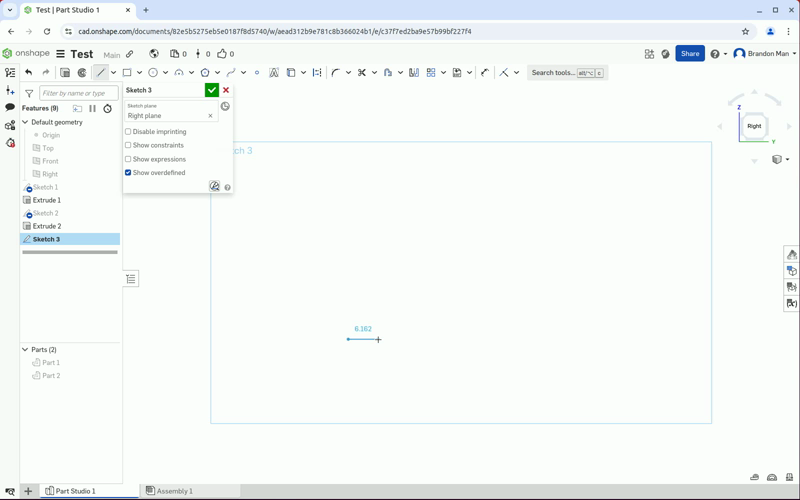
mouse_move(404, 339)
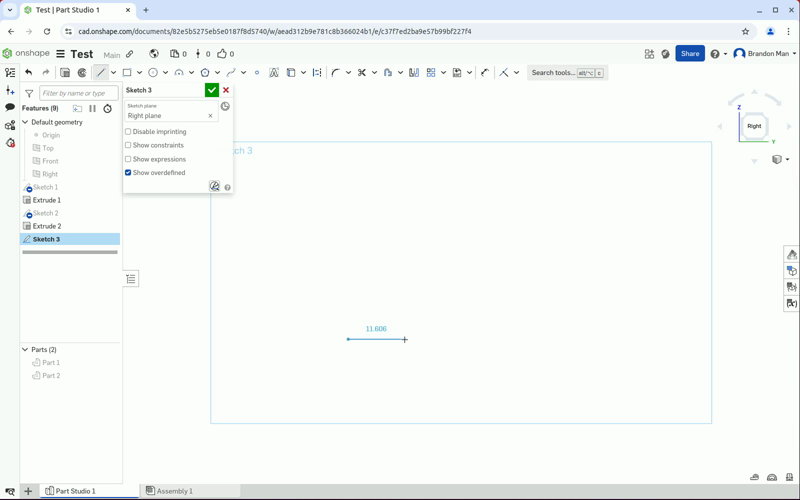
click(404, 339)
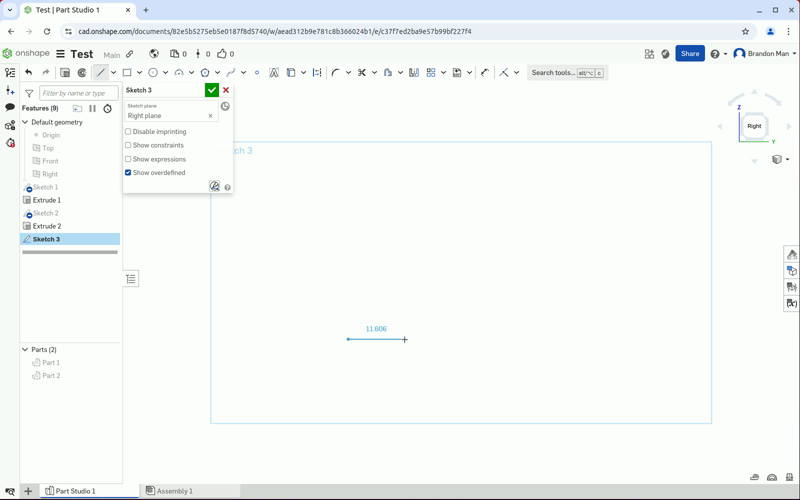
key_up(shift)
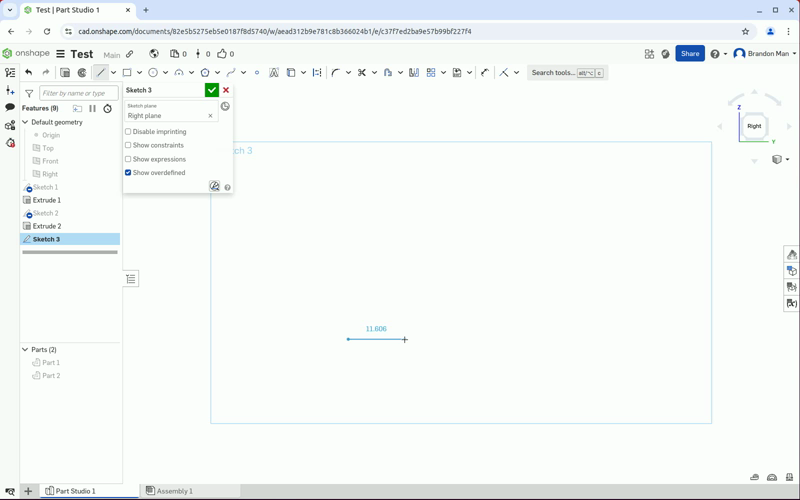
key_down(shift)
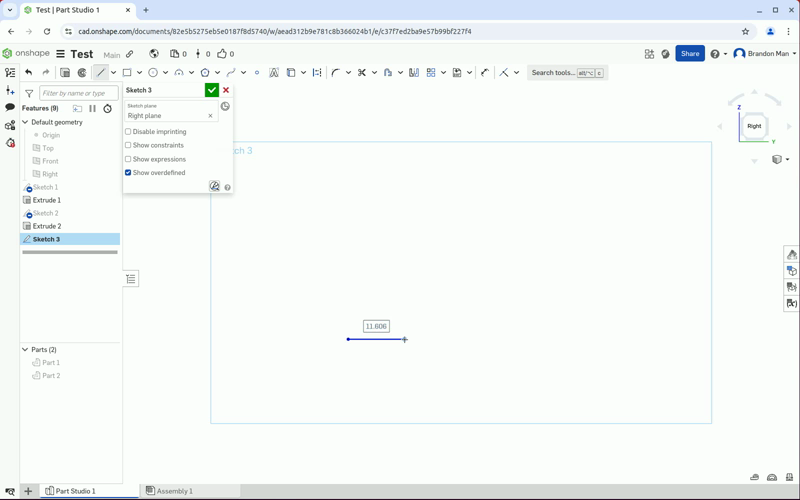
mouse_move(434, 339)
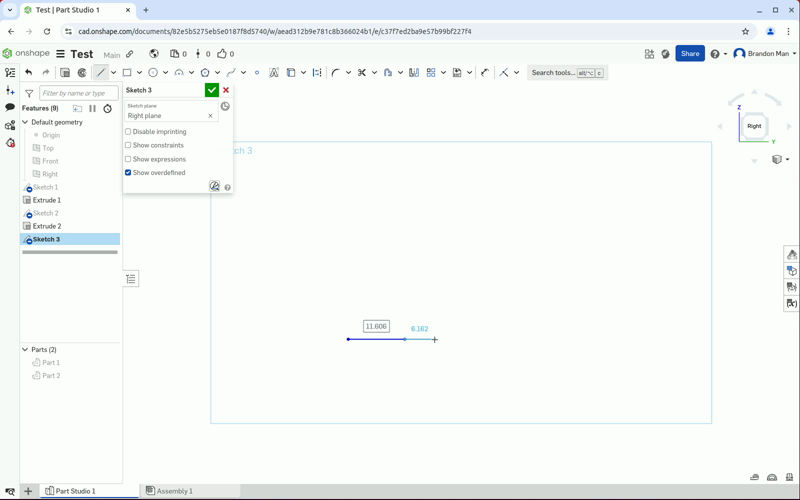
mouse_move(404, 282)
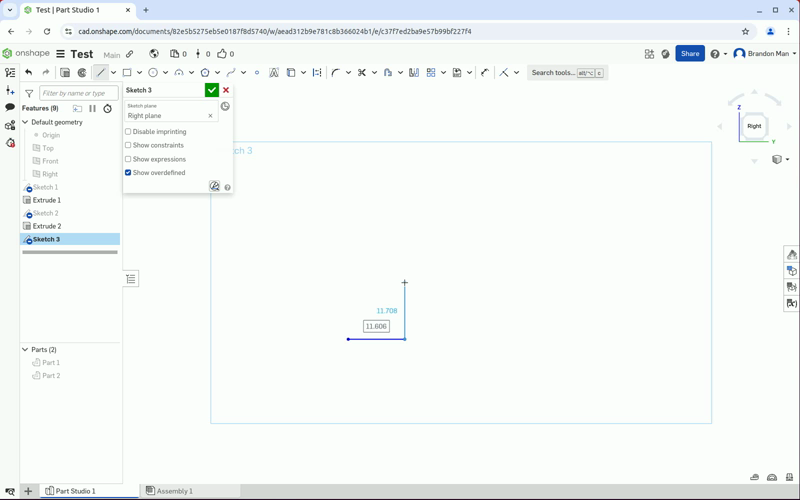
click(404, 282)
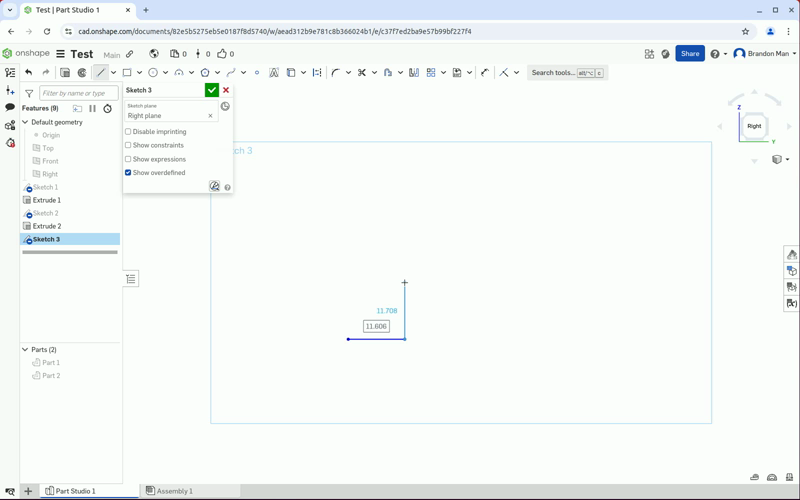
key_up(shift)
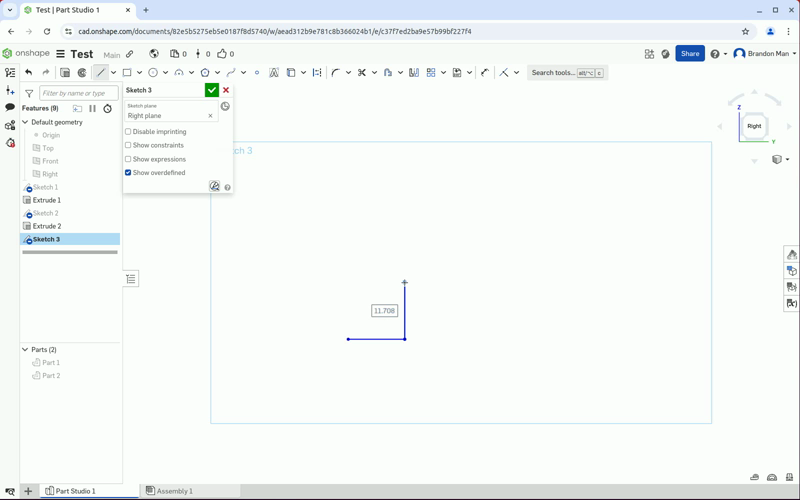
key_down(shift)
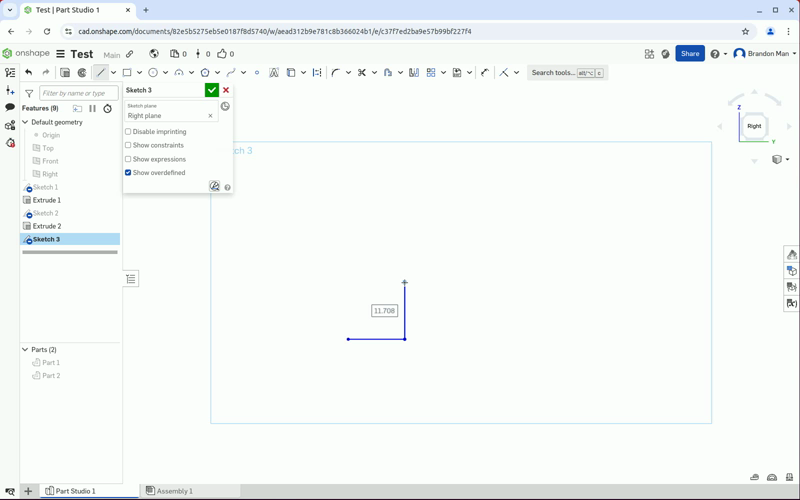
mouse_move(434, 282)
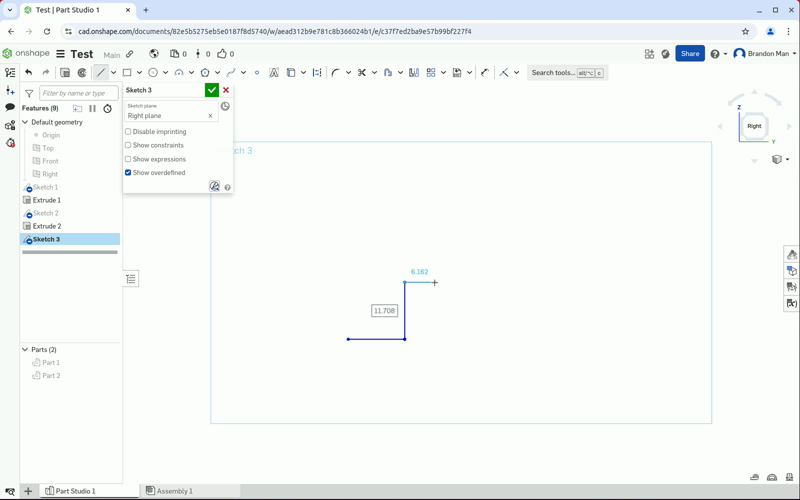
mouse_move(348, 282)
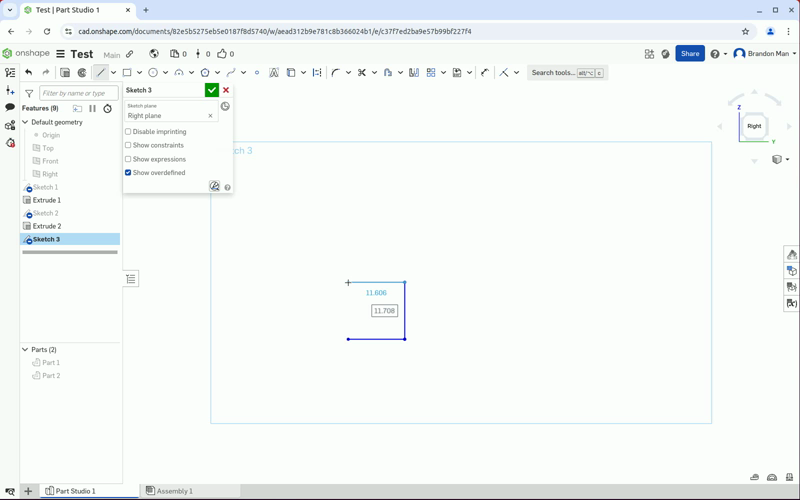
click(348, 282)
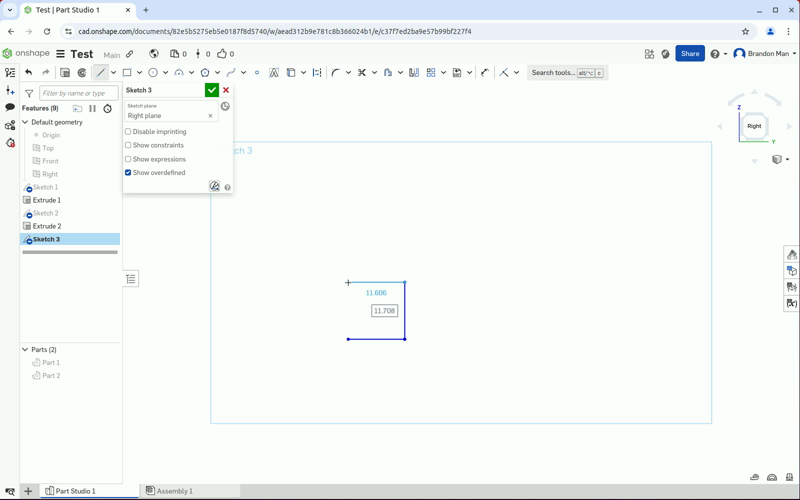
key_up(shift)
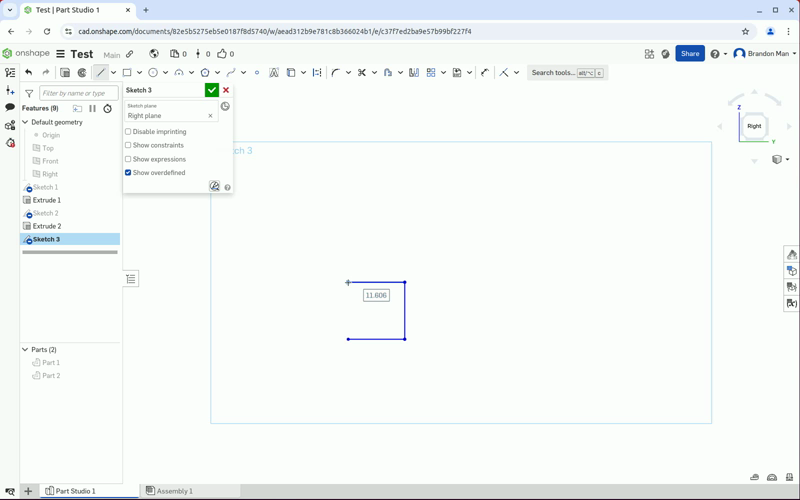
mouse_move(378, 282)
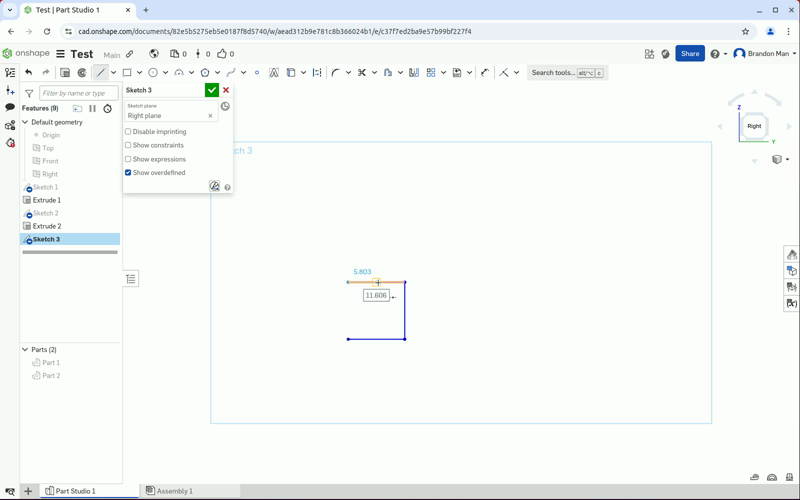
key_down(shift)
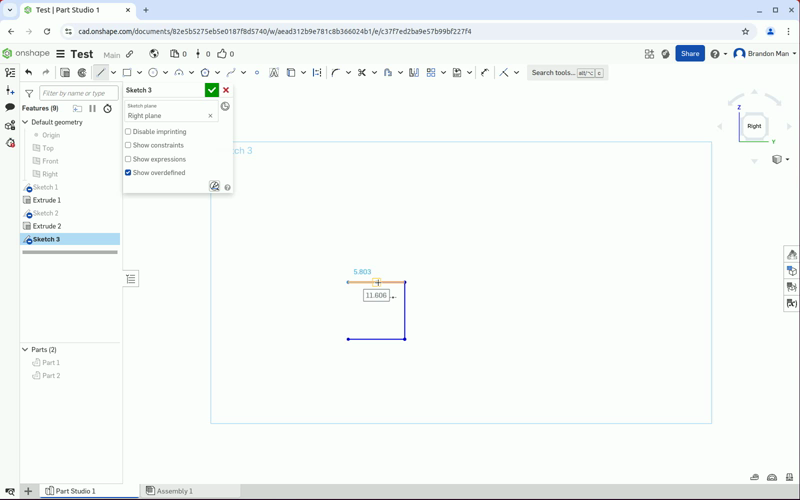
mouse_move(348, 339)
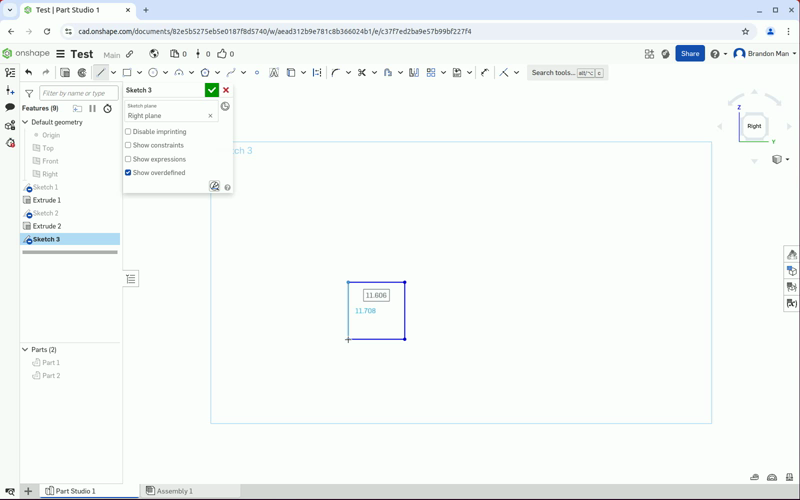
key_up(shift)
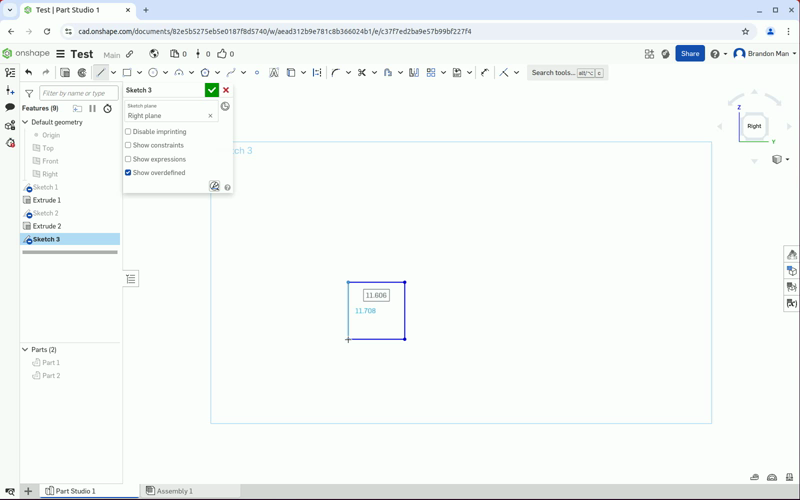
click(348, 339)
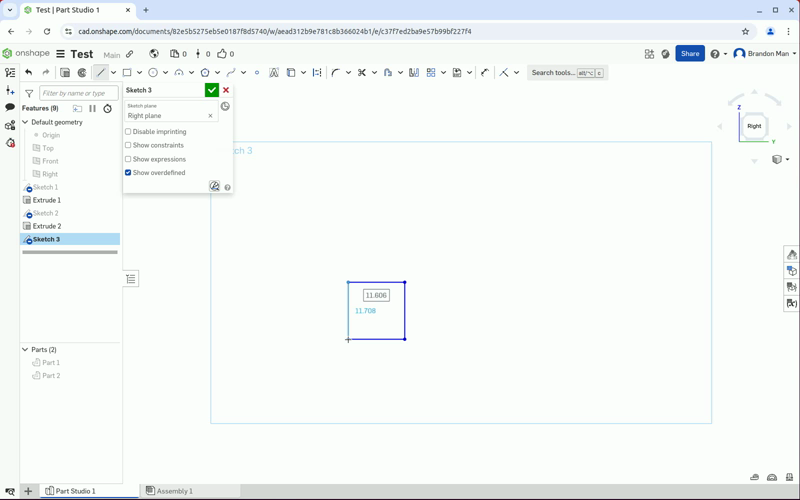
key(esc)
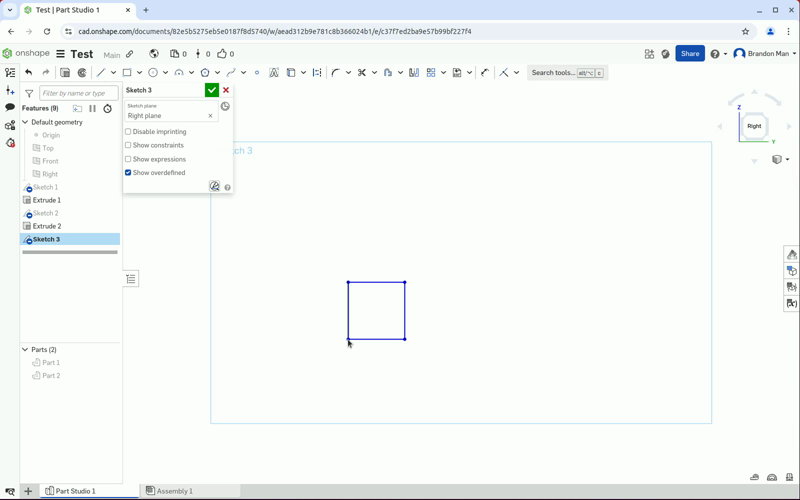
mouse_move(357, 317)
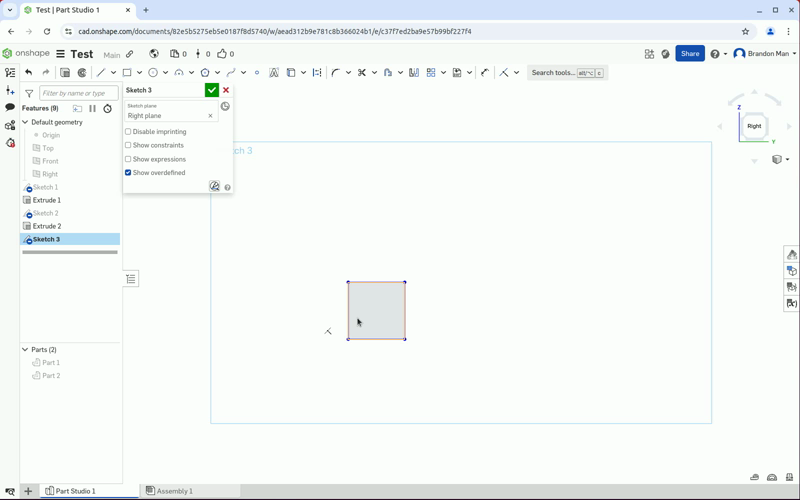
click(357, 317)
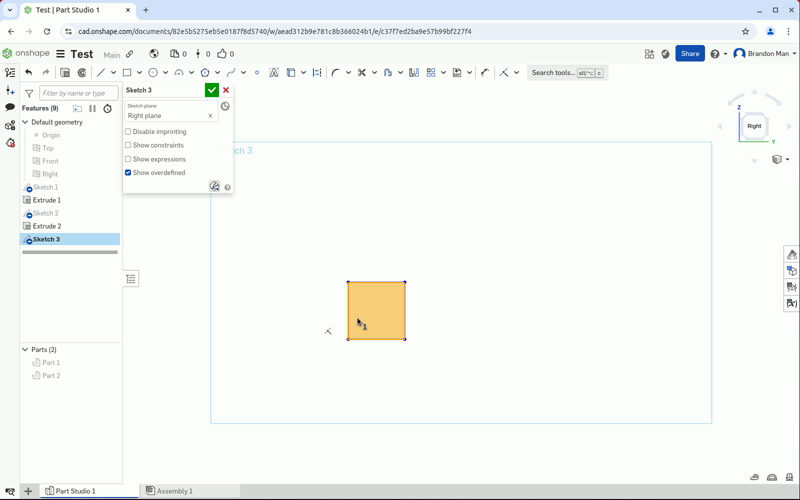
mouse_move(73, 352)
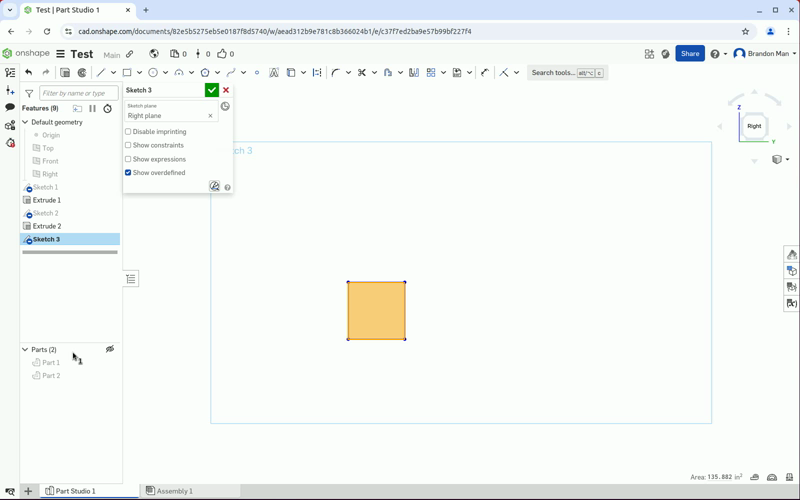
key(shift+y)
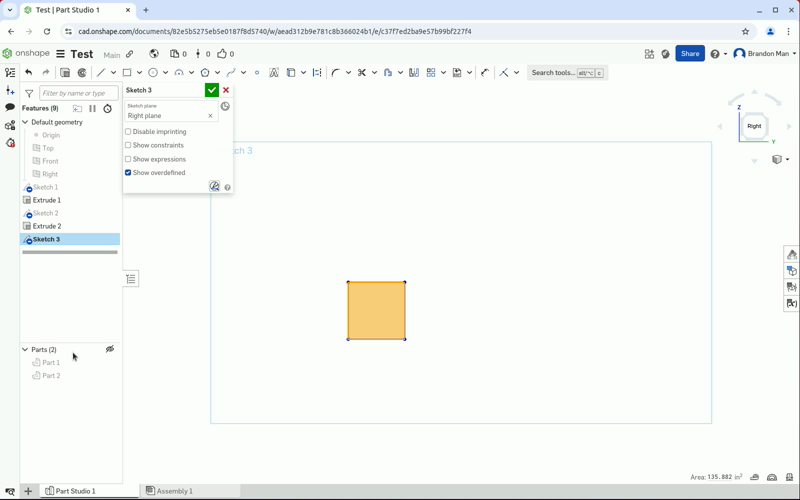
key(shift+e)
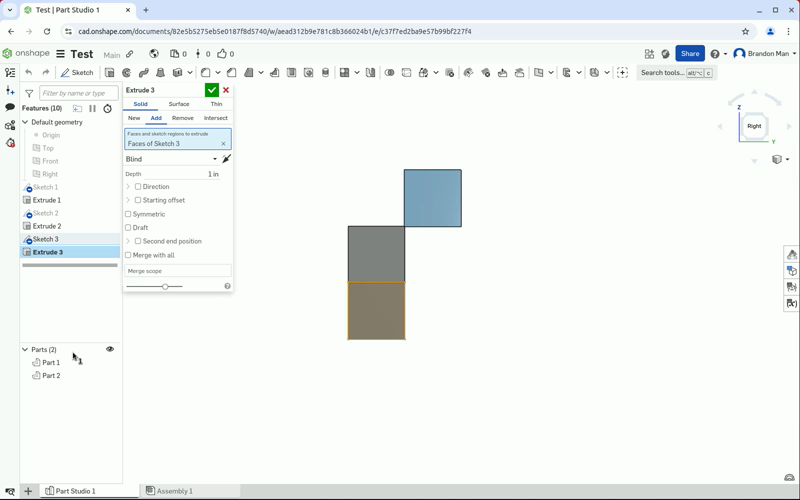
mouse_move(143, 106)
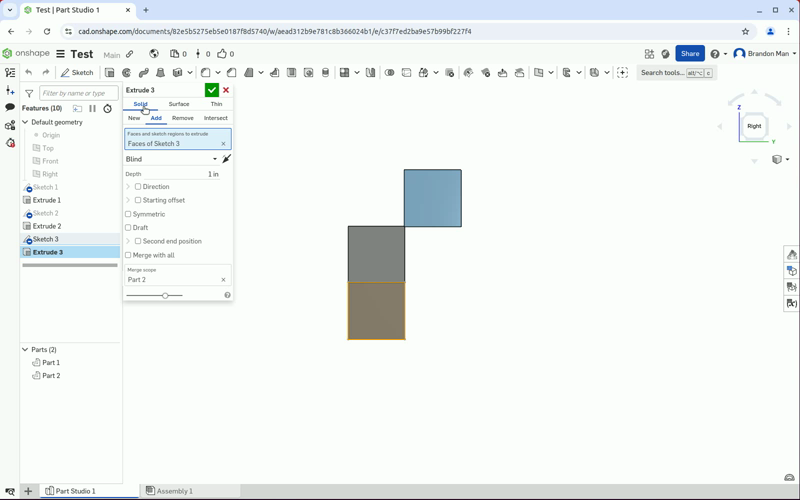
click(143, 106)
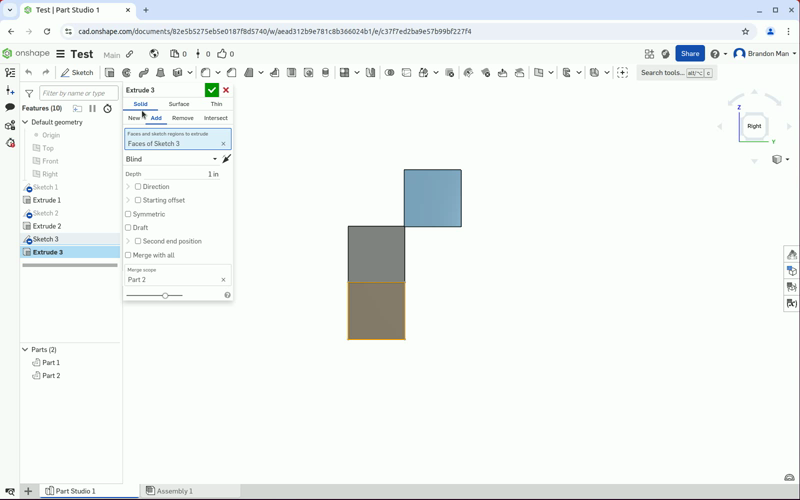
mouse_move(137, 120)
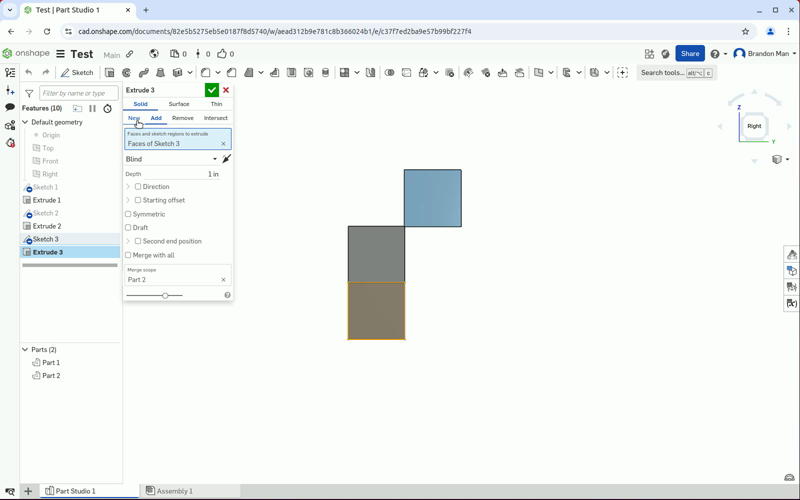
click(137, 120)
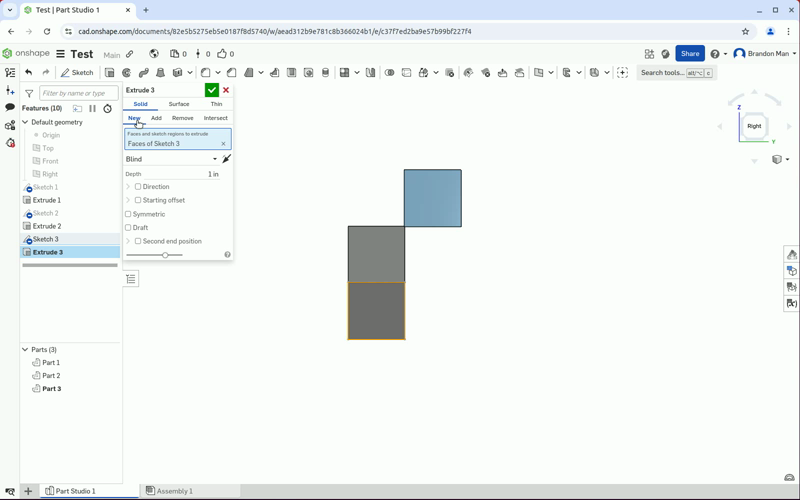
key(tab, 4)
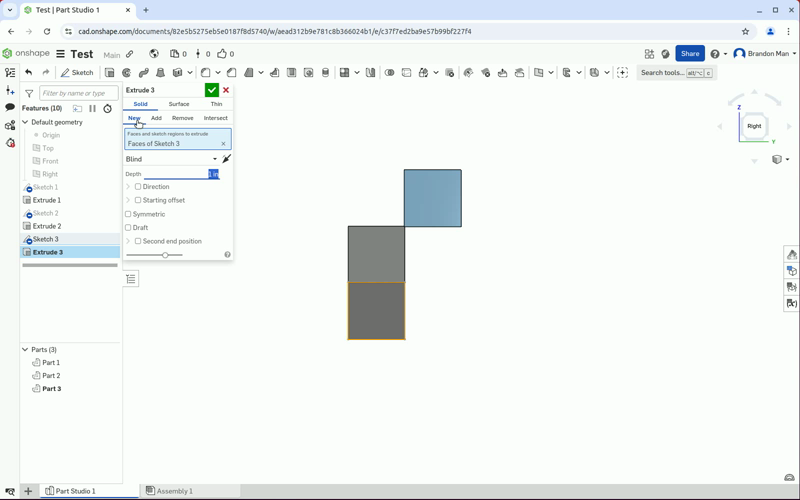
text(11.554)
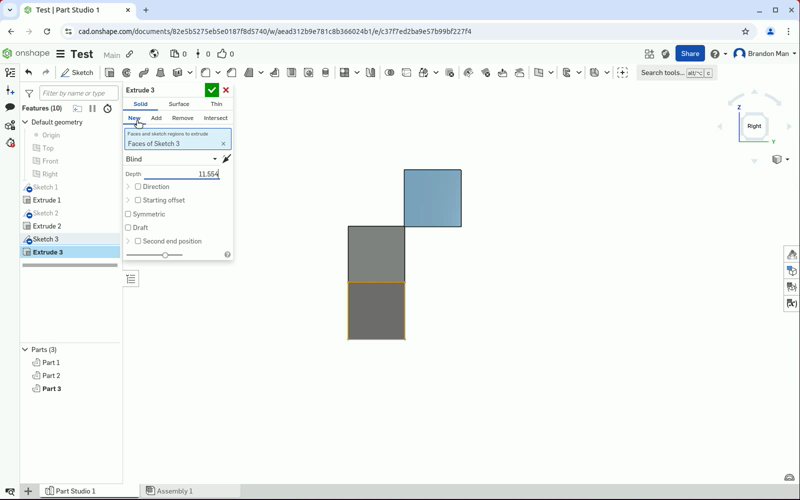
key(enter)
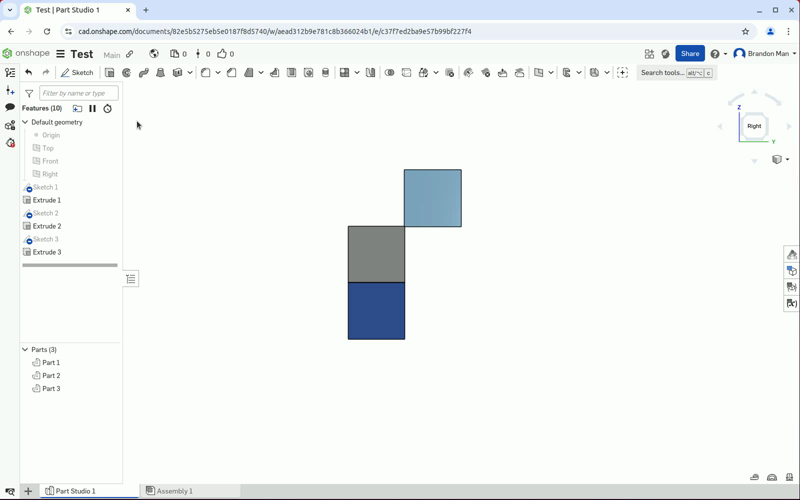
key(shift+h)
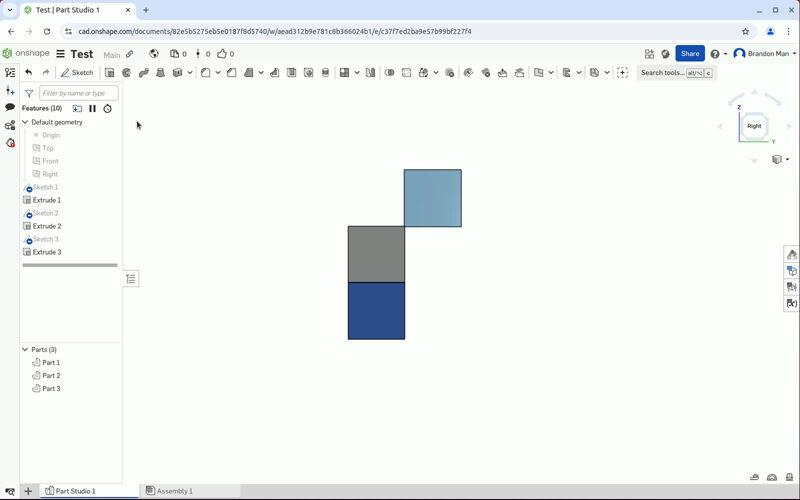
key(shift+h)
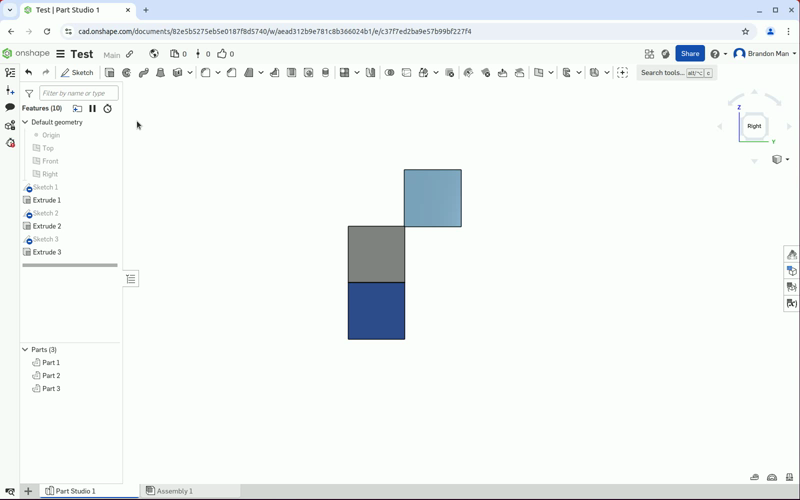
mouse_move(73, 189)
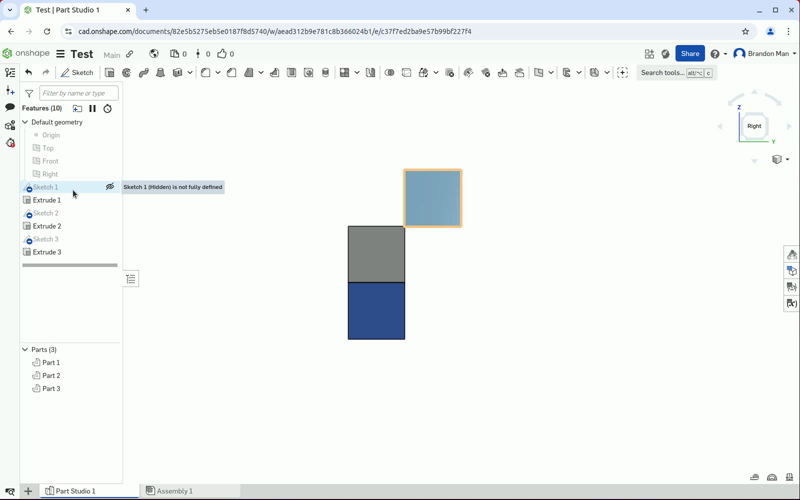
click(73, 189)
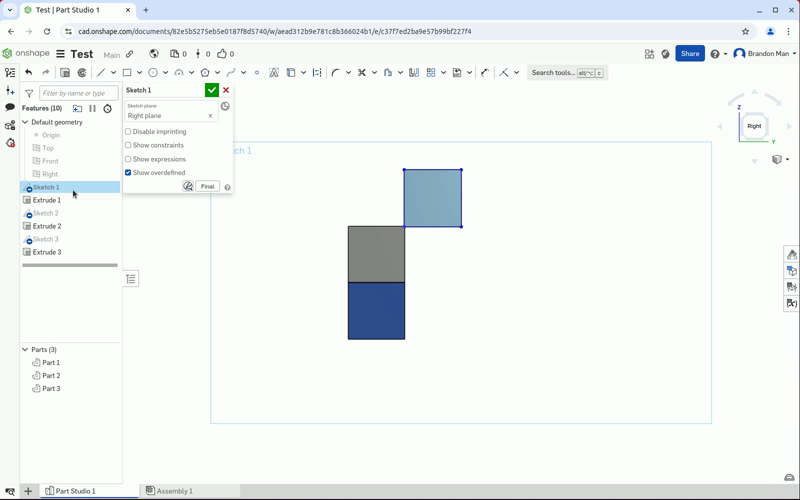
mouse_move(229, 92)
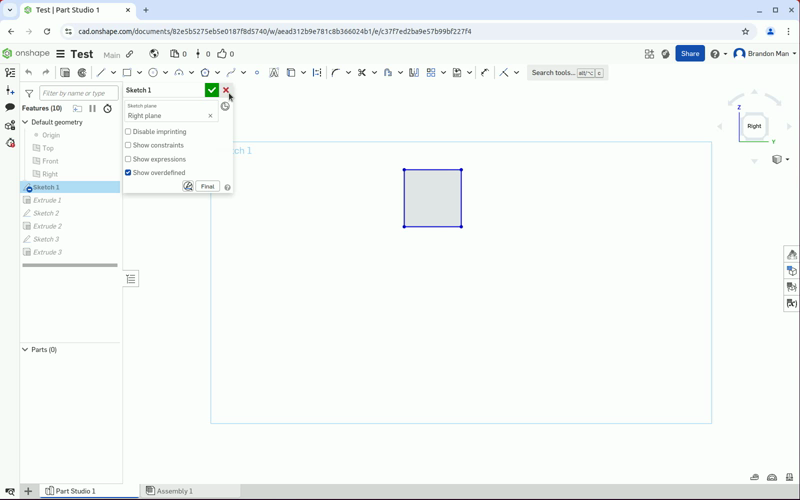
click(229, 92)
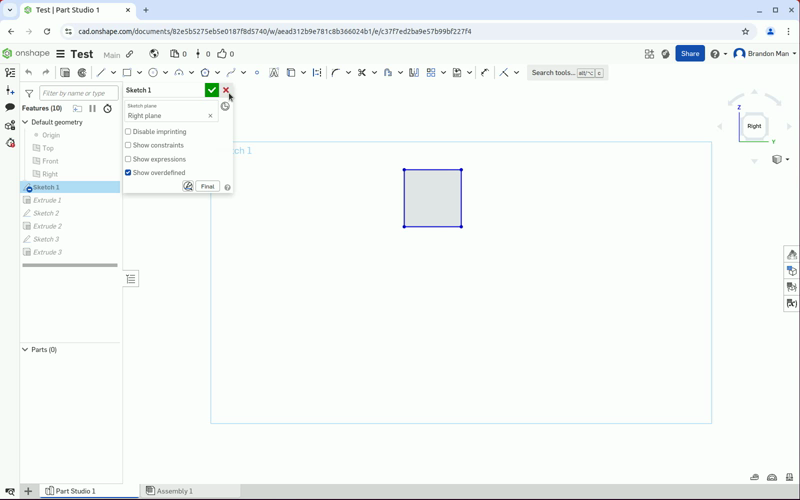
key(shift+s)
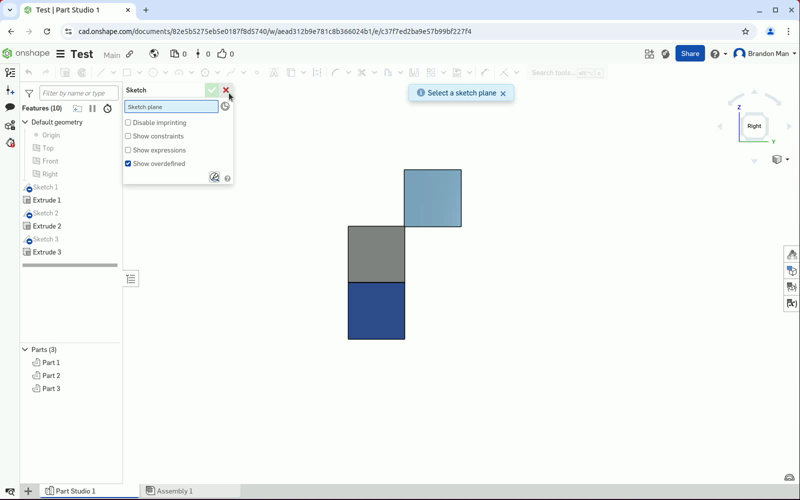
mouse_move(73, 176)
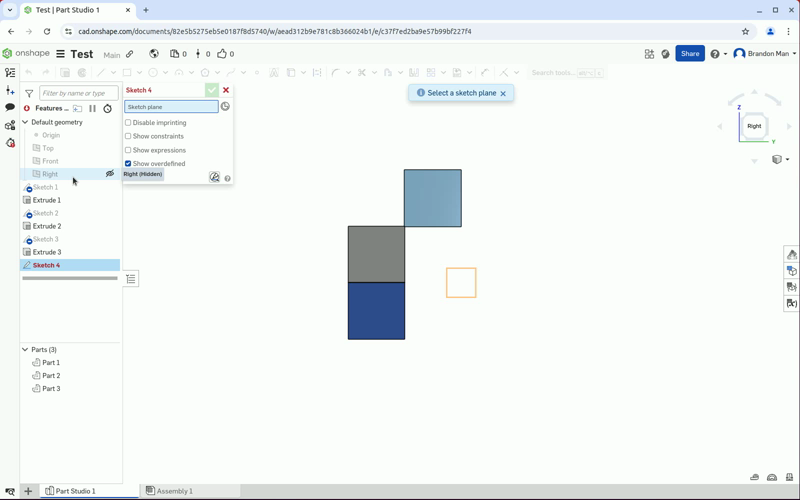
click(73, 176)
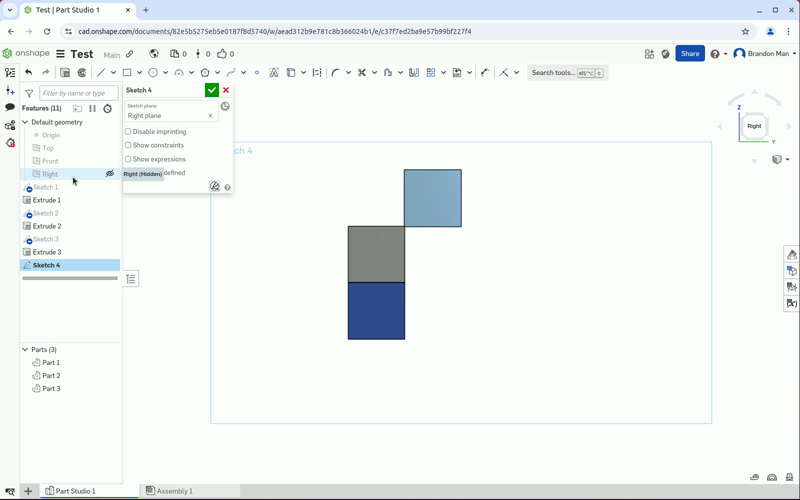
mouse_move(73, 352)
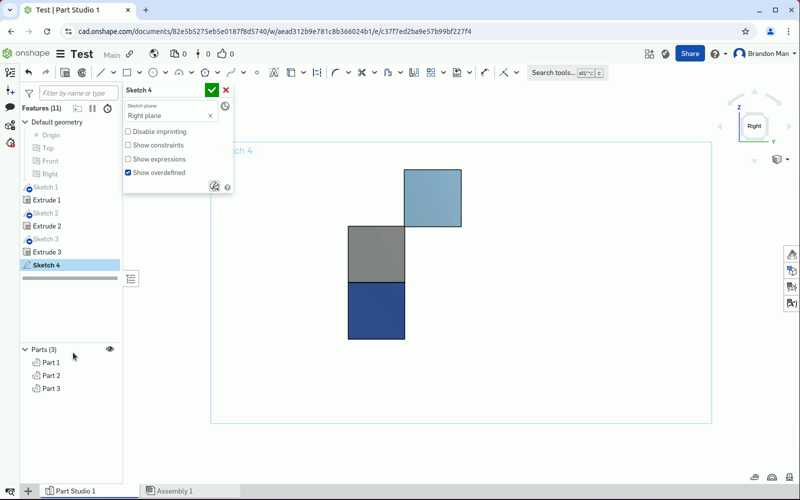
key(y)
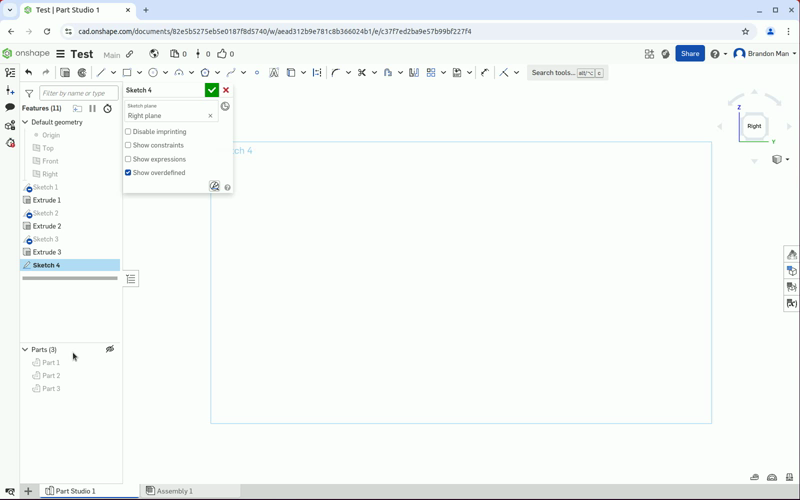
key(l)
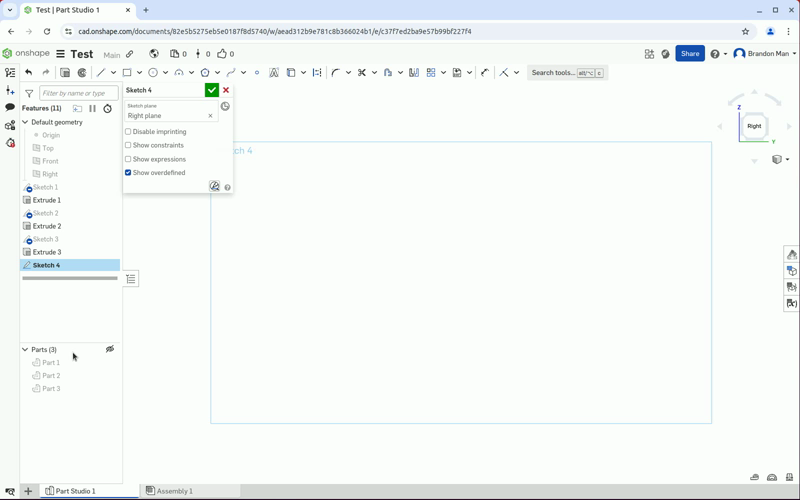
key_down(shift)
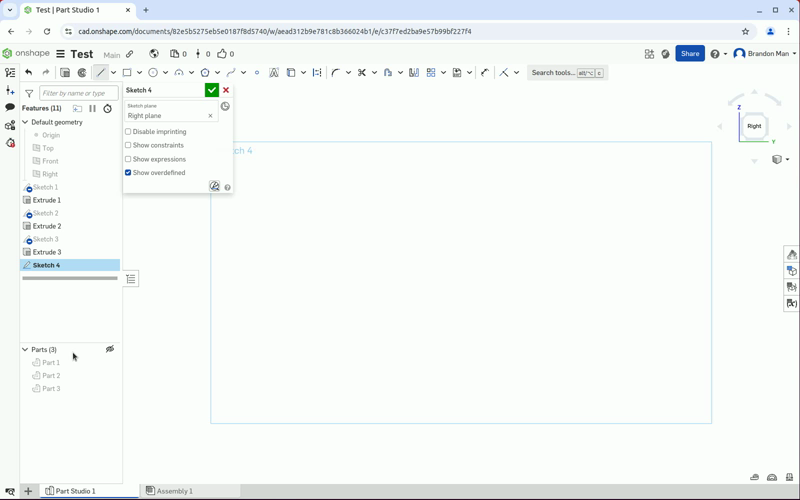
mouse_move(404, 339)
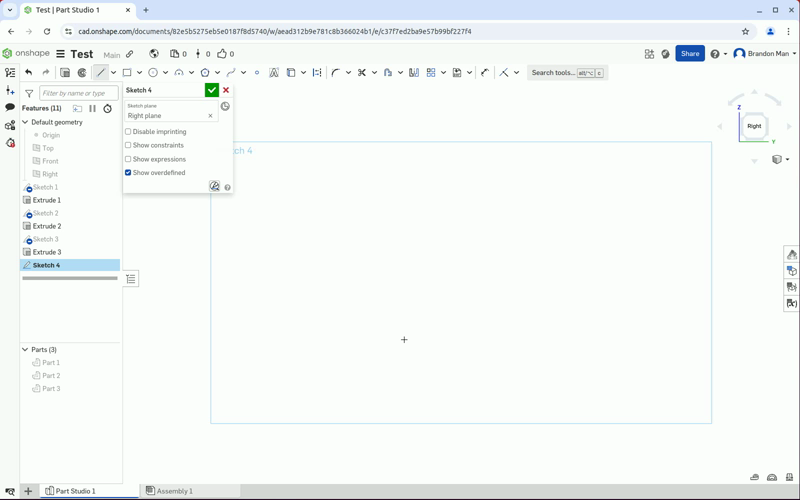
click(404, 339)
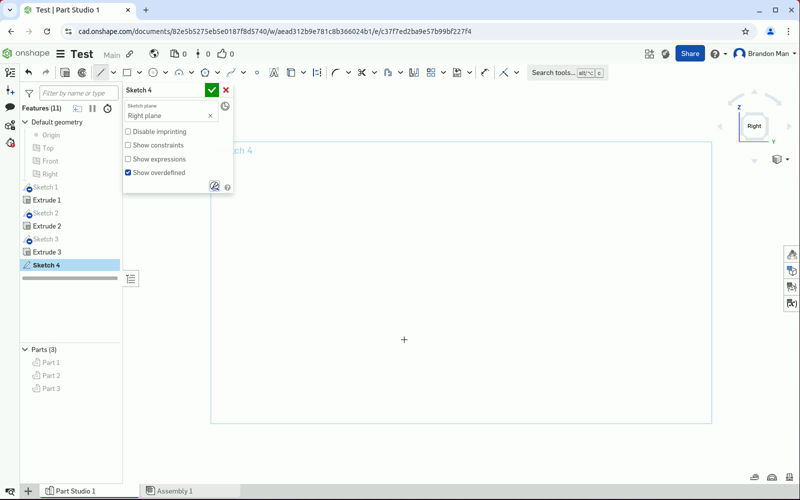
key_up(shift)
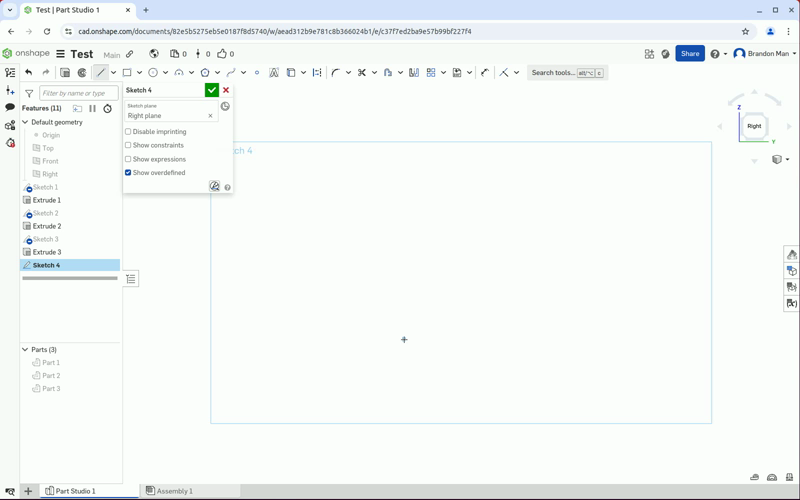
key_down(shift)
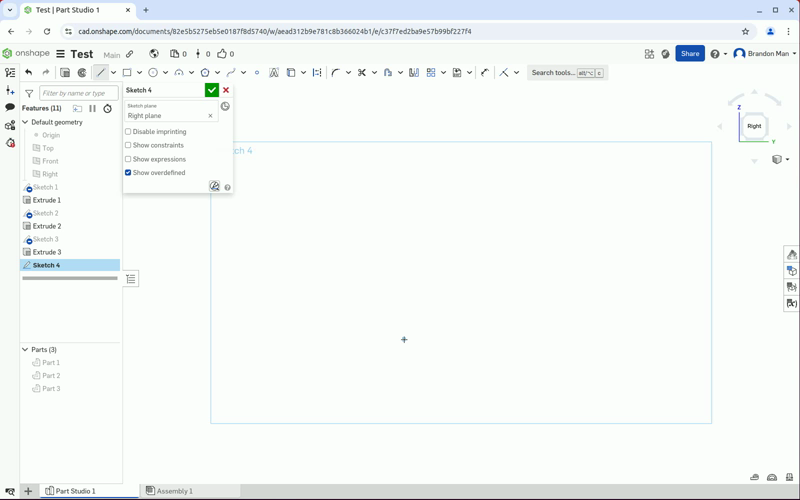
mouse_move(434, 339)
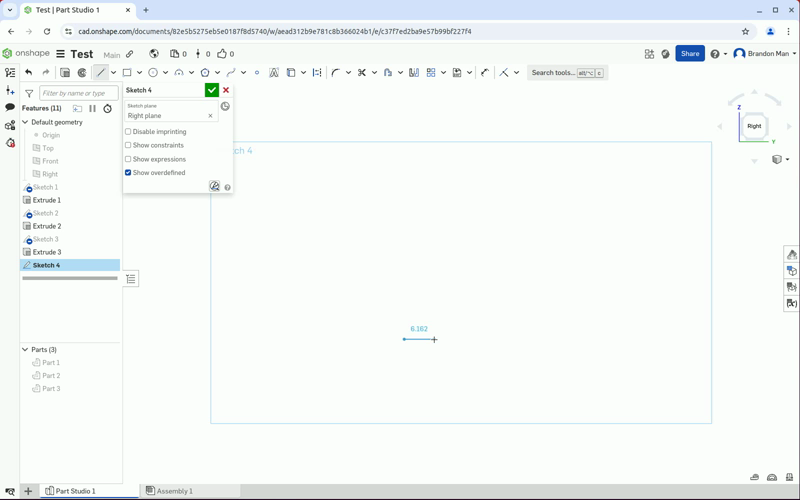
mouse_move(461, 339)
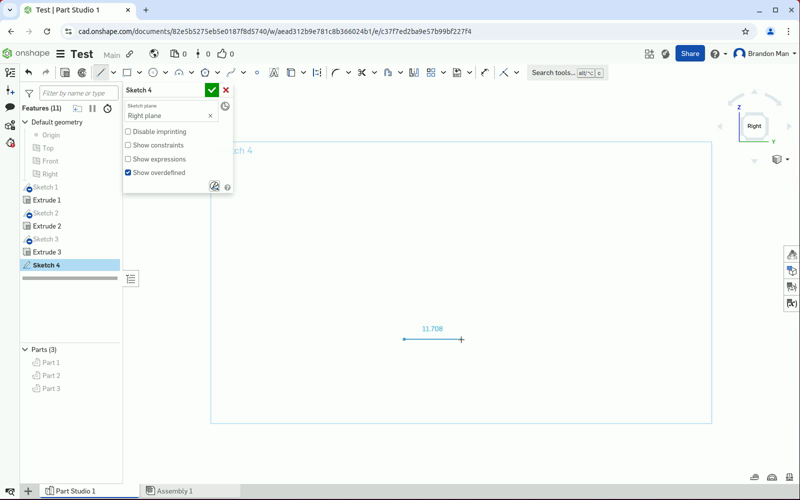
click(461, 339)
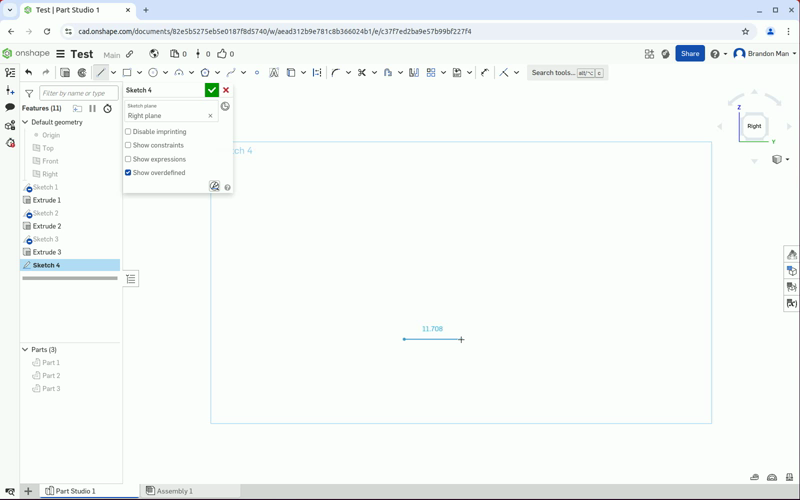
key_up(shift)
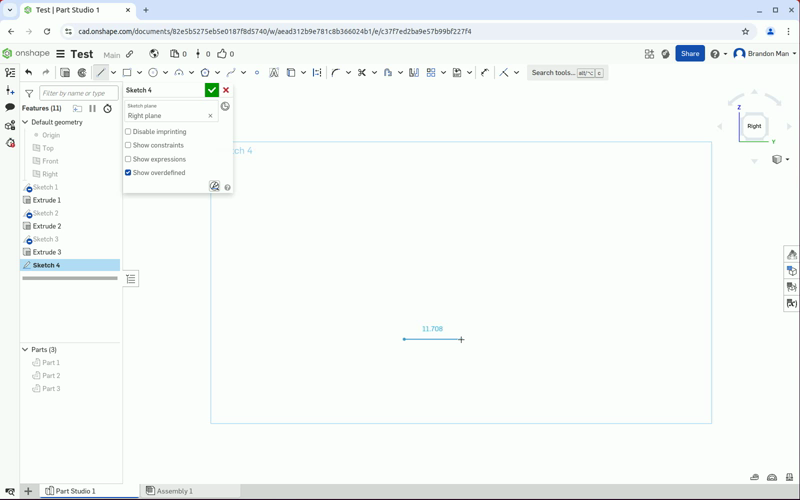
key_down(shift)
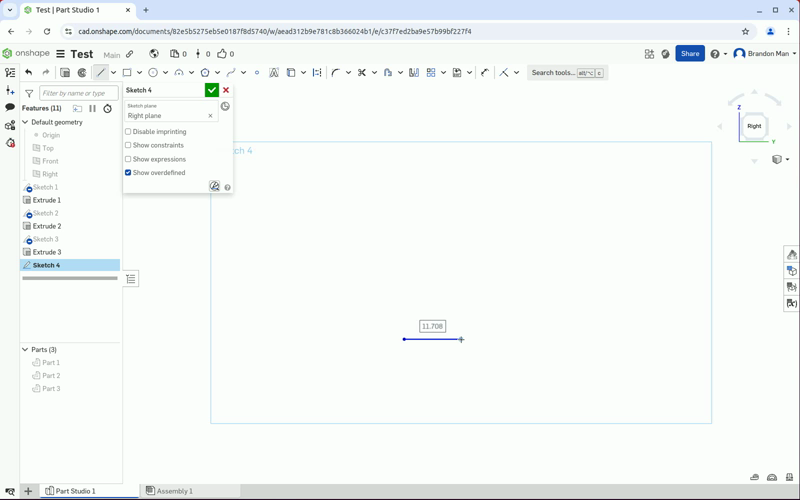
mouse_move(491, 339)
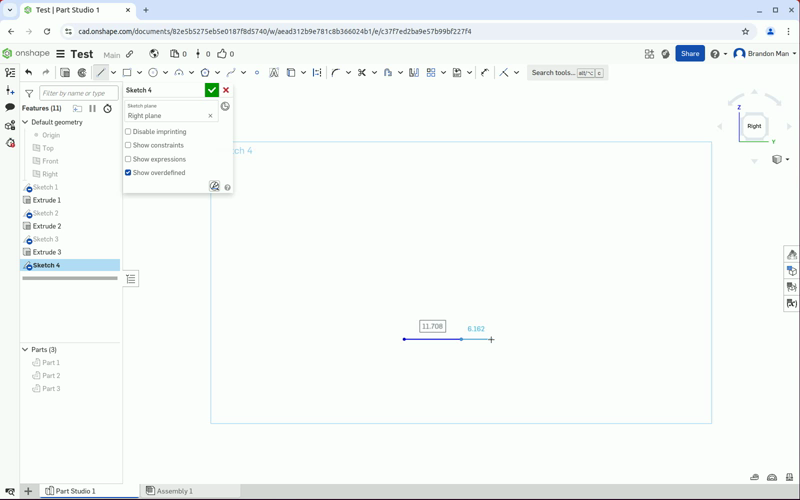
mouse_move(461, 282)
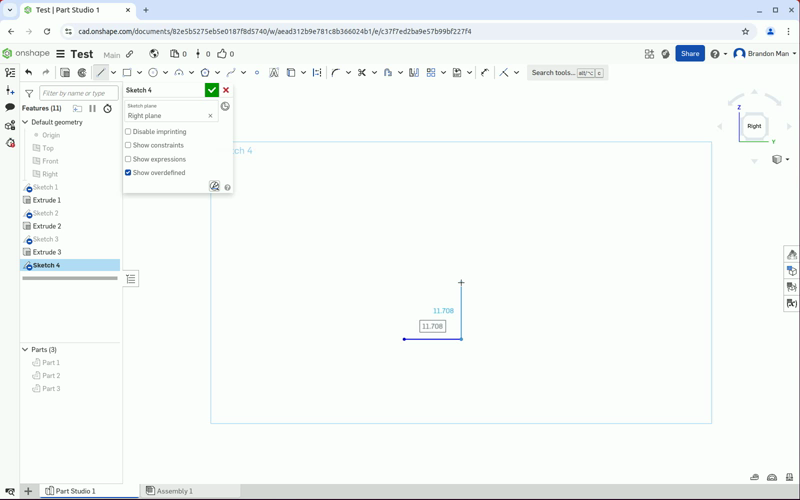
click(461, 282)
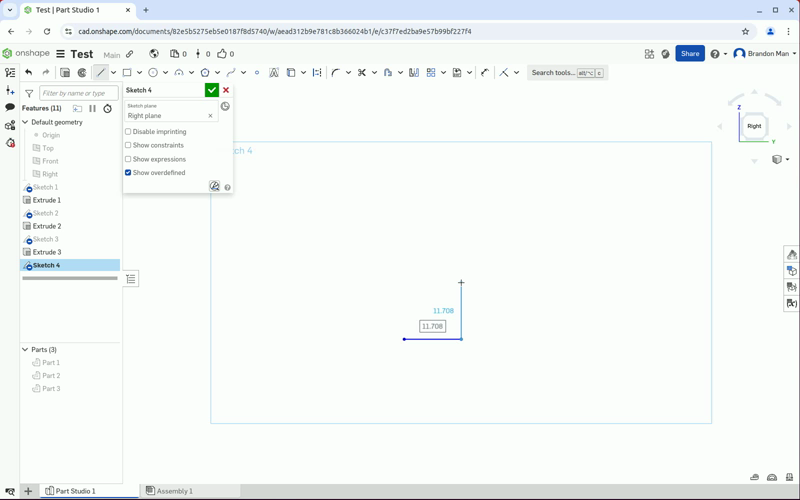
key_up(shift)
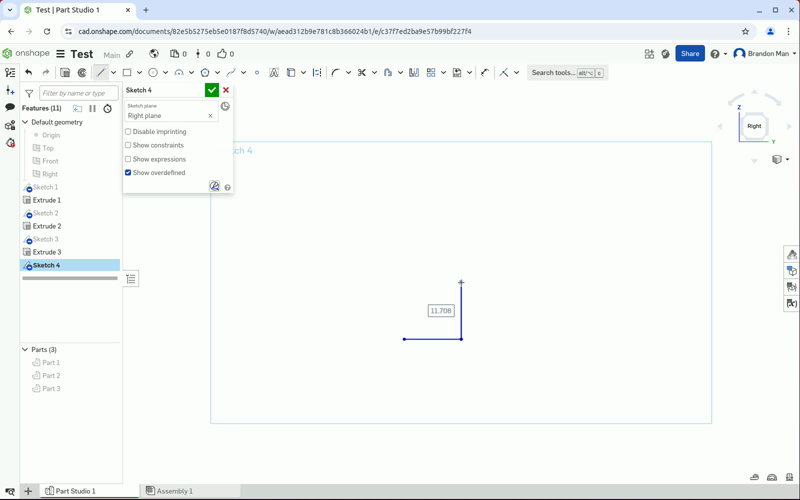
key_down(shift)
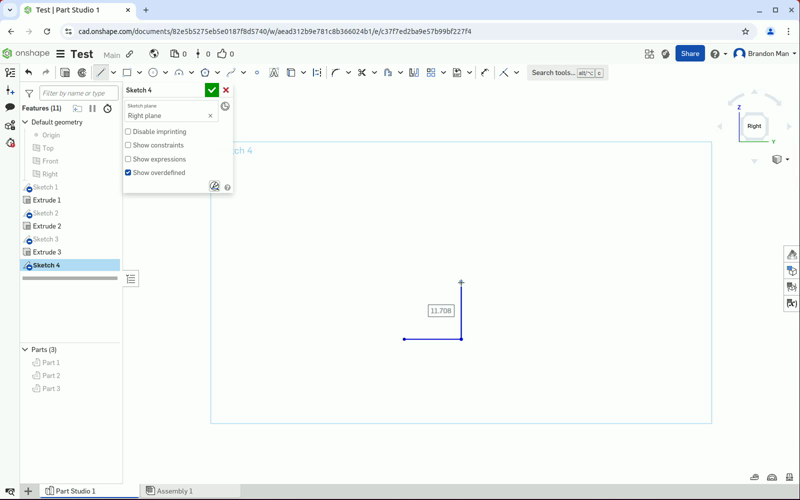
mouse_move(491, 282)
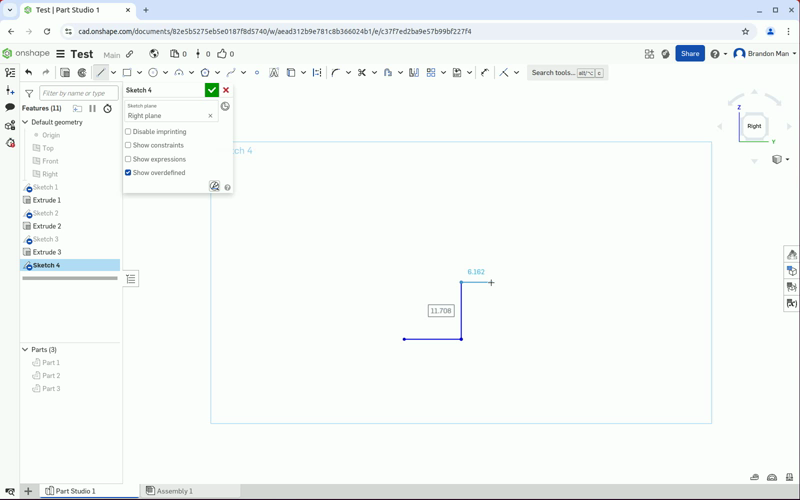
mouse_move(404, 282)
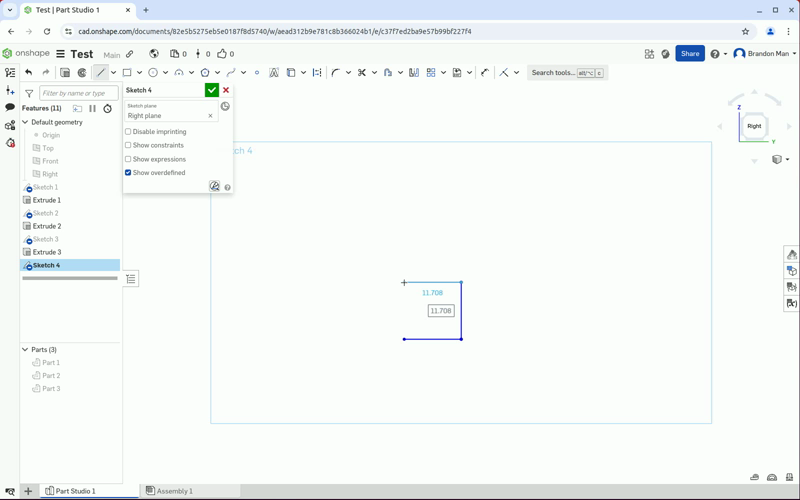
click(404, 282)
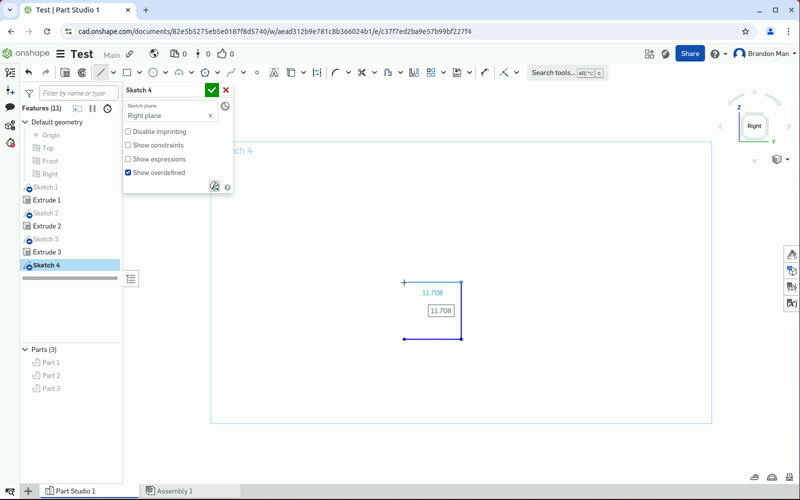
key_up(shift)
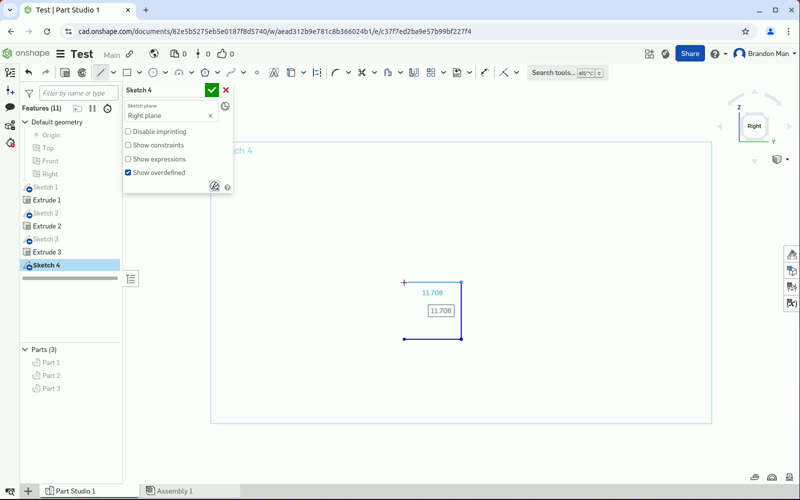
mouse_move(434, 282)
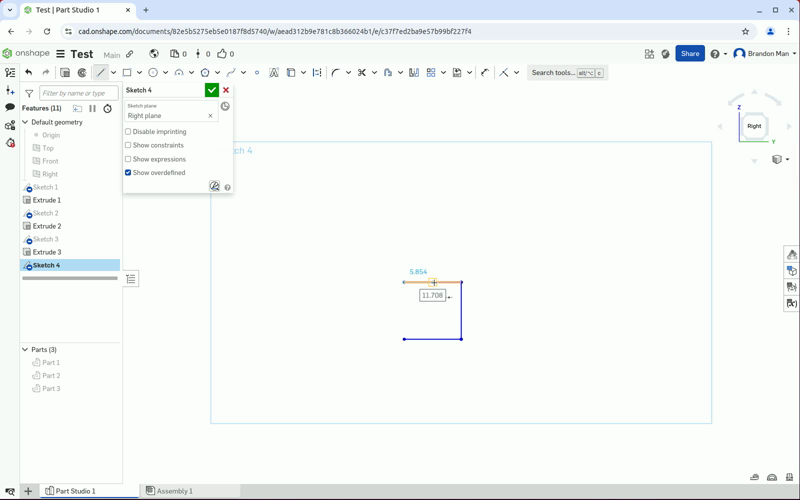
key_down(shift)
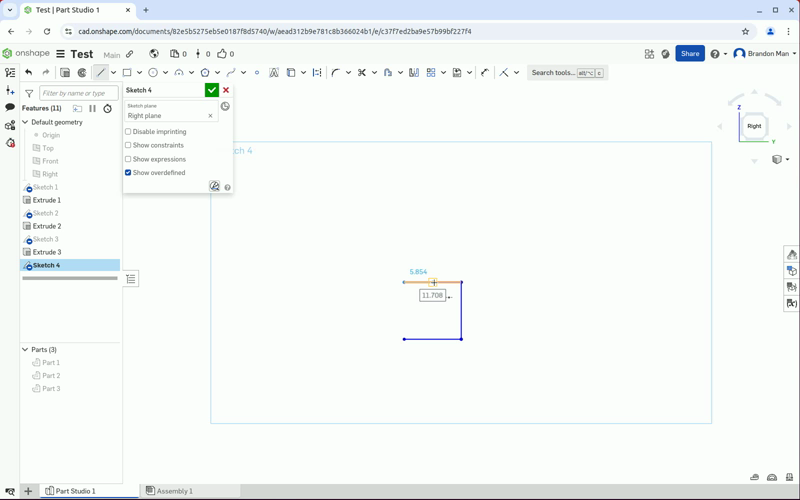
mouse_move(404, 339)
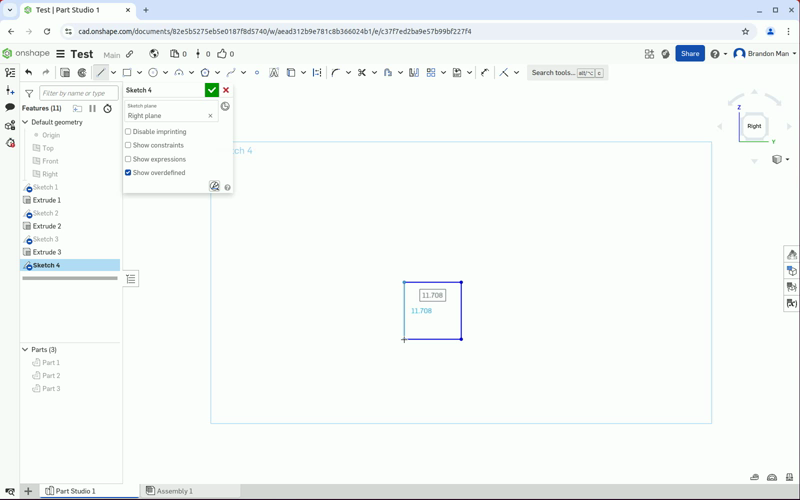
key_up(shift)
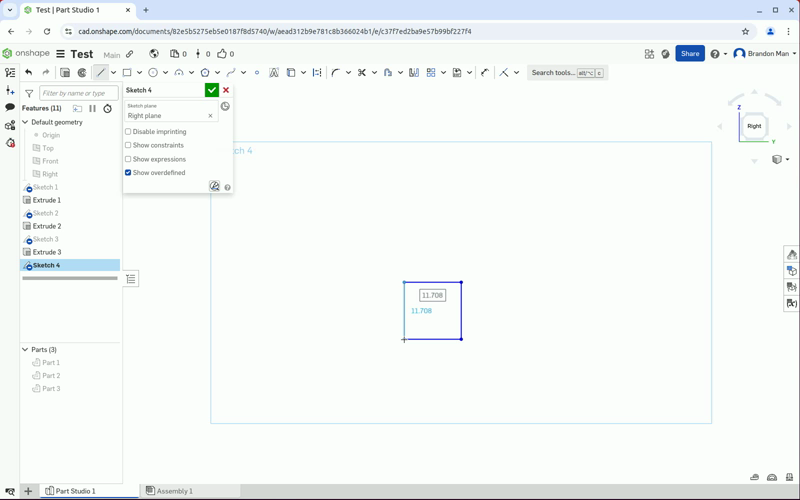
click(404, 339)
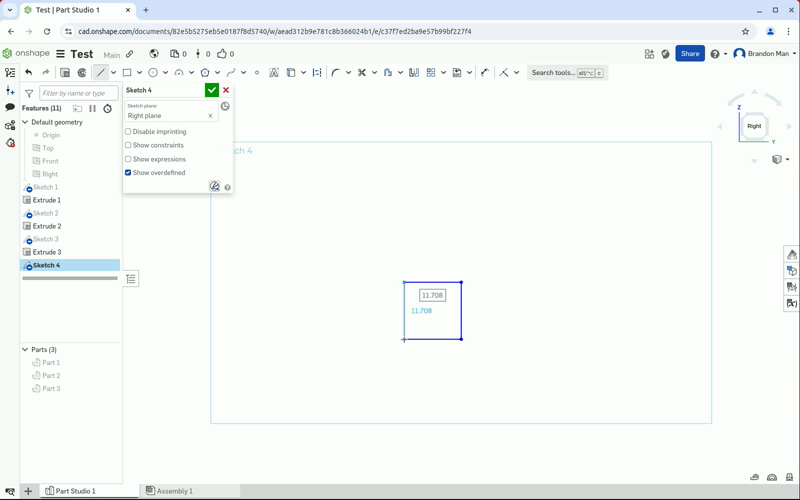
key(esc)
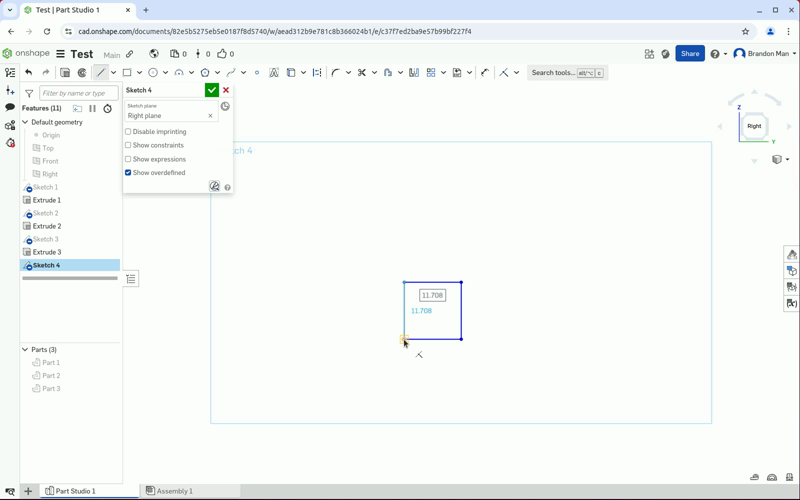
mouse_move(451, 330)
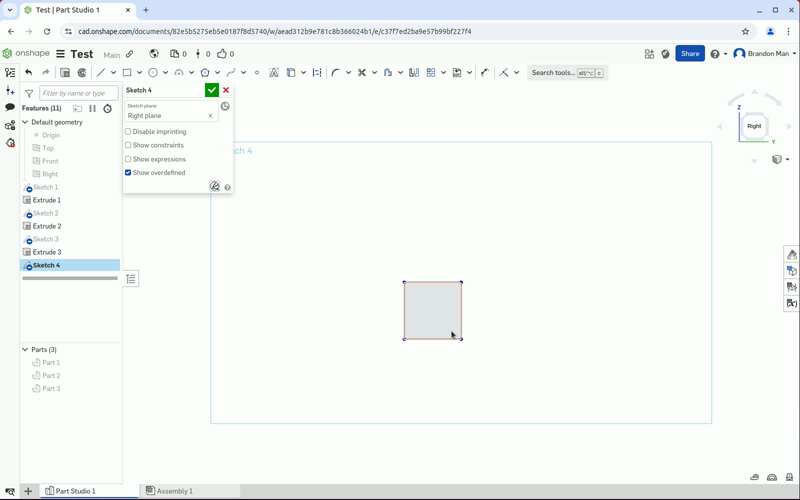
click(451, 330)
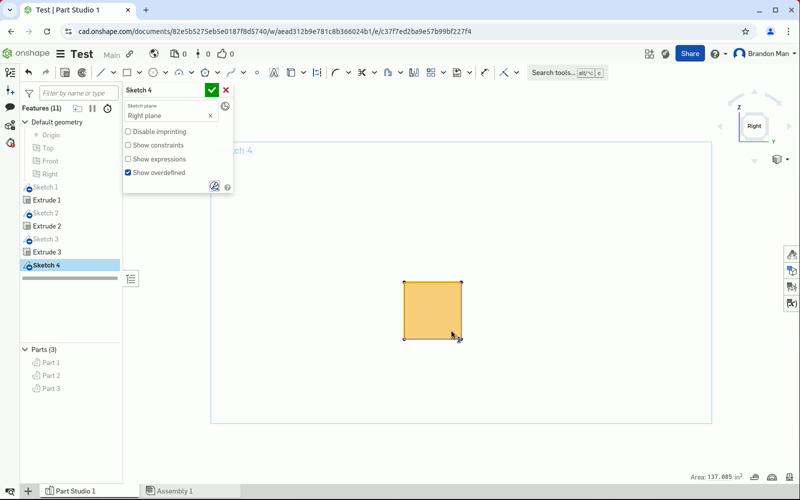
mouse_move(73, 352)
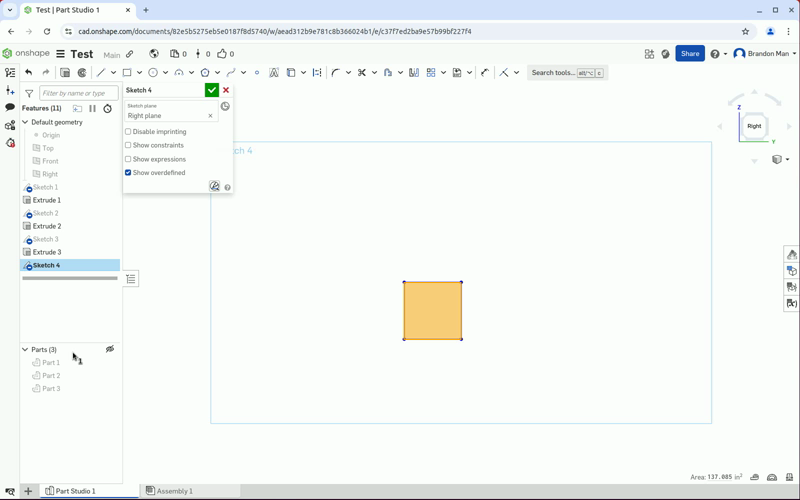
key(shift+y)
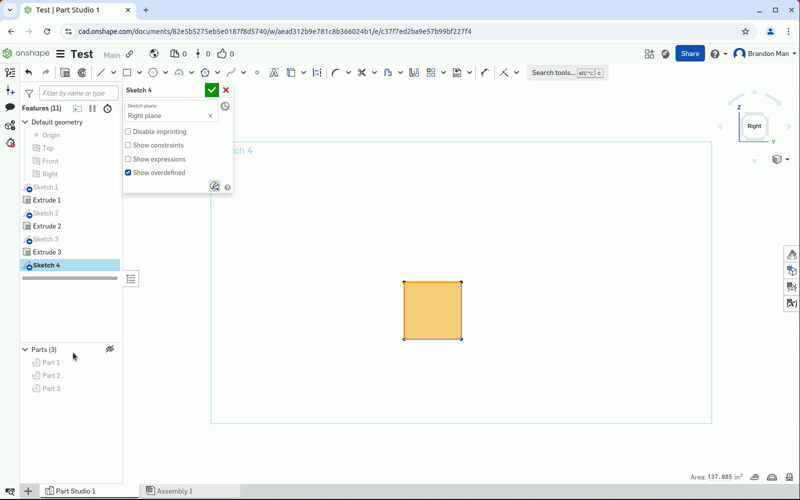
key(shift+e)
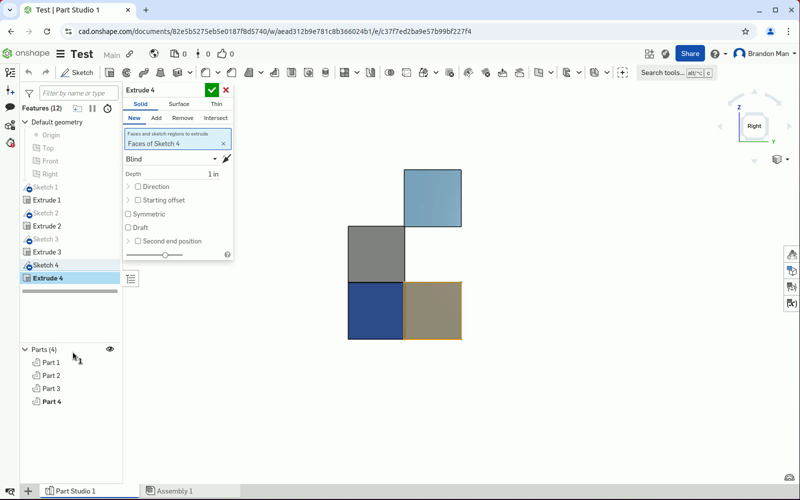
mouse_move(143, 106)
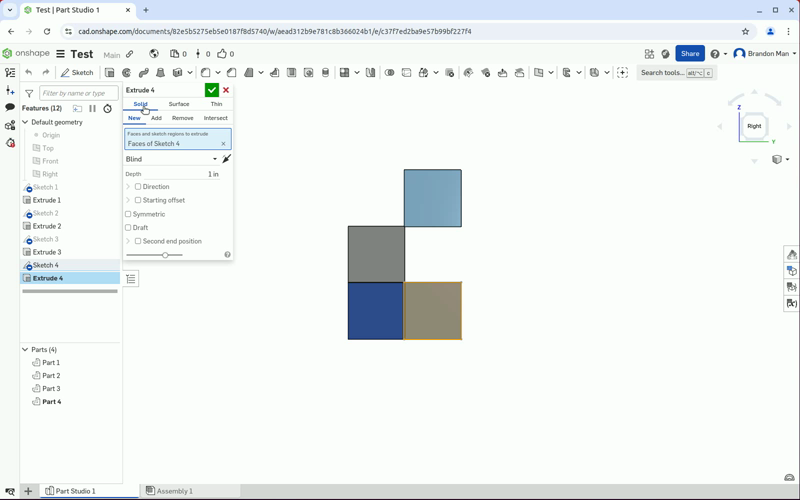
click(143, 106)
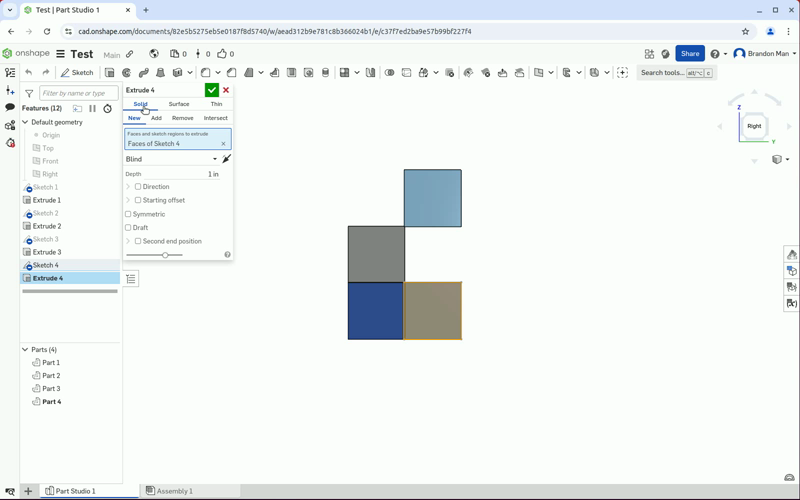
mouse_move(137, 120)
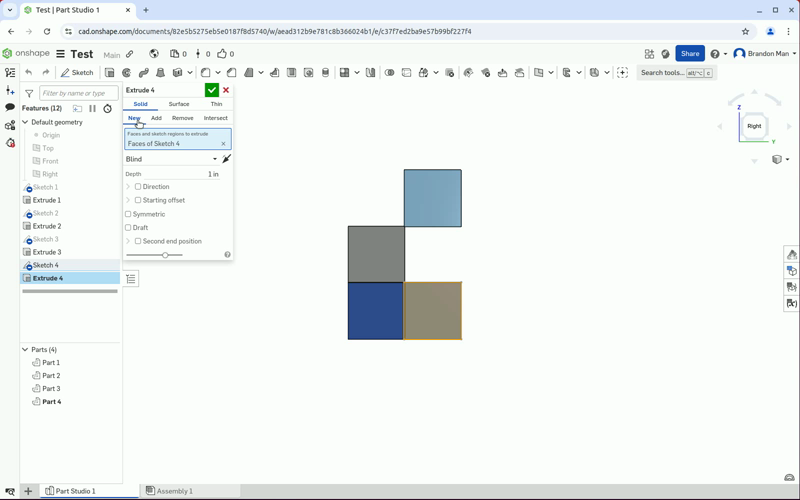
click(137, 120)
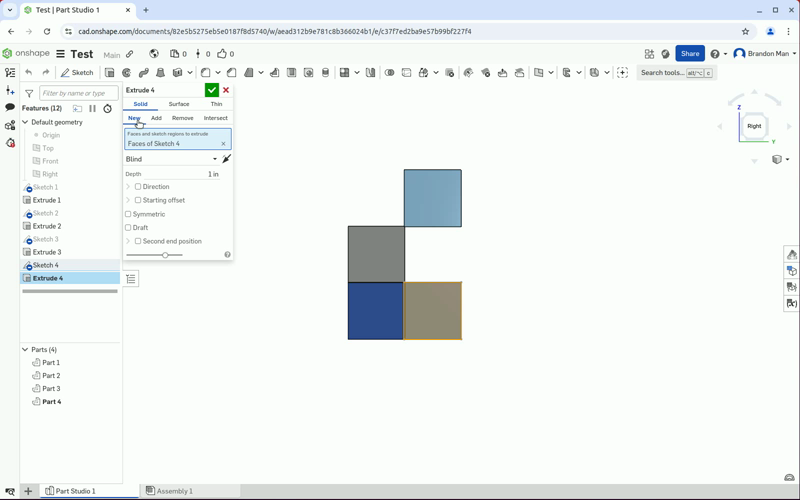
key(tab, 4)
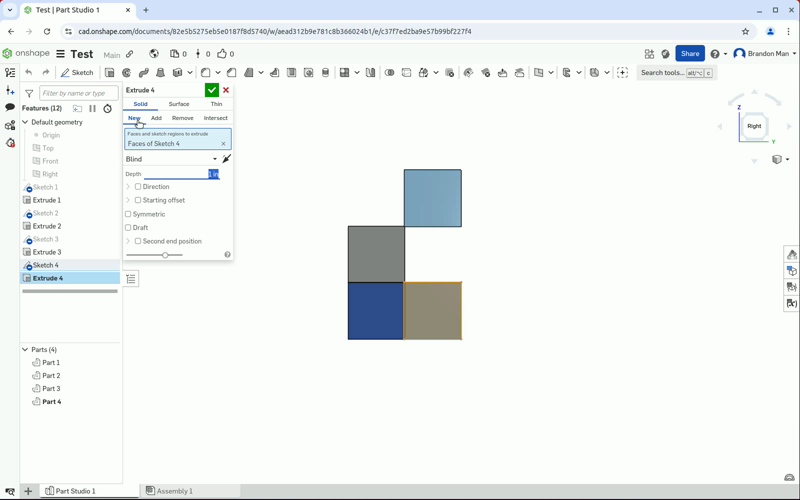
text(11.554)
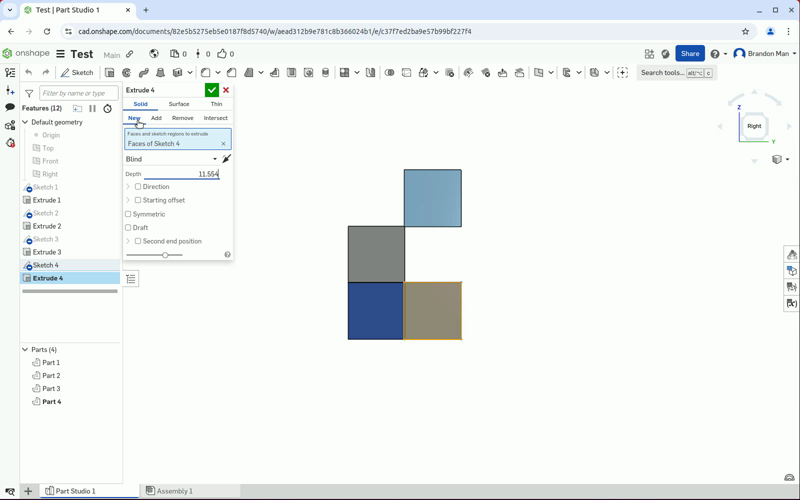
key(enter)
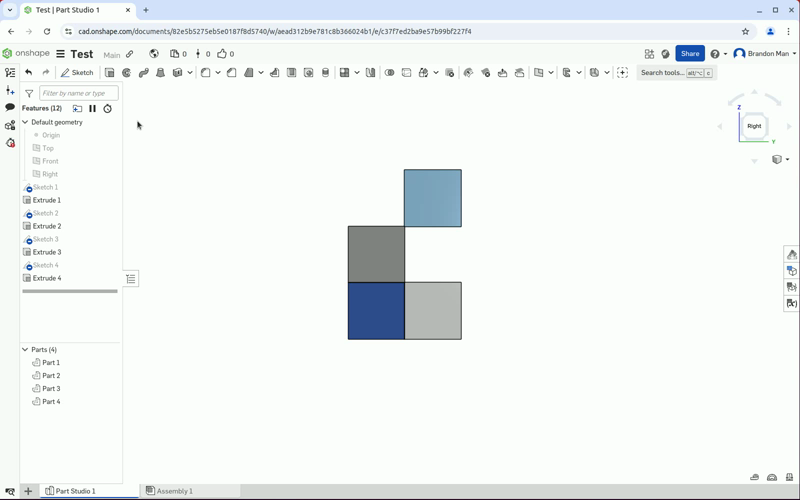
key(shift+h)
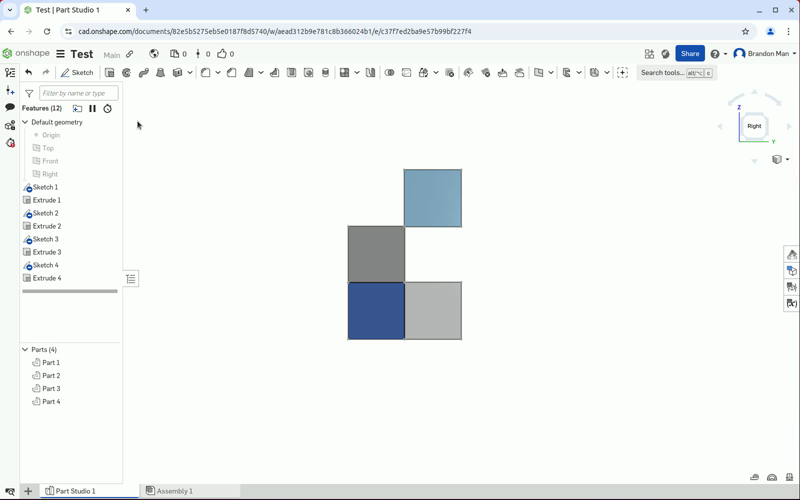
key(shift+h)
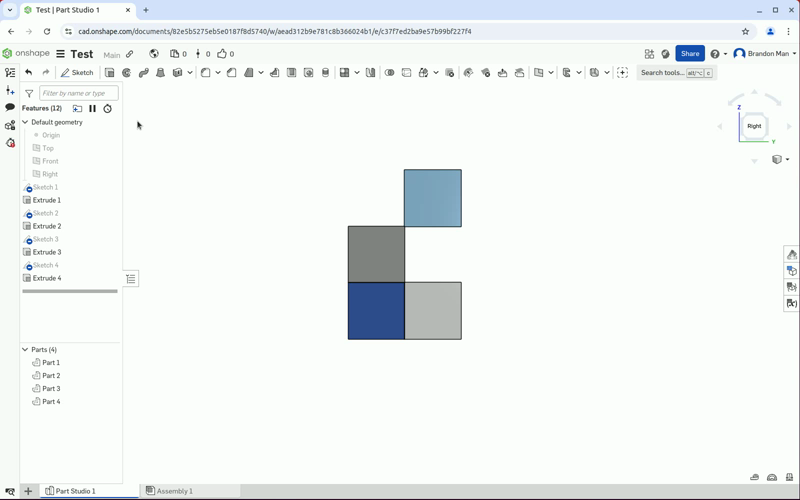
mouse_move(73, 189)
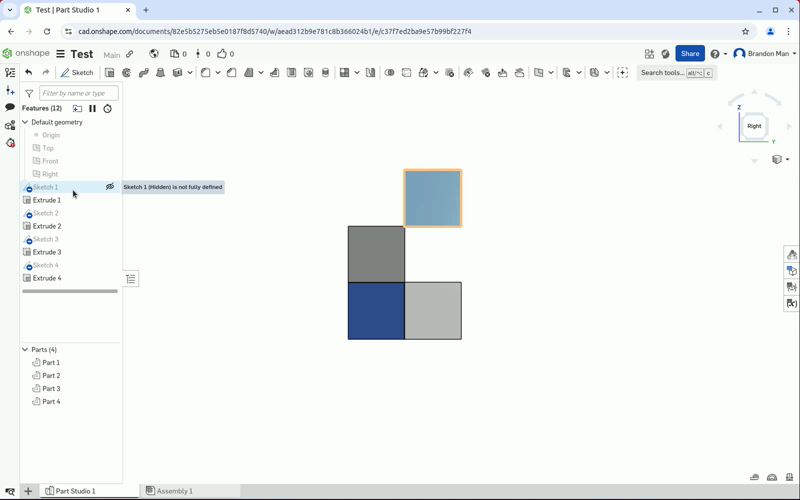
click(73, 189)
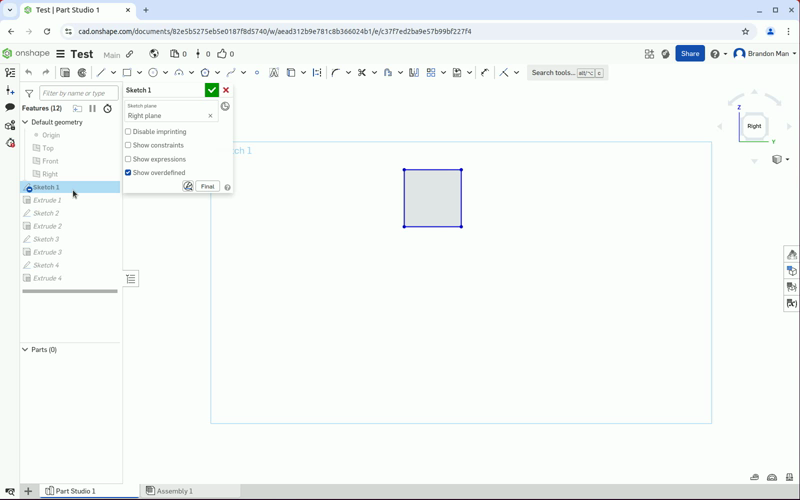
mouse_move(229, 92)
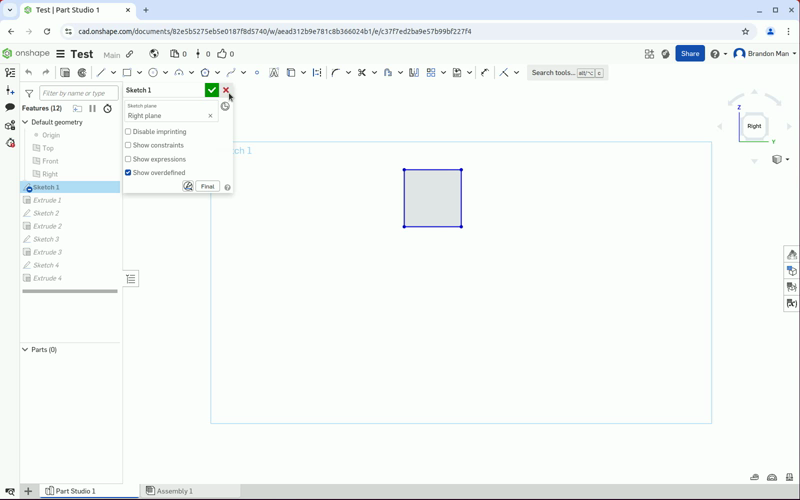
click(229, 92)
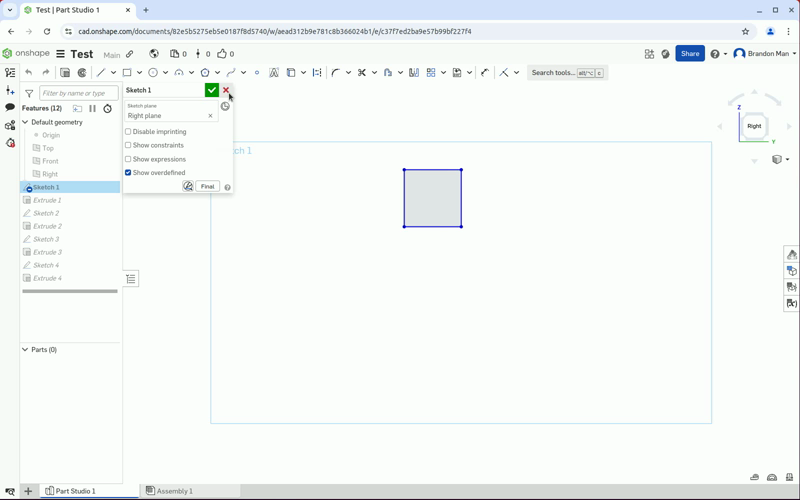
key(shift+s)
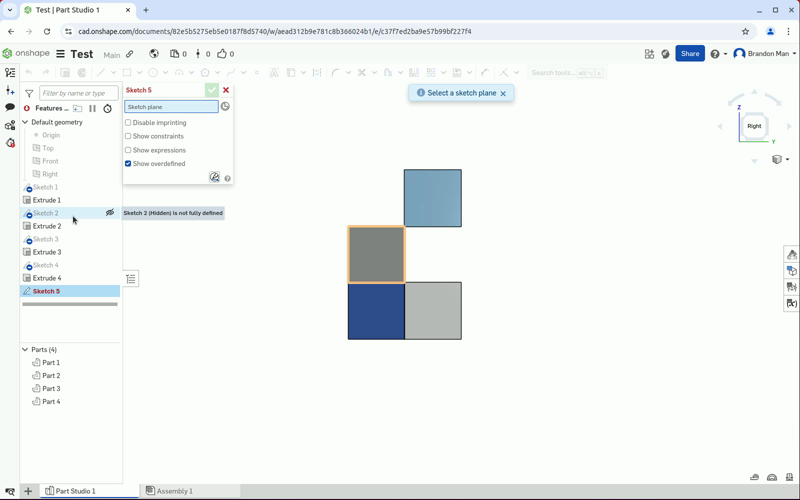
scroll(3)
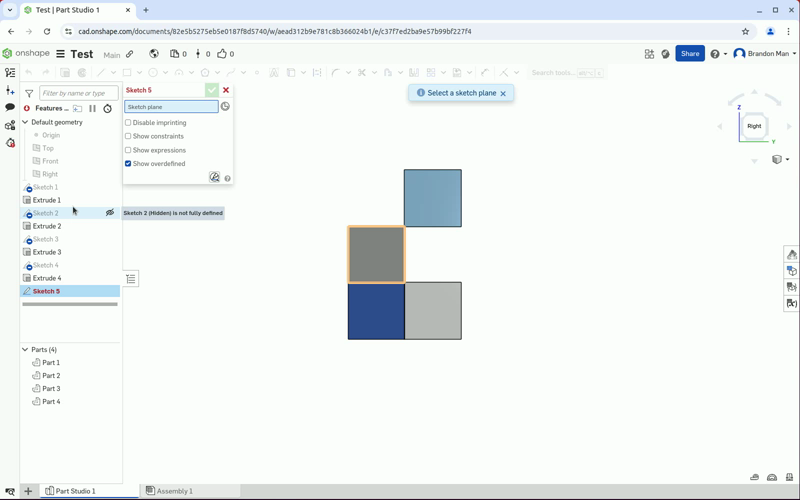
mouse_move(73, 176)
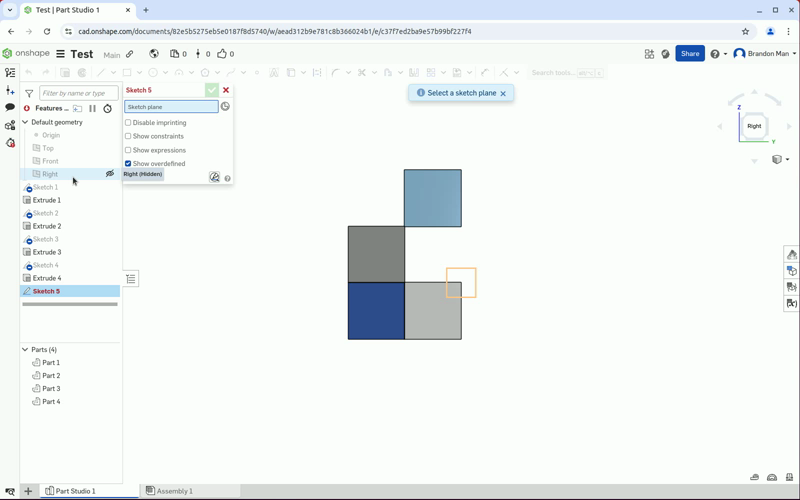
click(73, 176)
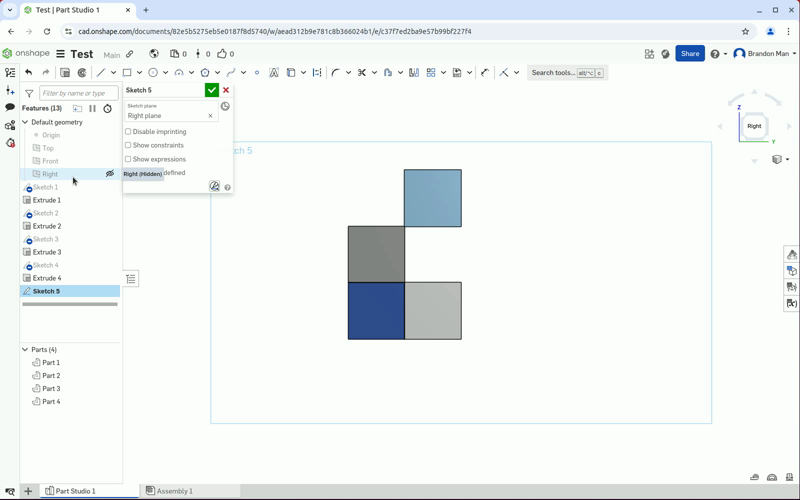
mouse_move(73, 352)
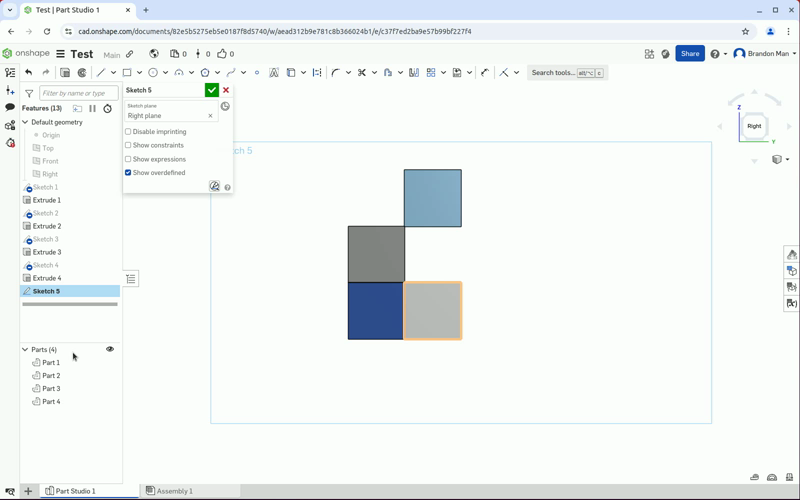
key(y)
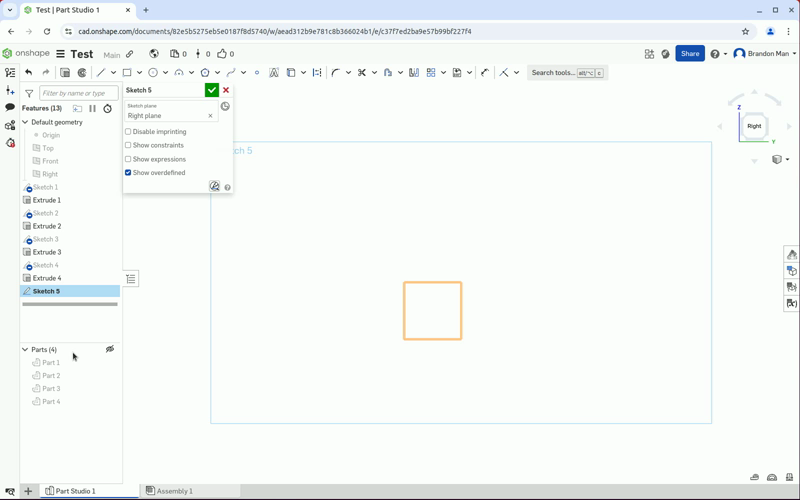
key(l)
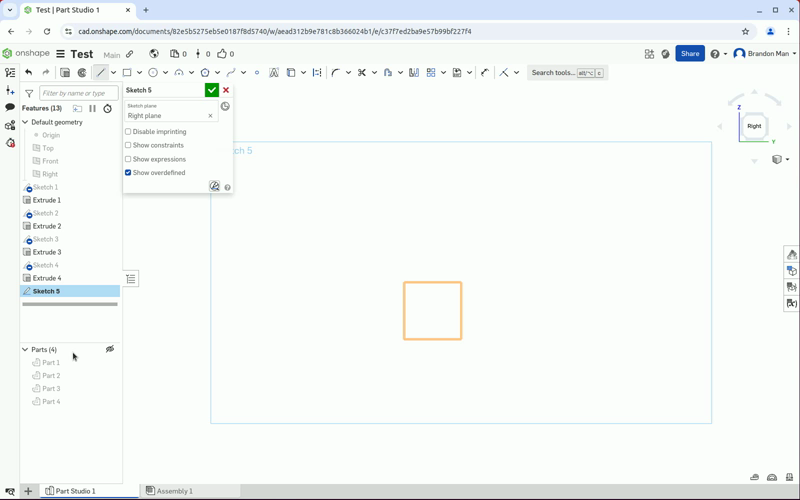
key_down(shift)
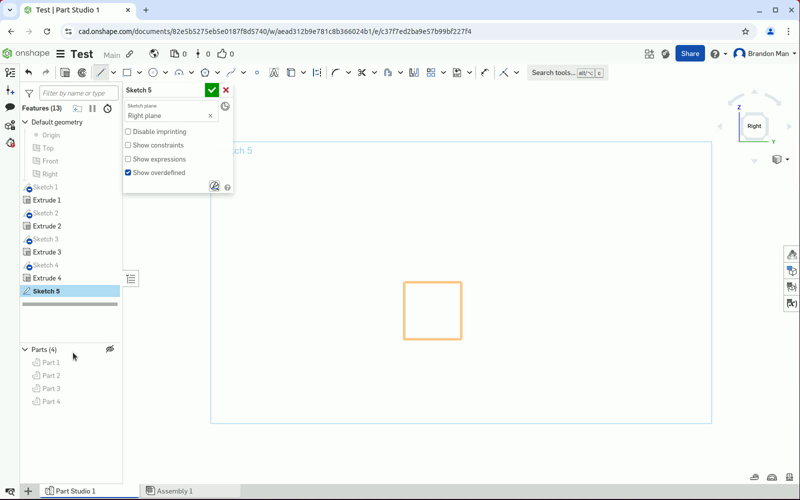
mouse_move(404, 282)
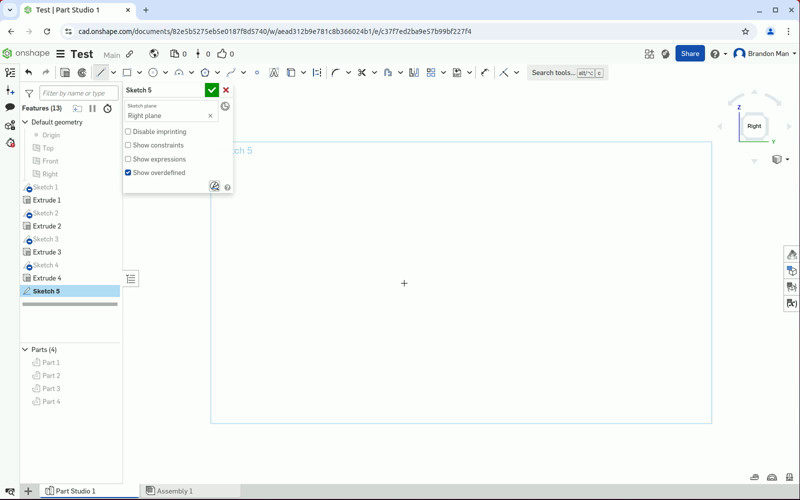
click(404, 282)
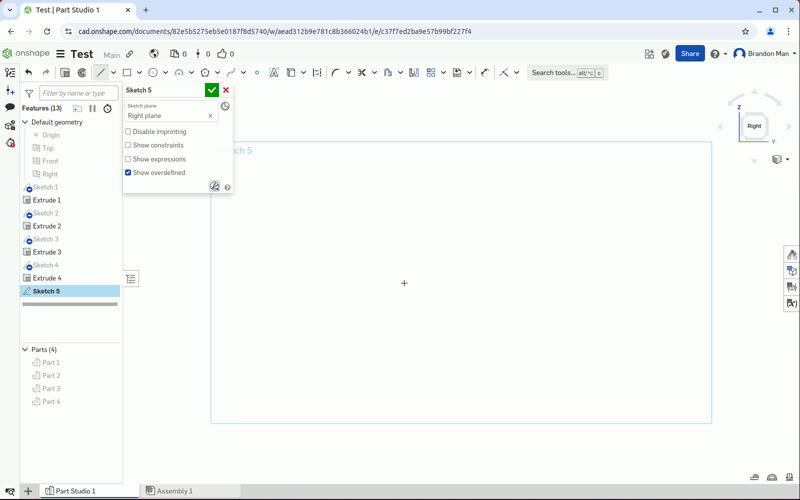
key_up(shift)
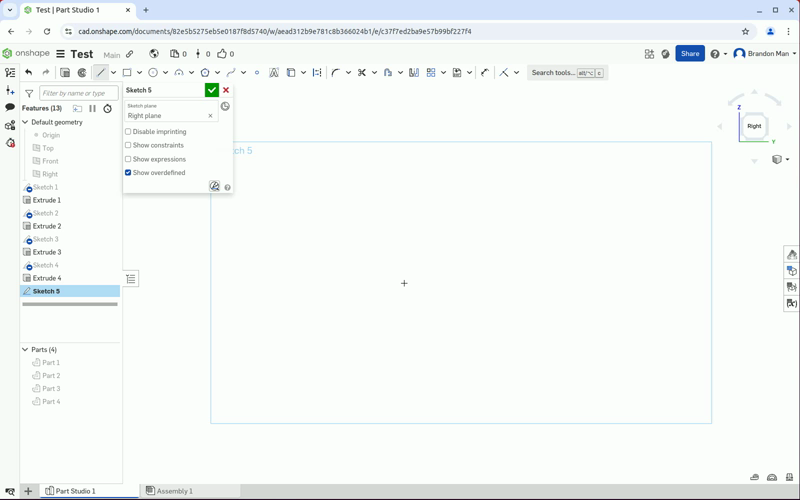
key_down(shift)
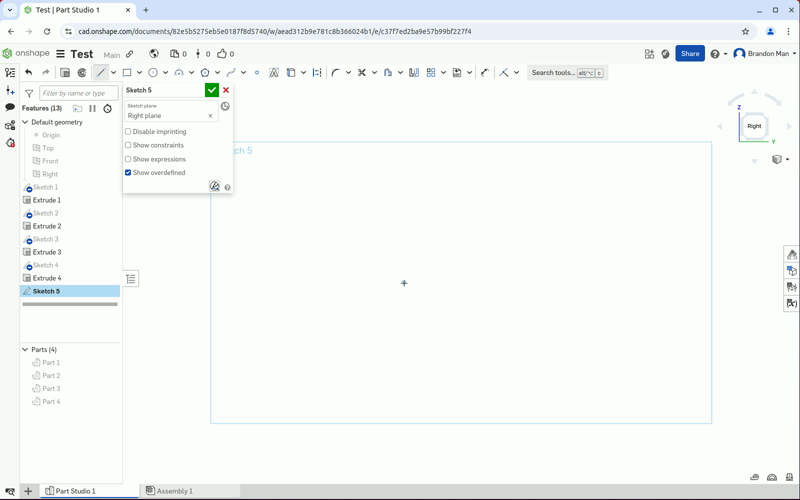
mouse_move(434, 282)
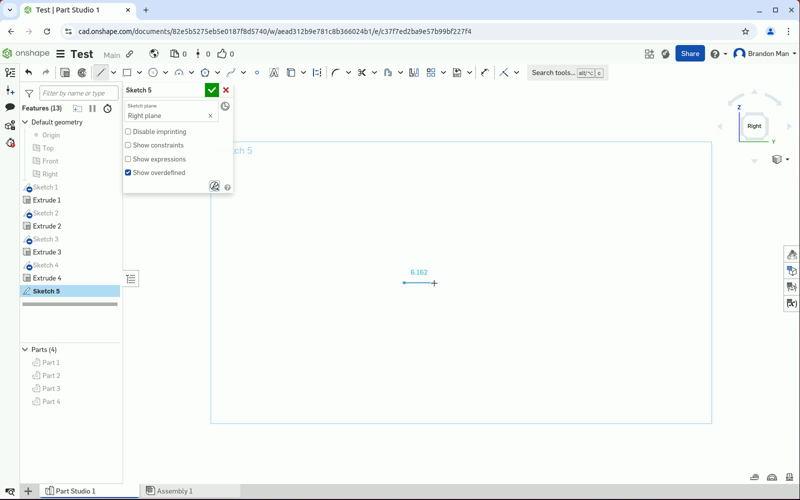
mouse_move(461, 282)
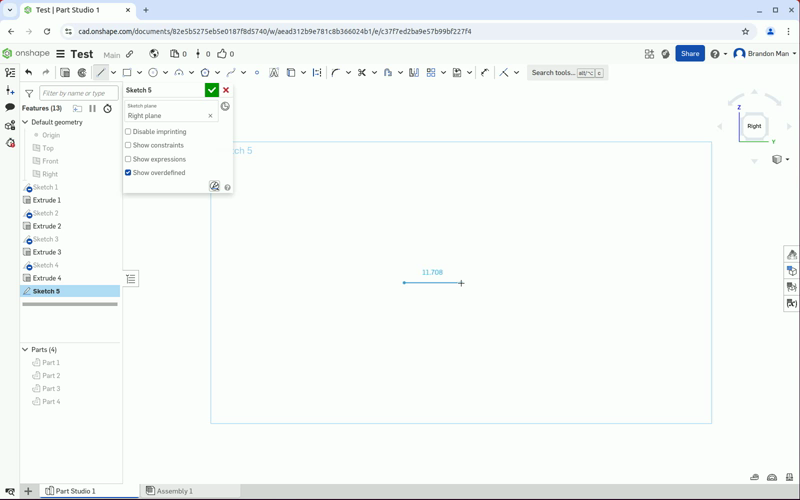
click(461, 282)
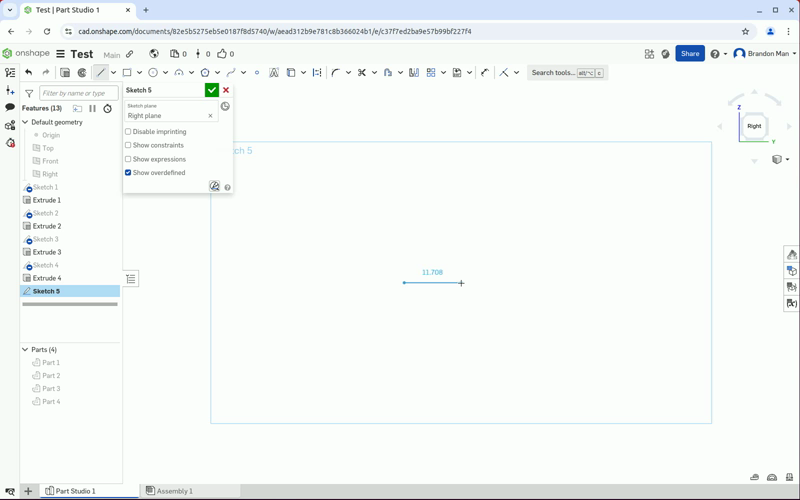
key_up(shift)
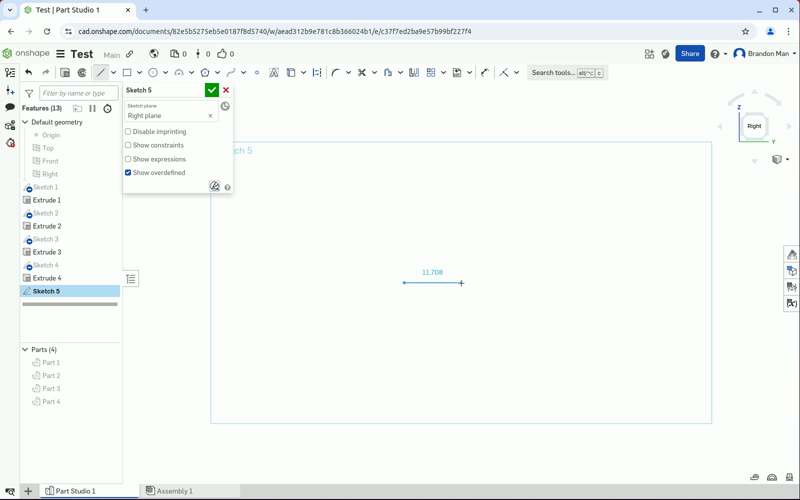
key_down(shift)
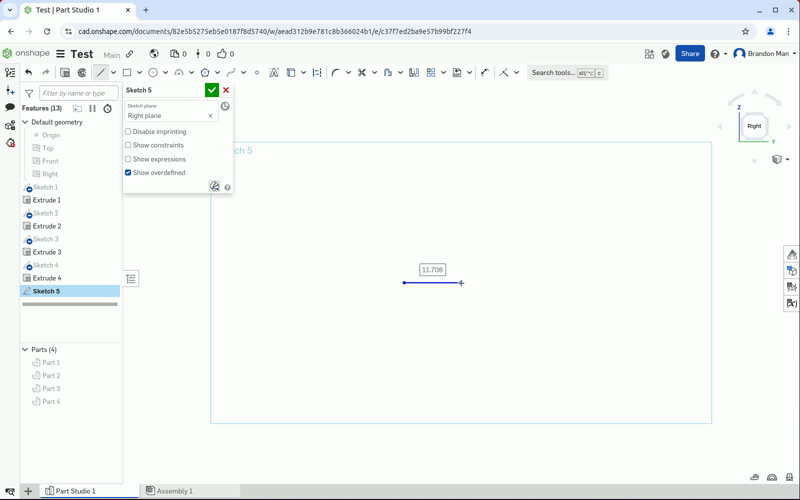
mouse_move(491, 282)
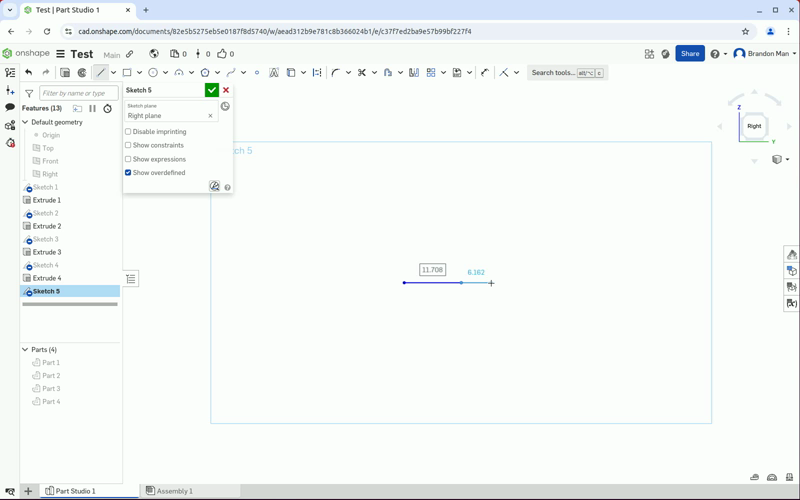
mouse_move(461, 226)
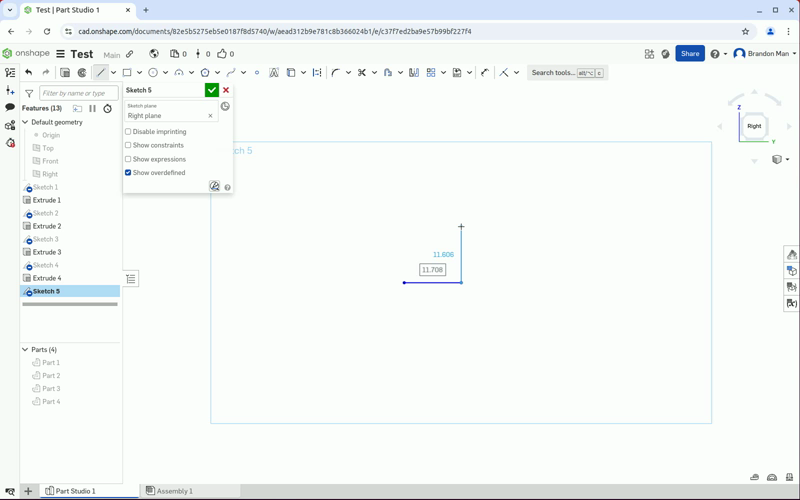
click(461, 226)
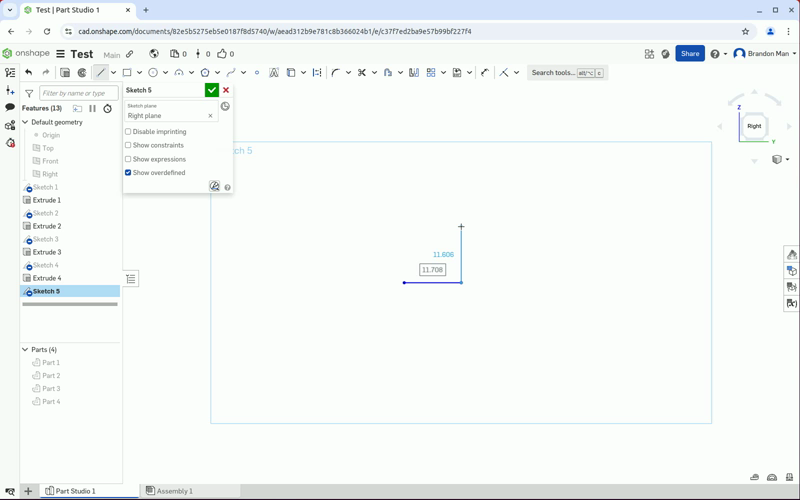
key_up(shift)
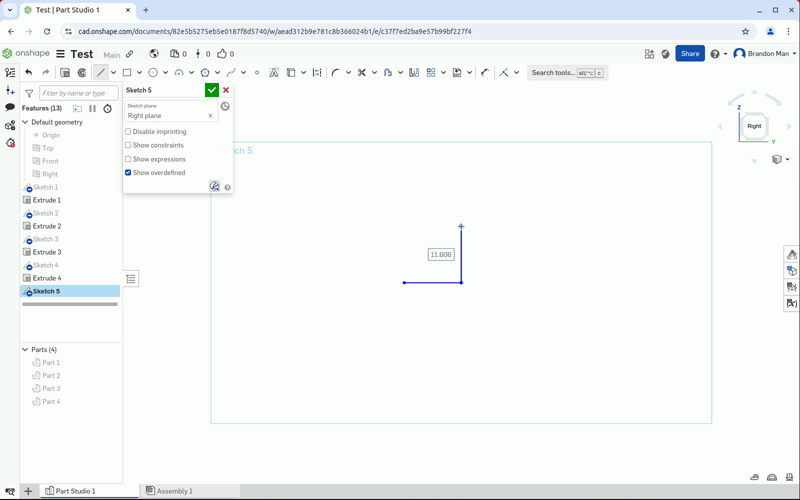
key_down(shift)
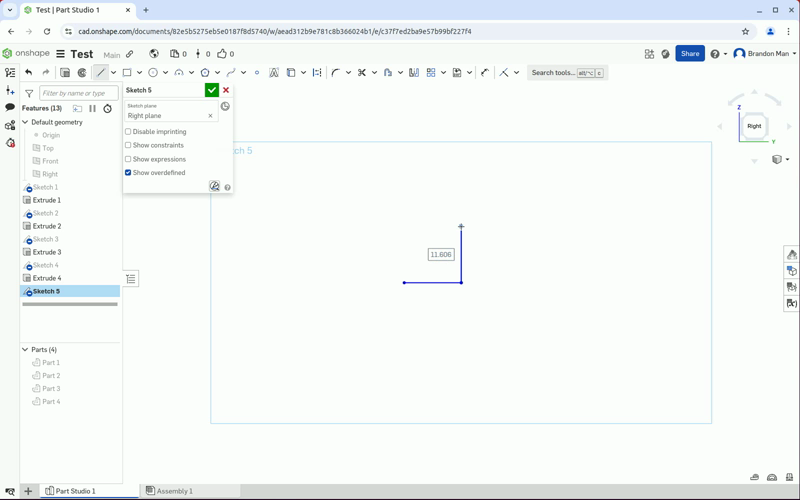
mouse_move(491, 226)
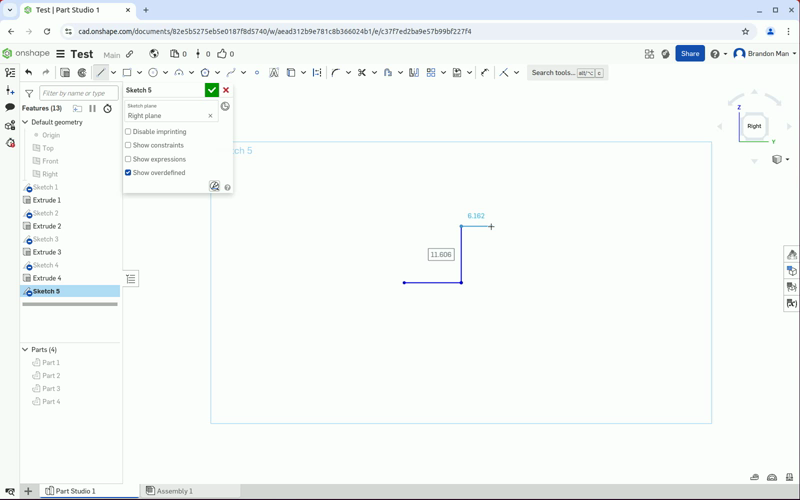
mouse_move(404, 226)
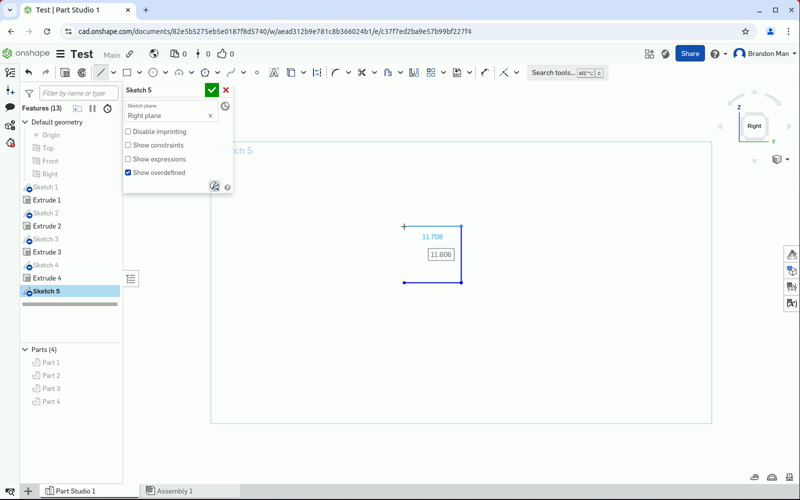
click(404, 226)
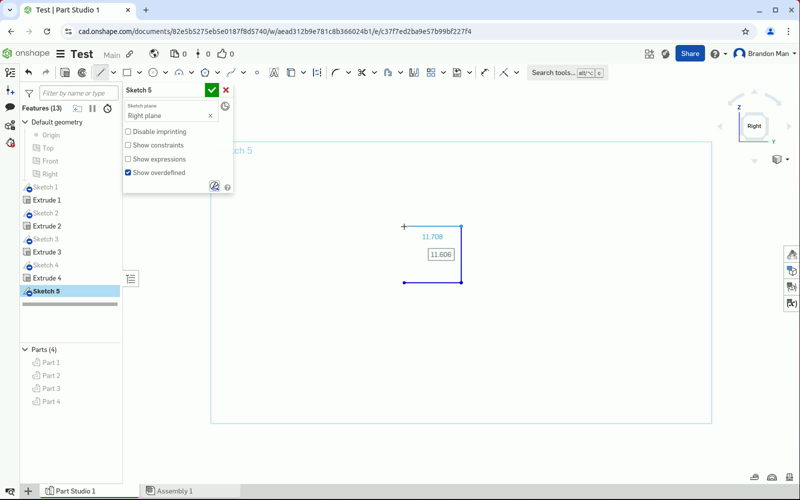
key_up(shift)
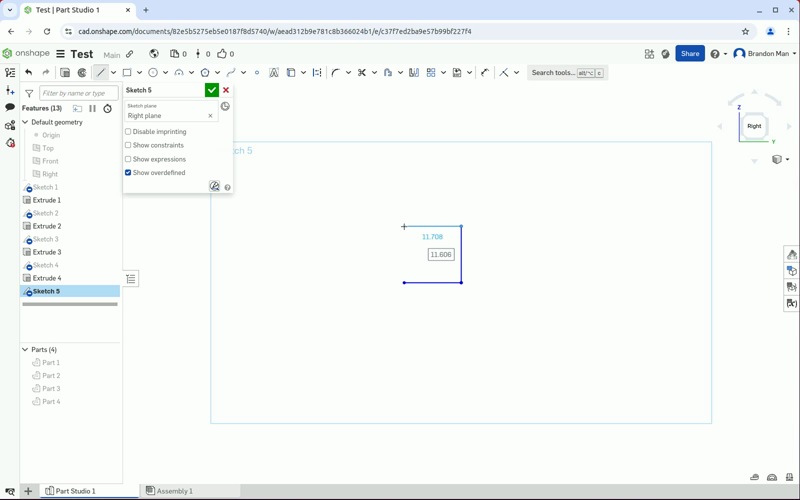
mouse_move(434, 226)
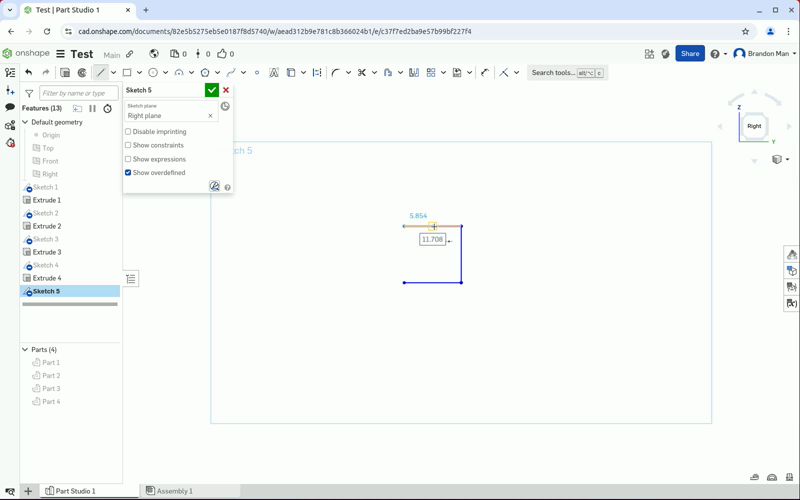
key_down(shift)
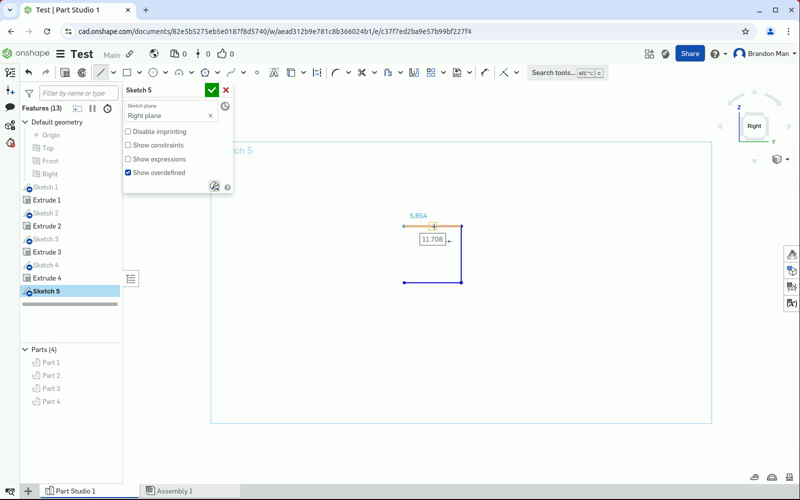
mouse_move(404, 282)
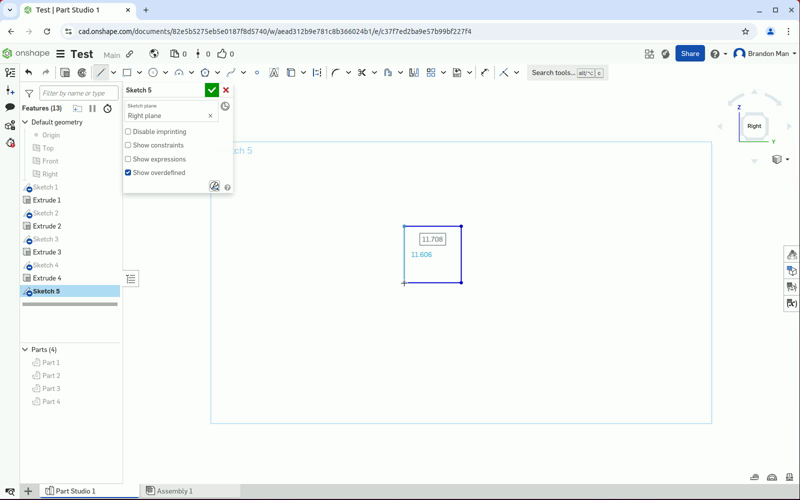
key_up(shift)
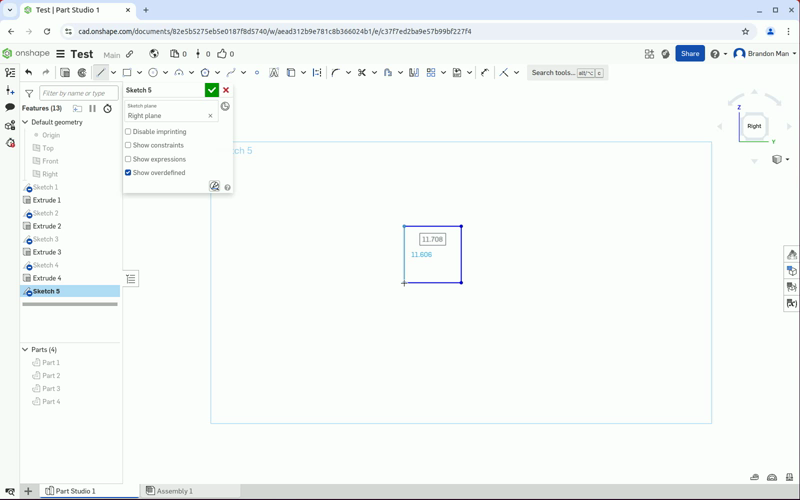
click(404, 282)
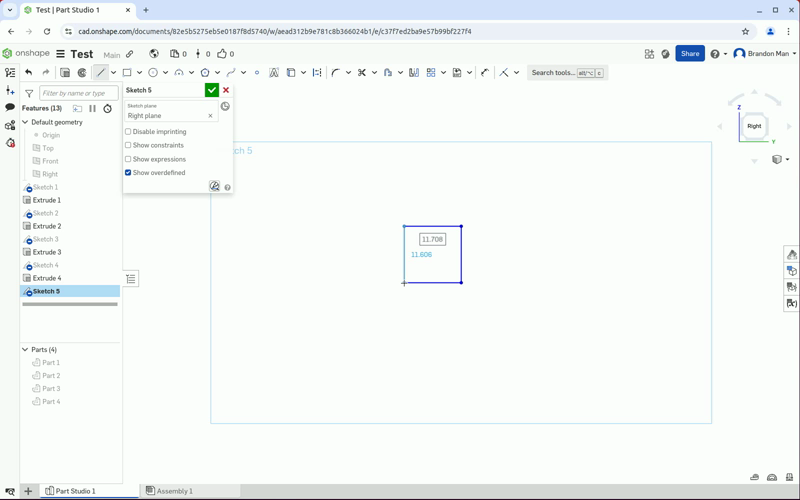
key(esc)
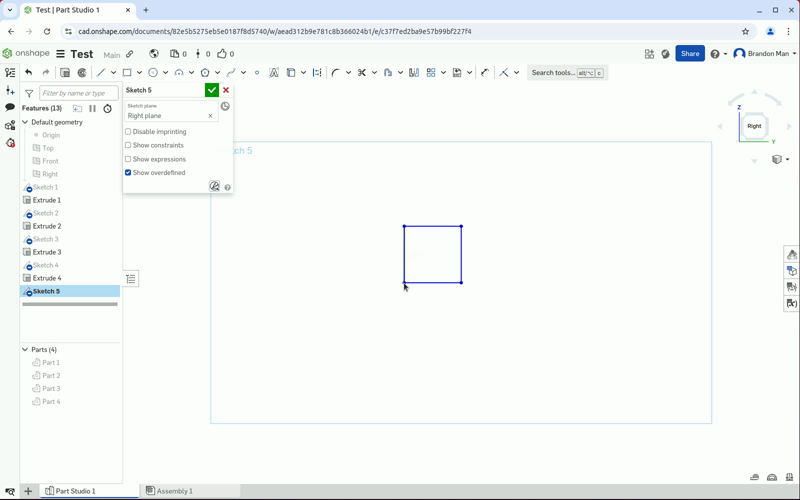
mouse_move(447, 246)
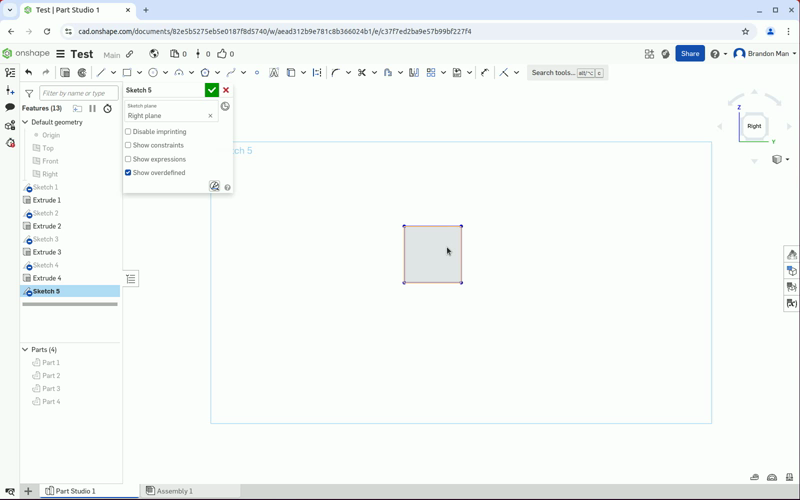
click(447, 246)
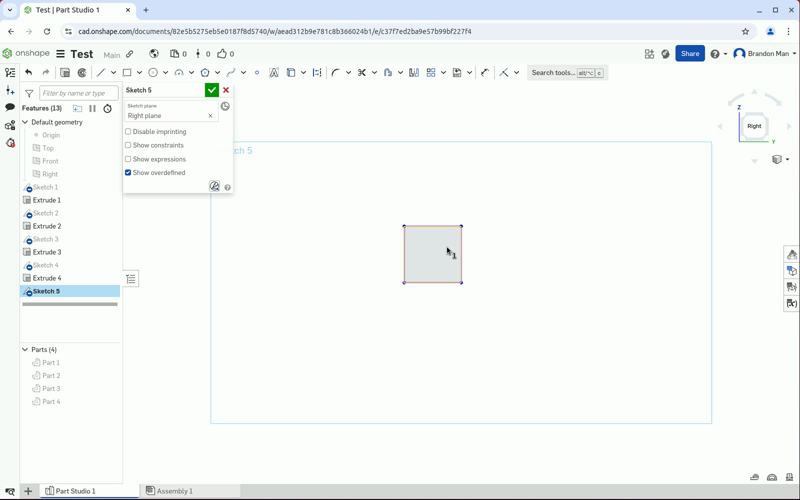
mouse_move(73, 352)
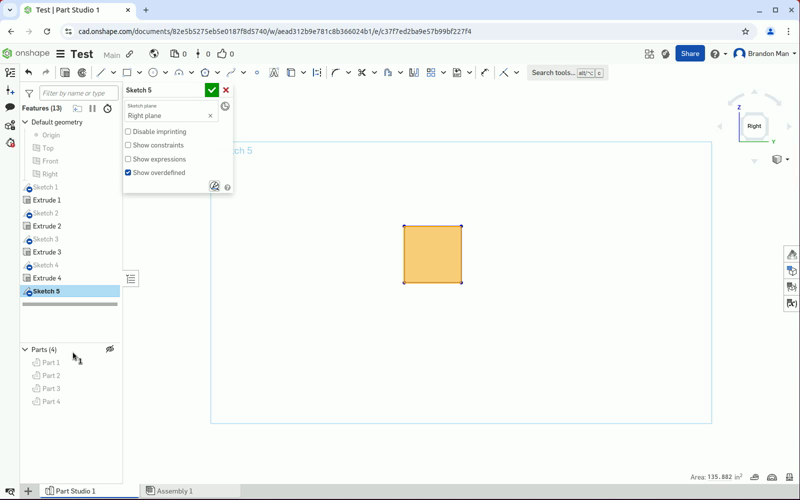
key(shift+y)
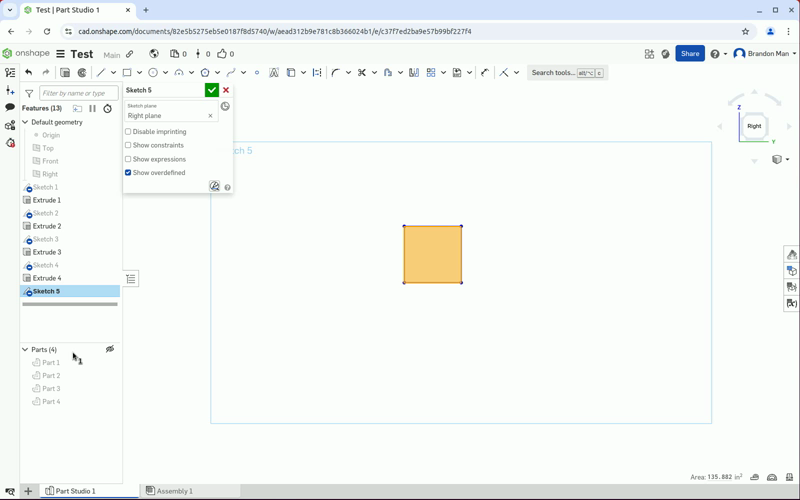
key(shift+e)
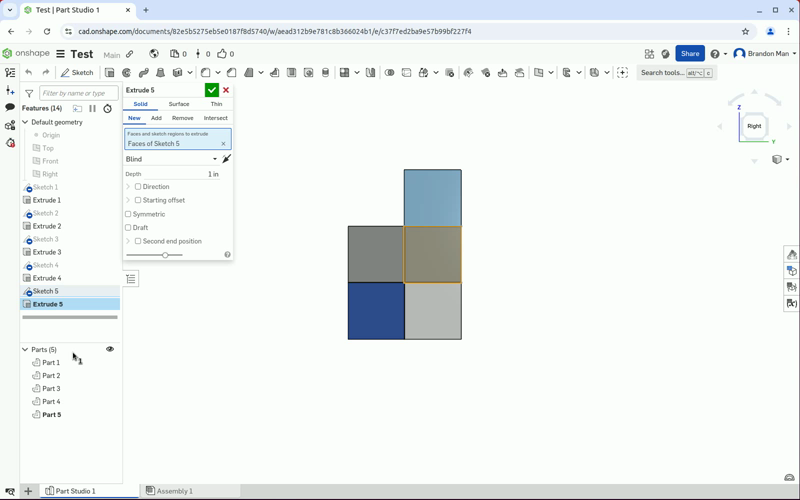
mouse_move(143, 106)
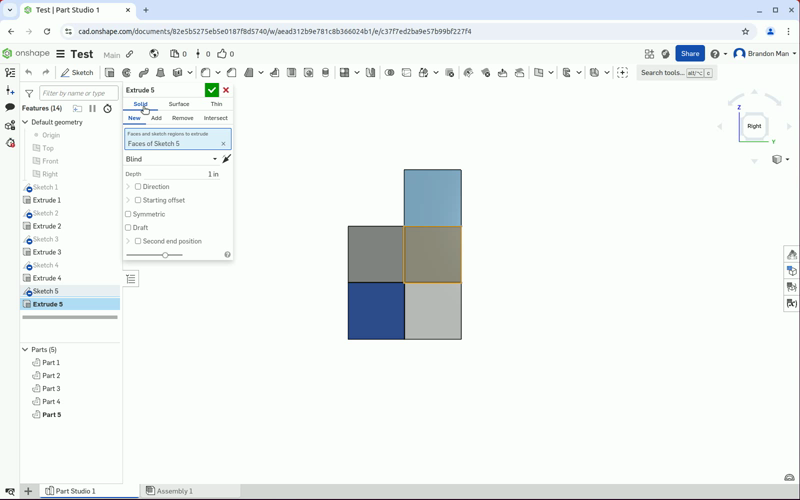
click(143, 106)
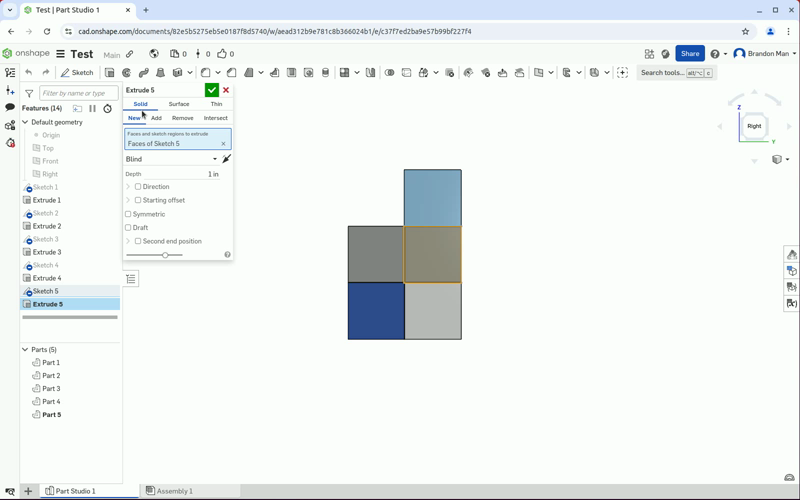
mouse_move(137, 120)
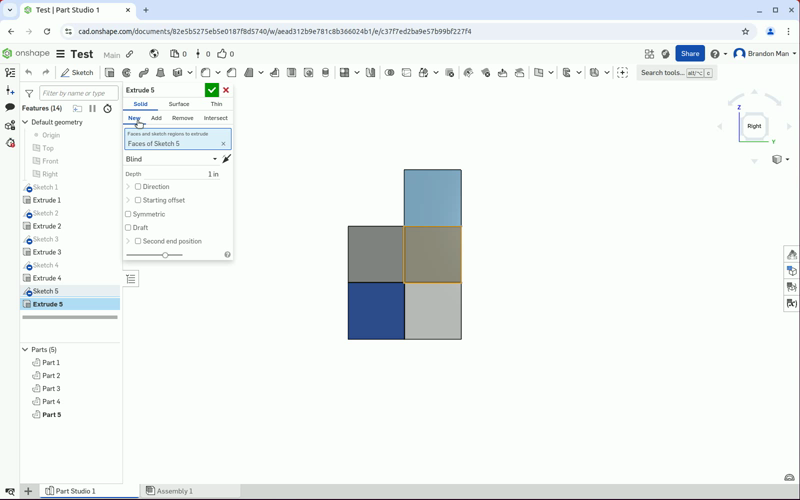
click(137, 120)
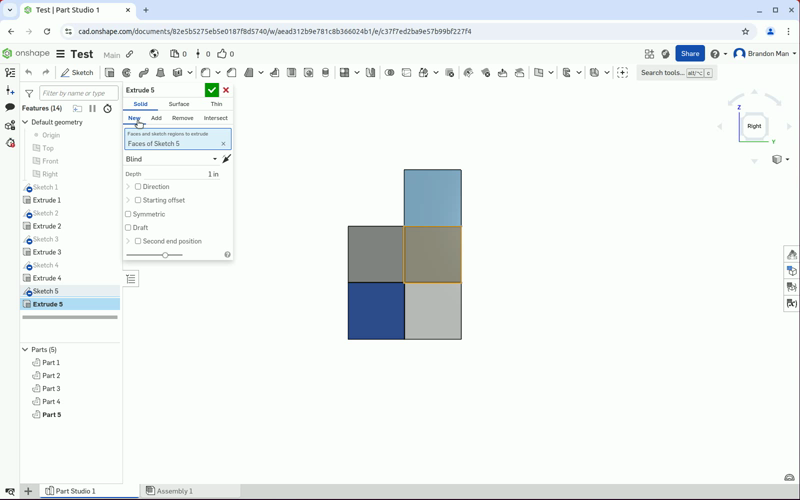
key(tab, 4)
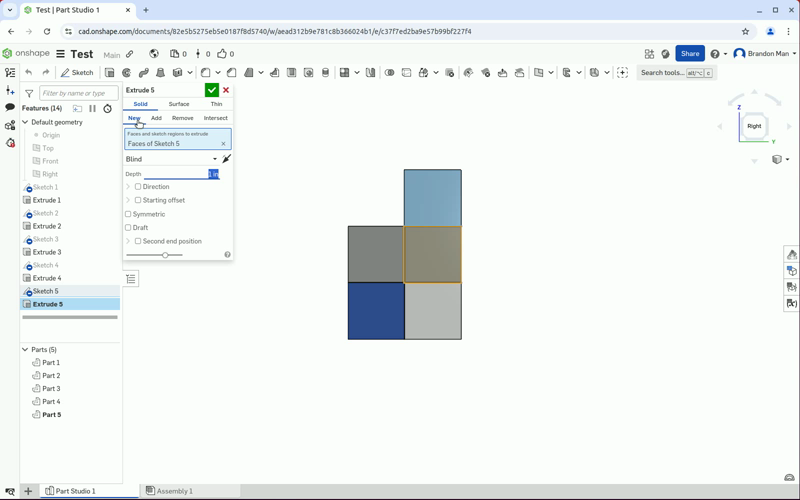
text(11.554)
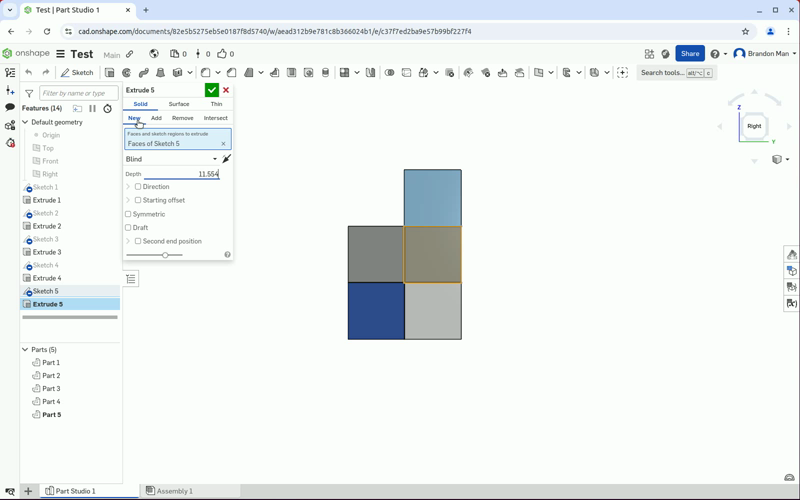
key(enter)
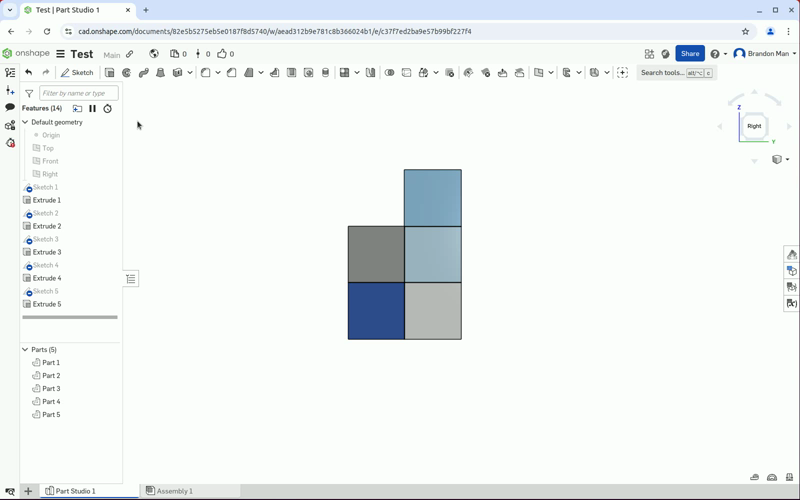
key(shift+h)
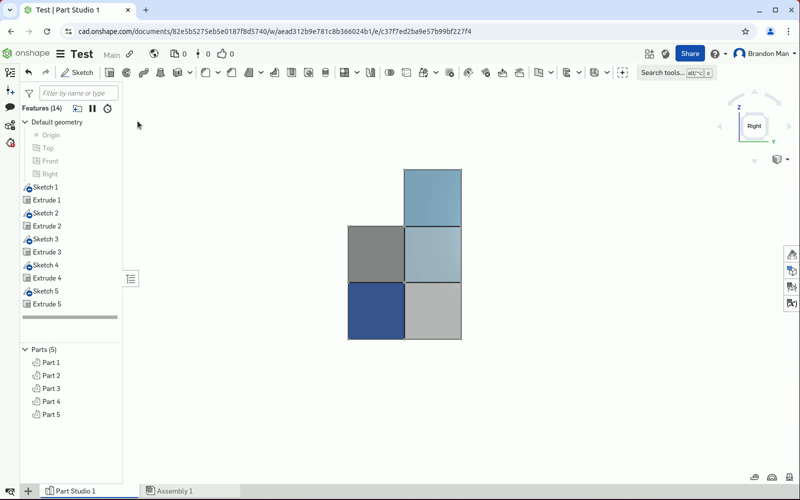
key(shift+h)
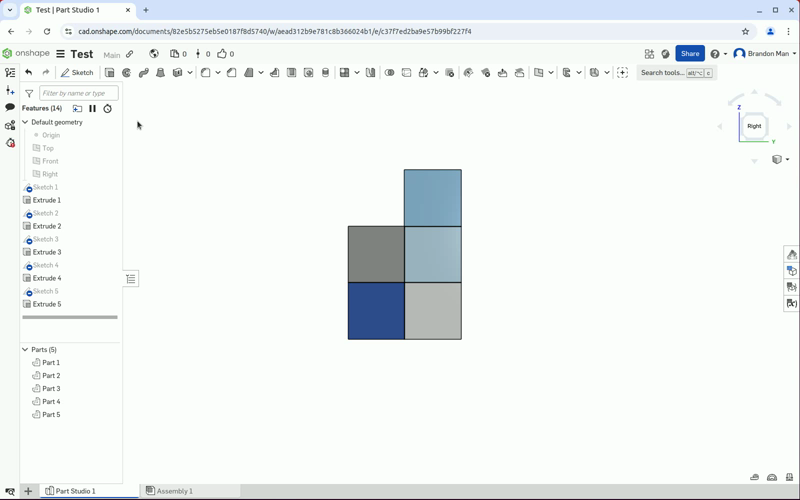
mouse_move(73, 189)
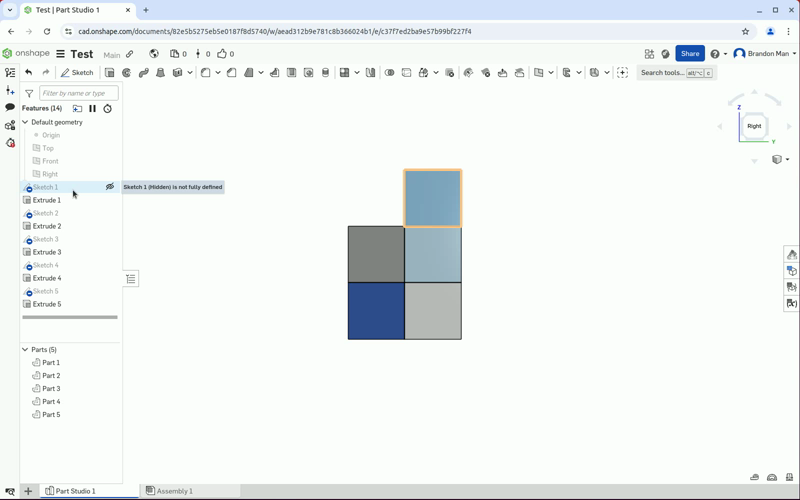
click(73, 189)
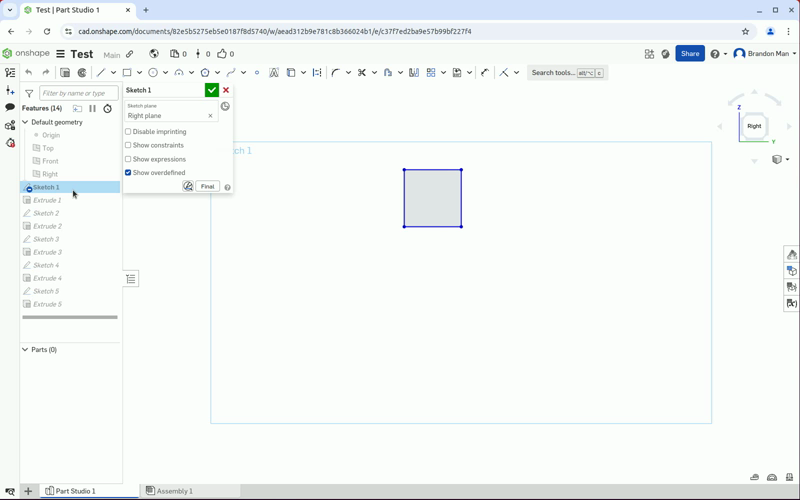
mouse_move(229, 92)
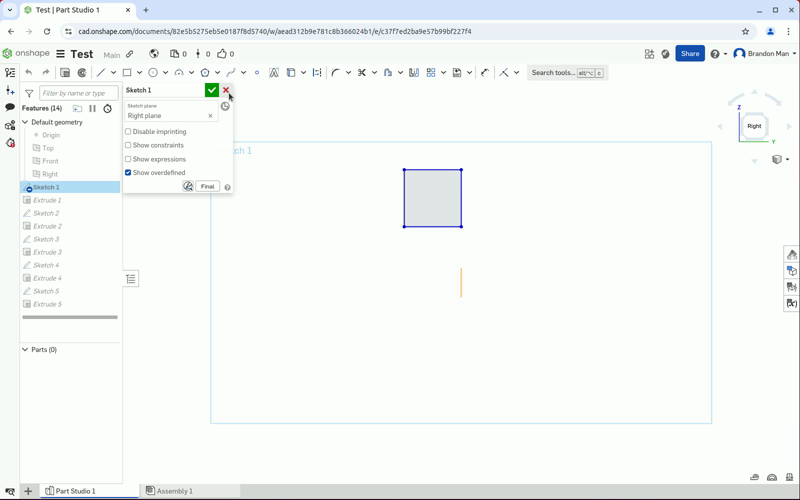
click(229, 92)
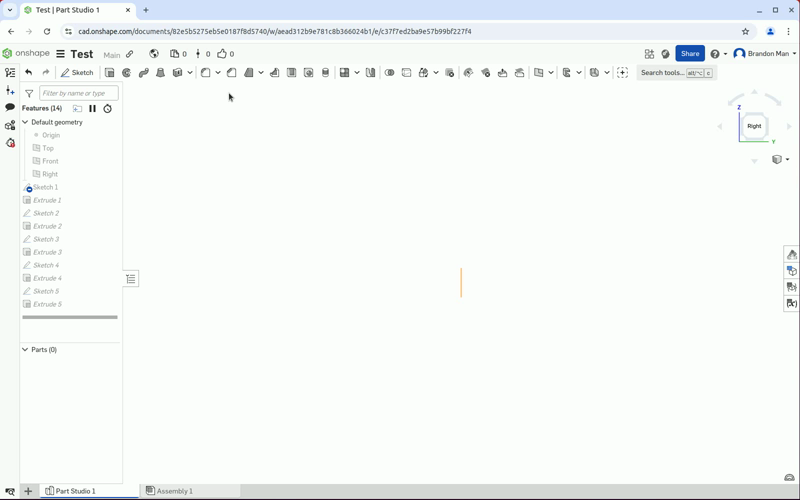
mouse_move(541, 75)
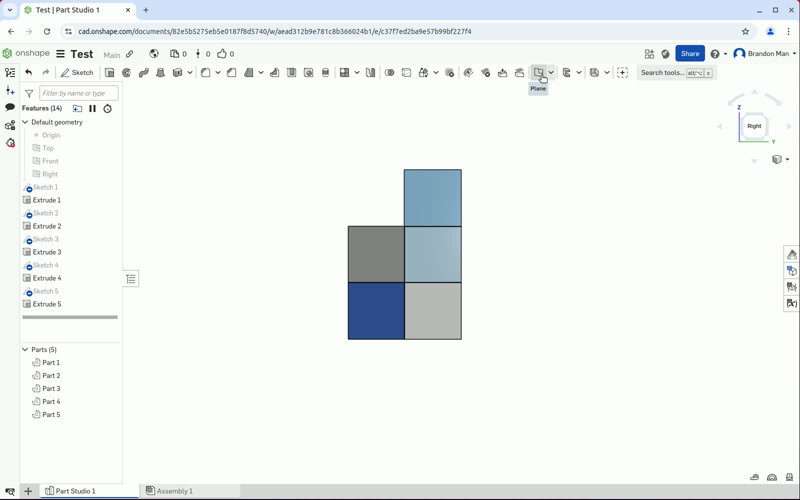
click(541, 75)
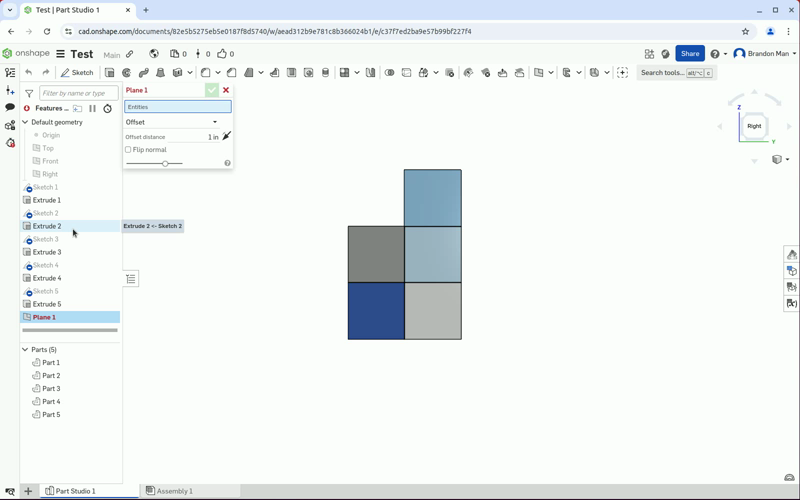
scroll(3)
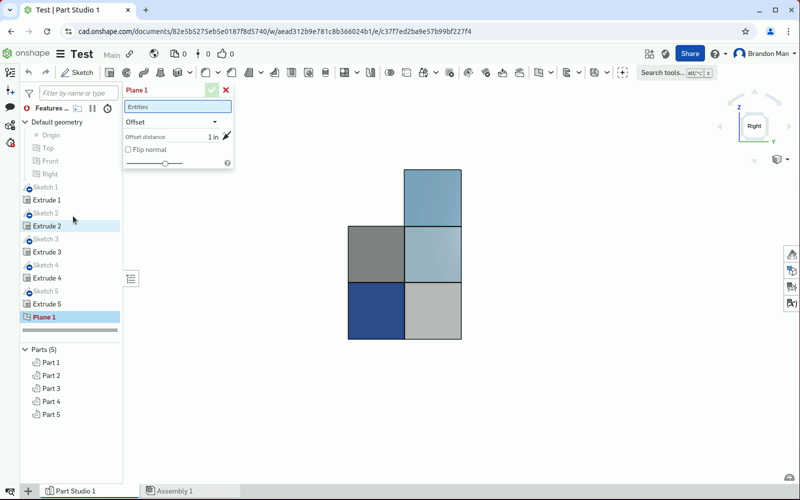
mouse_move(73, 176)
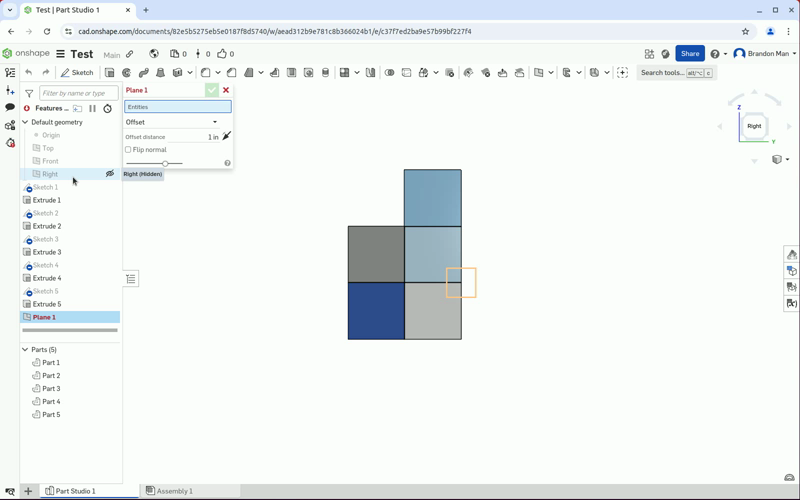
click(73, 176)
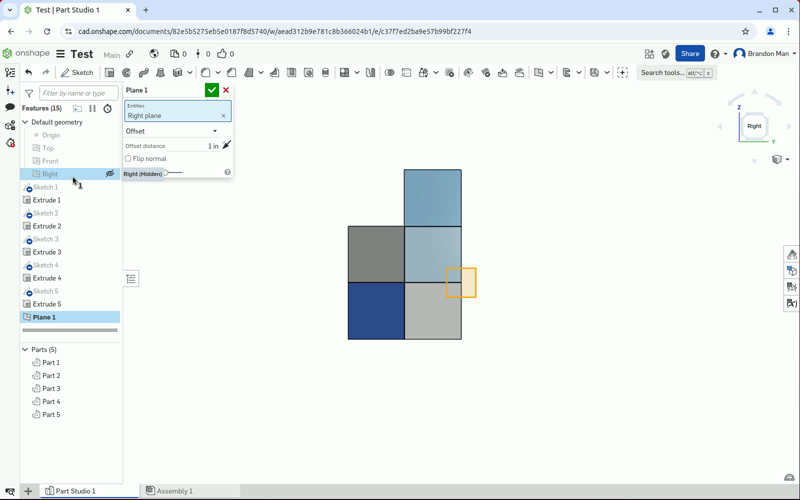
key(tab, 2)
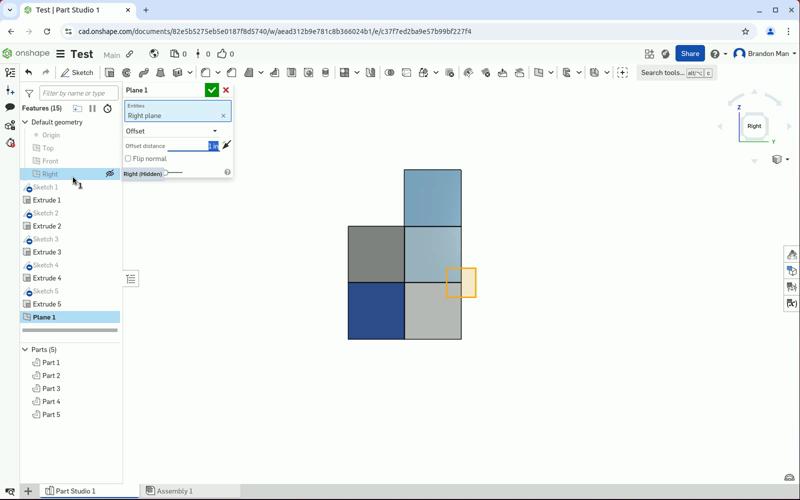
text(11.554)
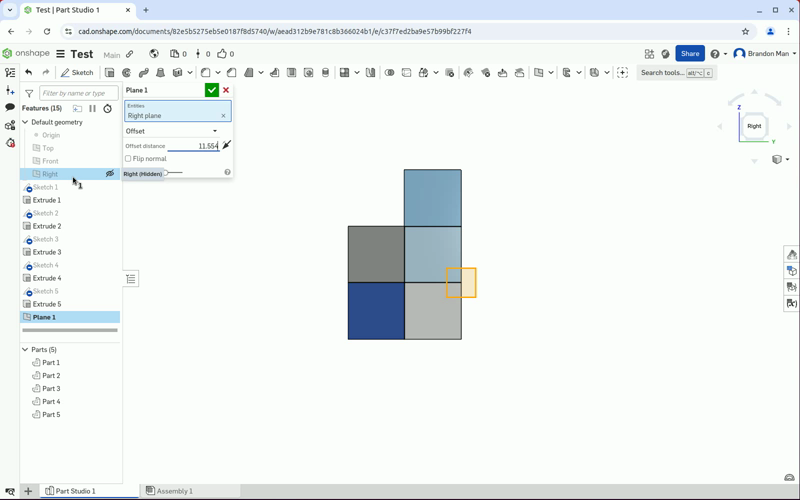
key(enter, 2)
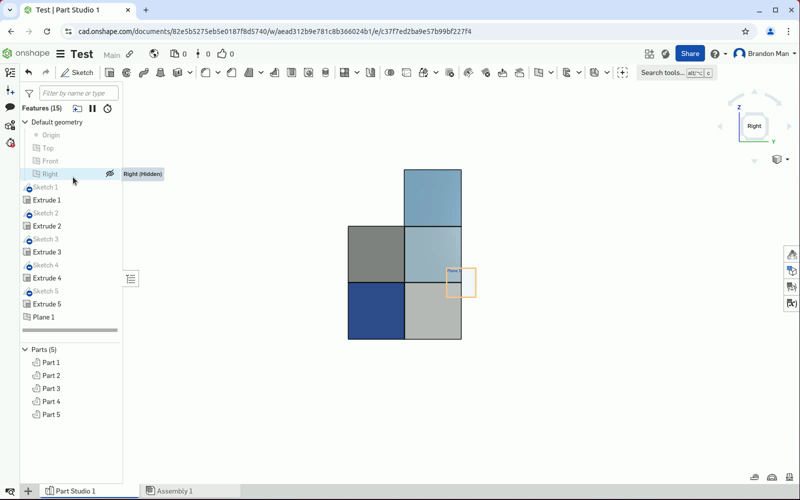
key(shift+s)
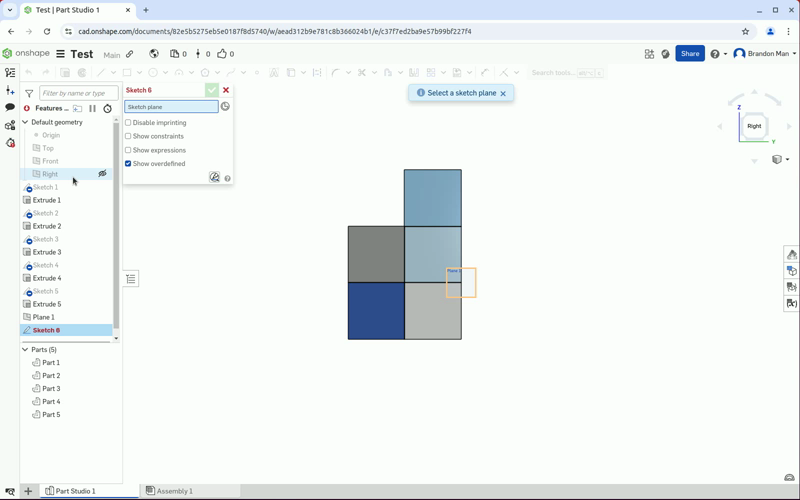
mouse_move(69, 319)
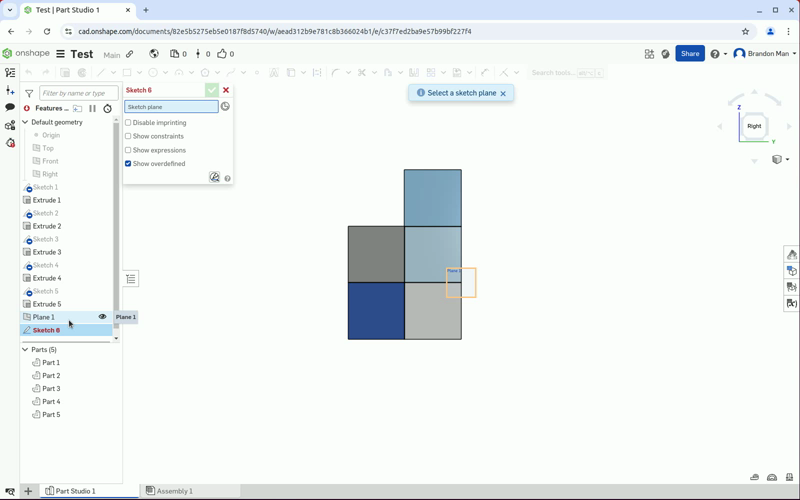
click(69, 319)
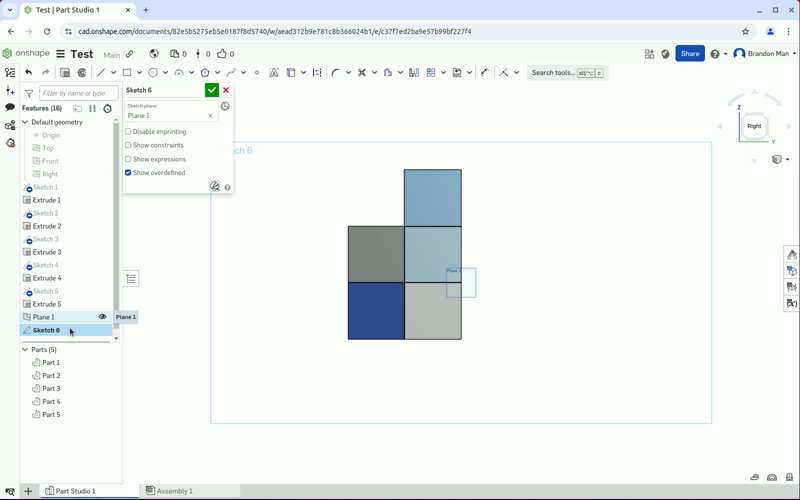
mouse_move(73, 352)
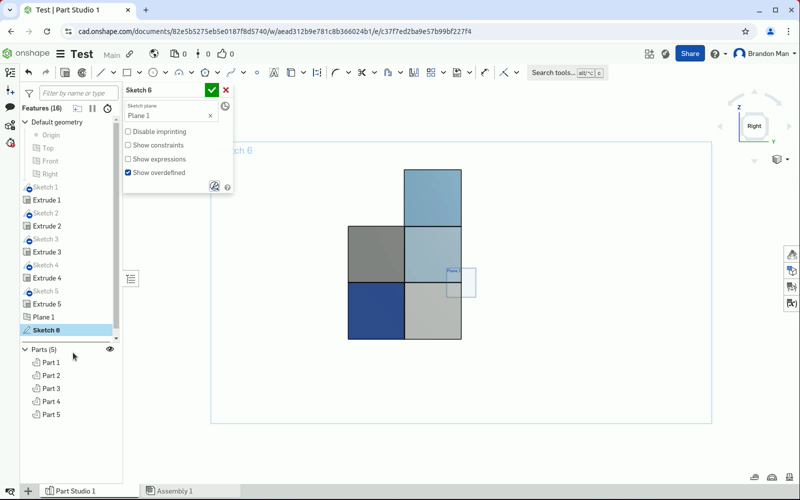
key(y)
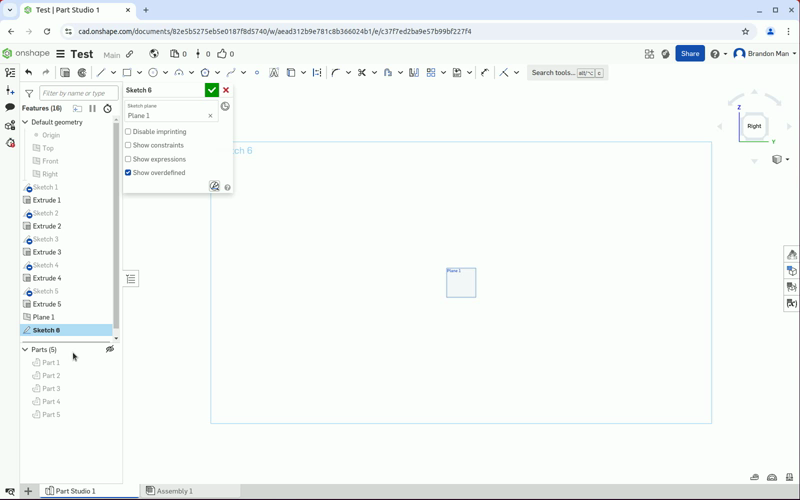
key(l)
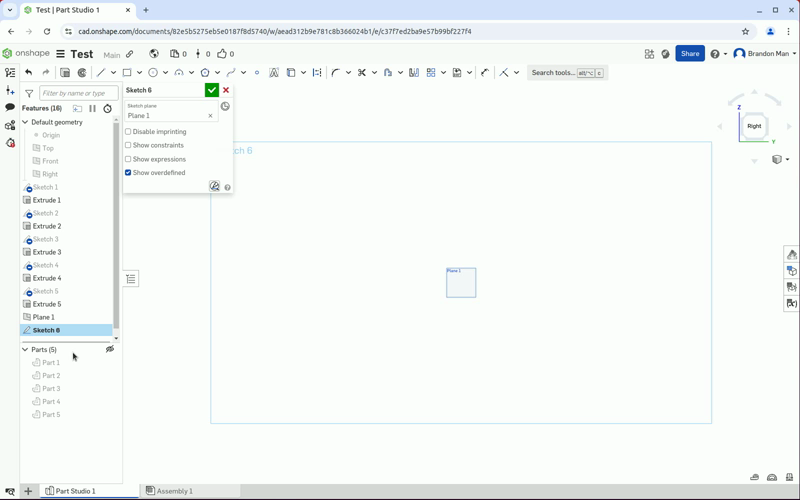
key_down(shift)
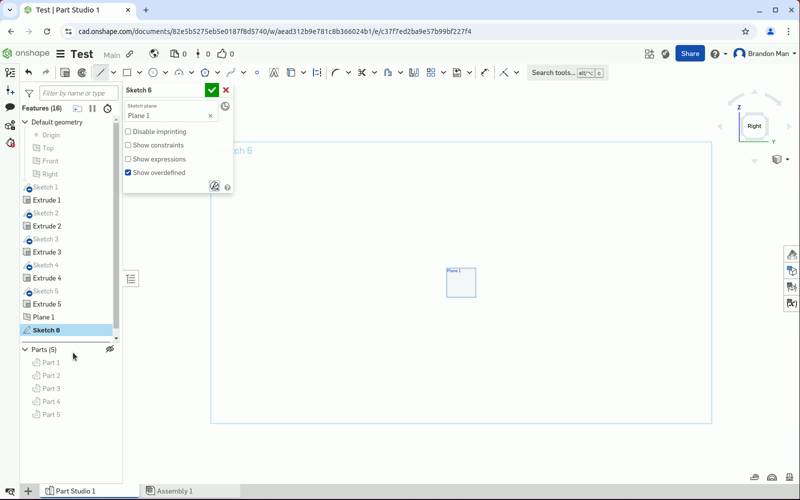
mouse_move(404, 282)
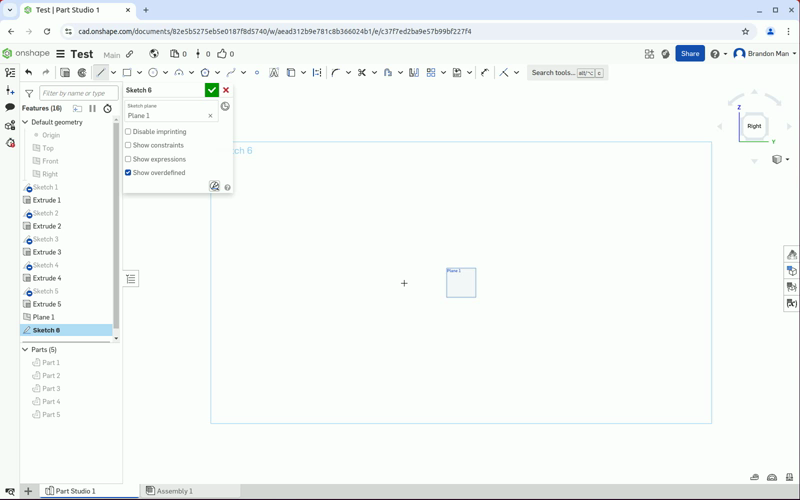
click(404, 282)
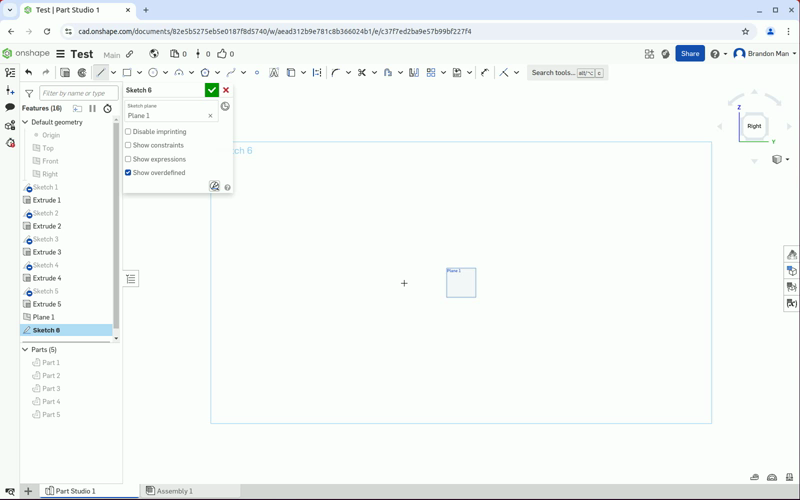
key_up(shift)
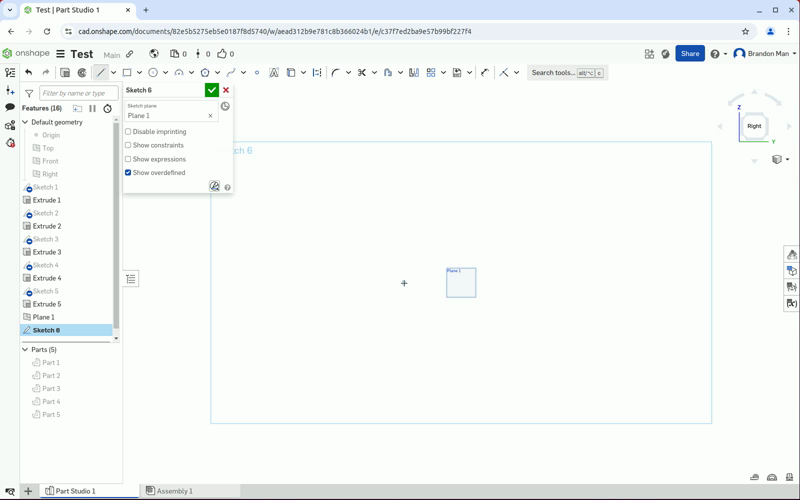
key_down(shift)
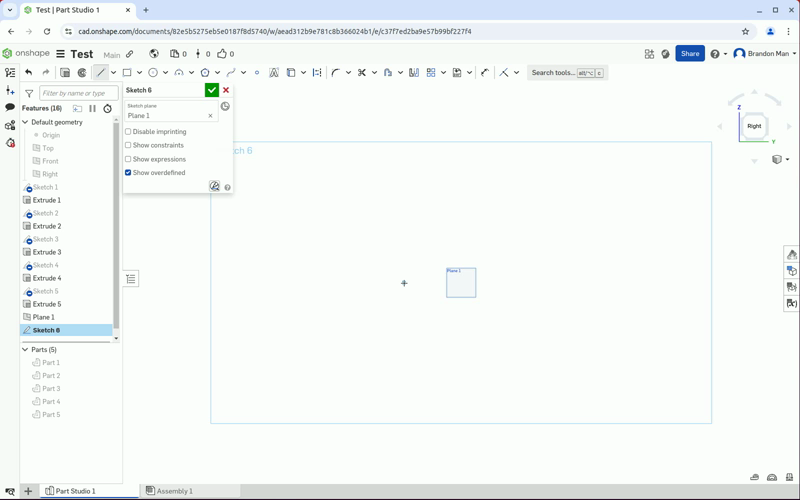
mouse_move(434, 282)
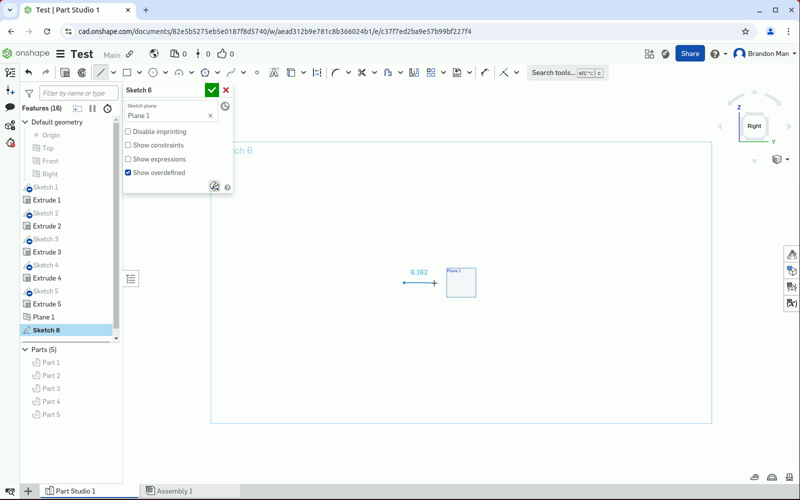
mouse_move(461, 282)
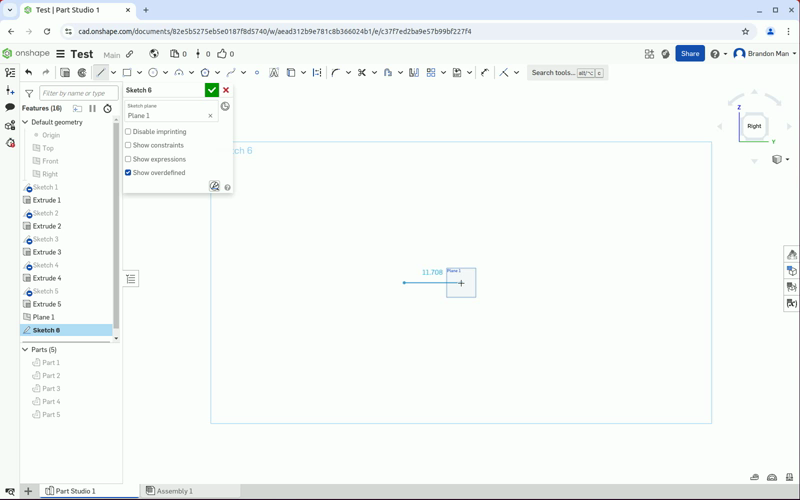
click(461, 282)
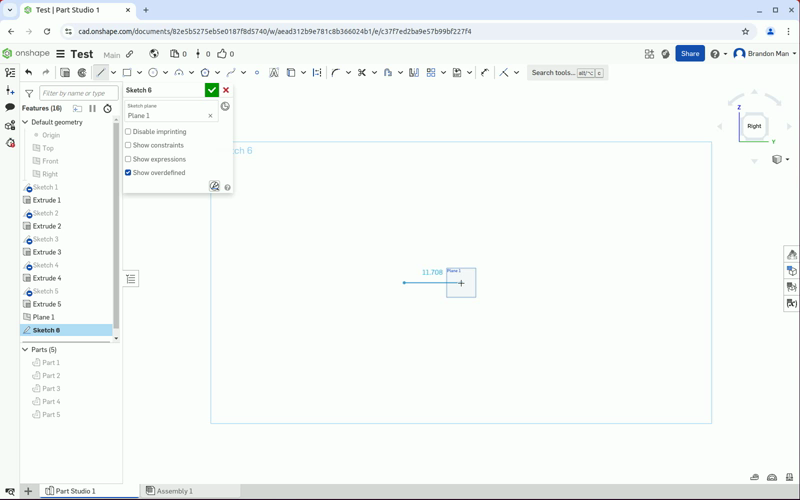
key_up(shift)
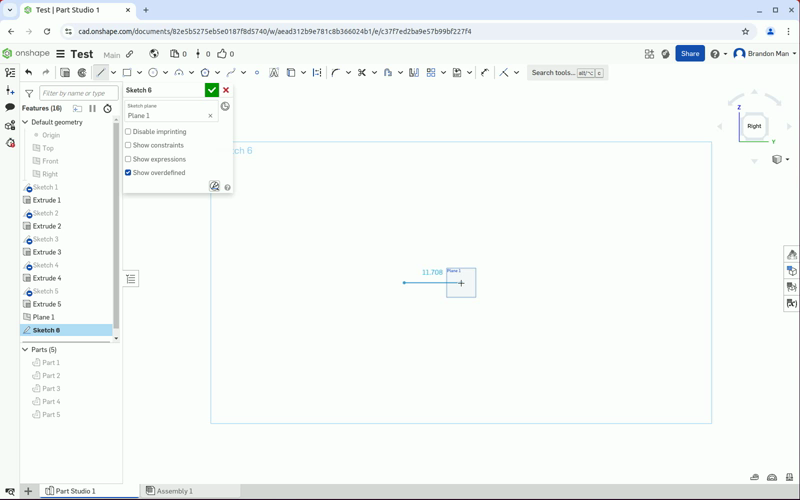
key_down(shift)
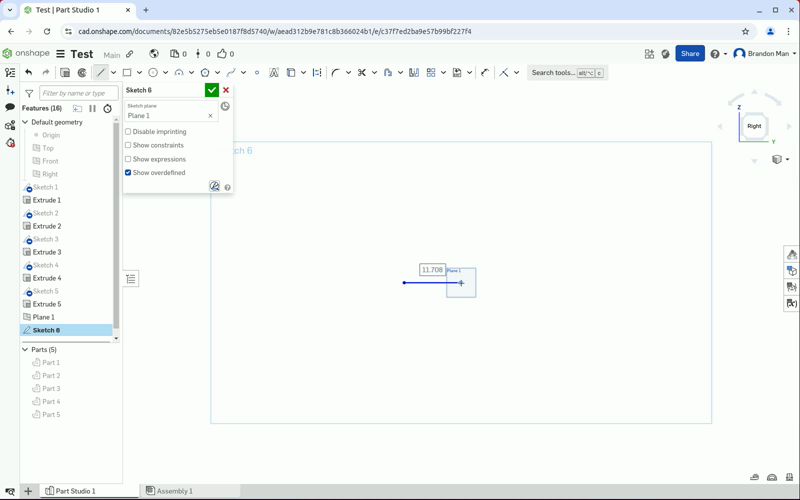
mouse_move(491, 282)
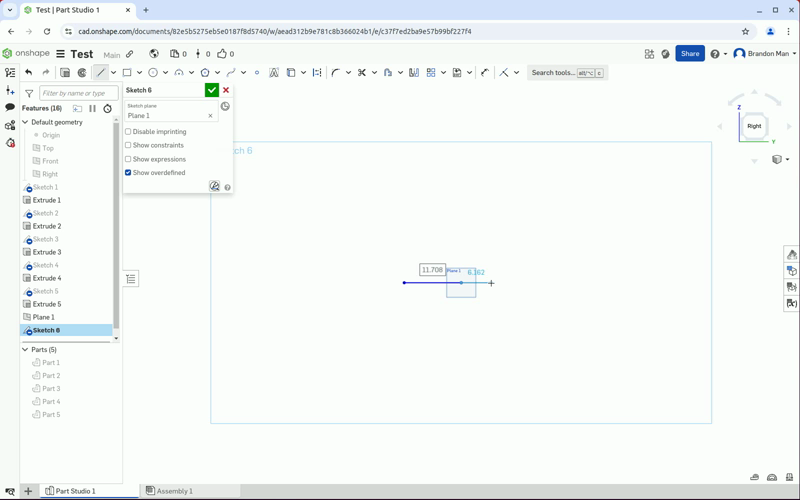
mouse_move(461, 226)
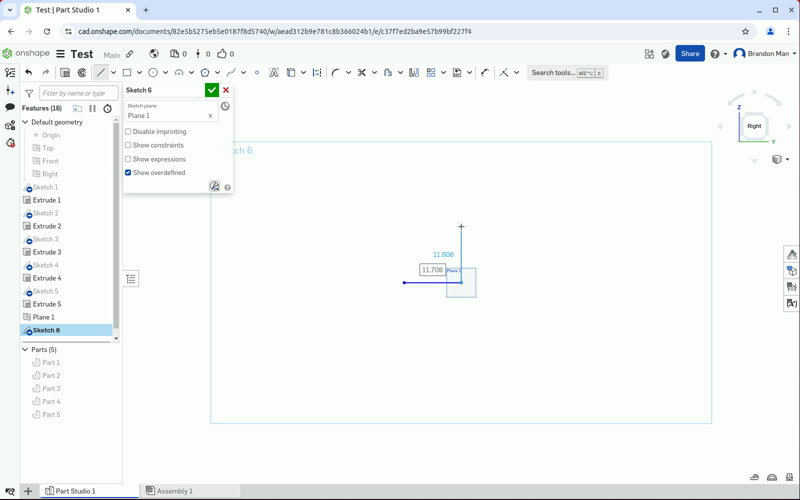
click(461, 226)
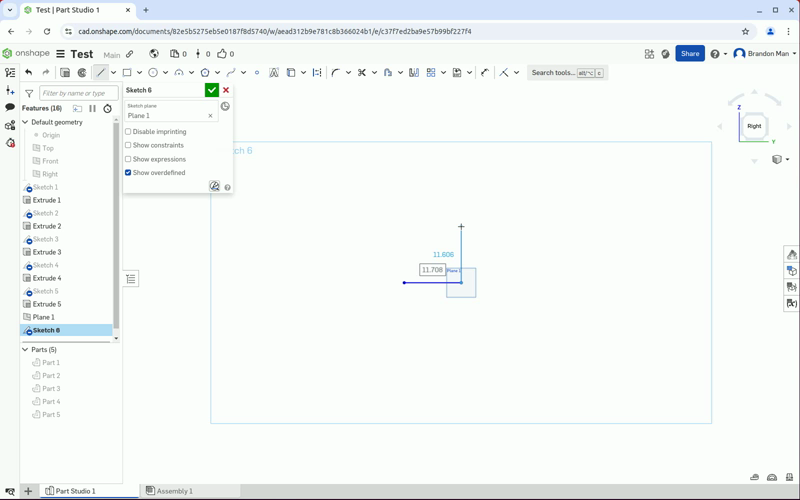
key_up(shift)
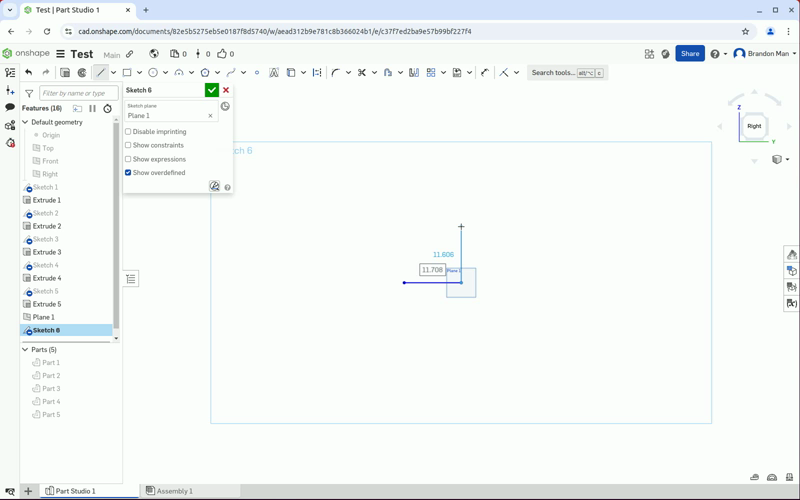
key_down(shift)
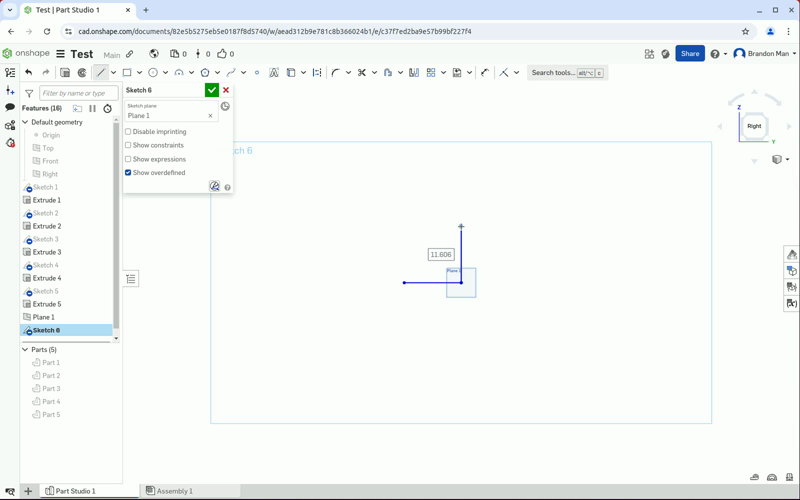
mouse_move(491, 226)
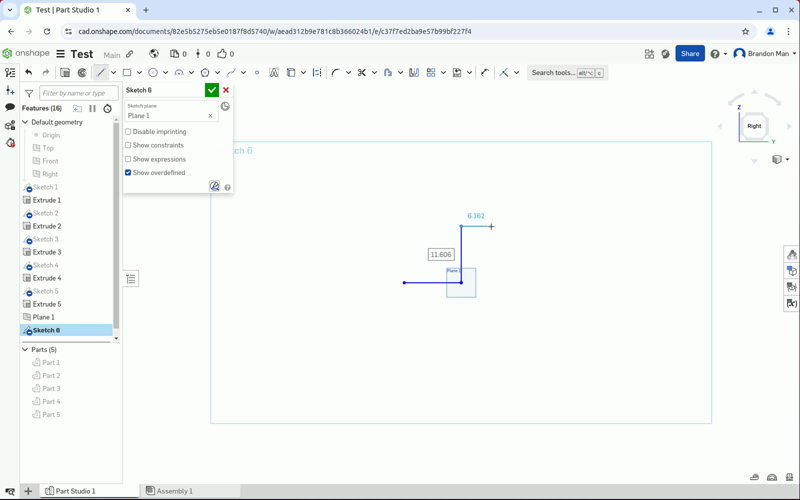
mouse_move(404, 226)
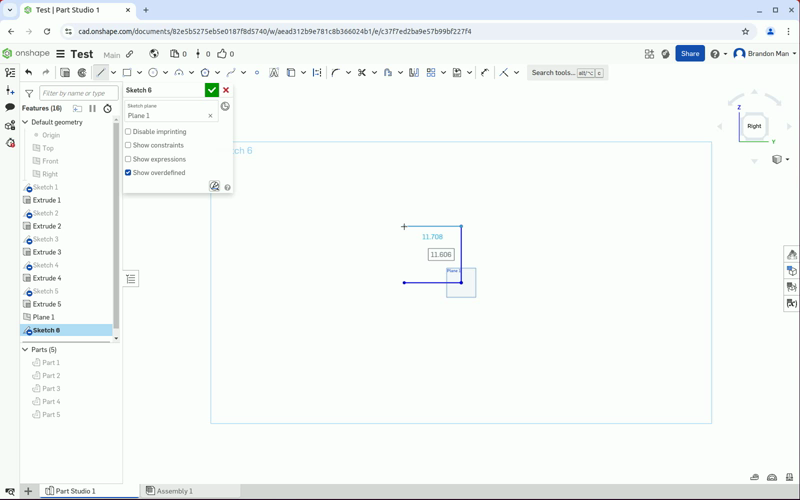
click(404, 226)
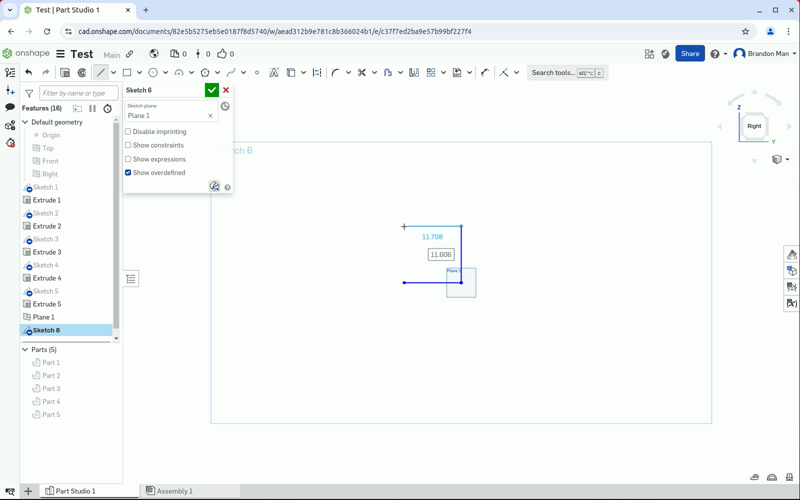
key_up(shift)
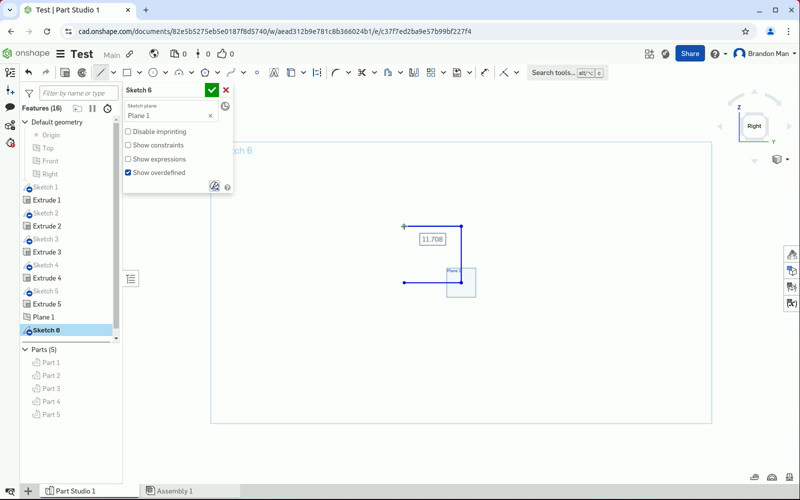
mouse_move(434, 226)
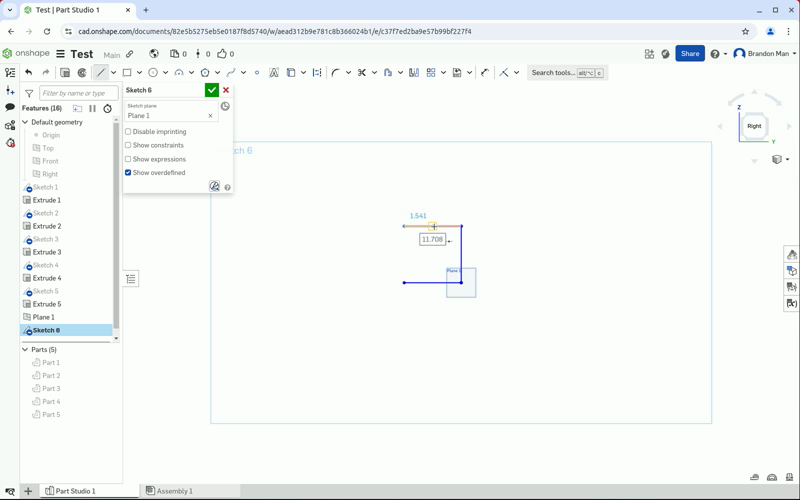
key_down(shift)
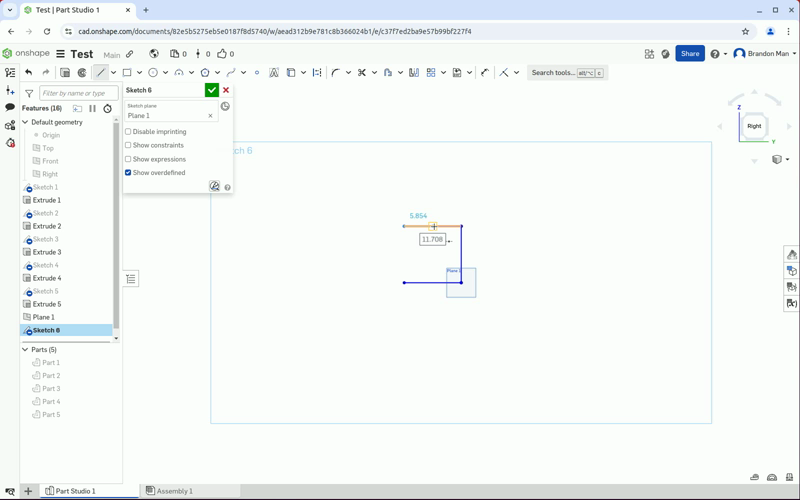
mouse_move(404, 282)
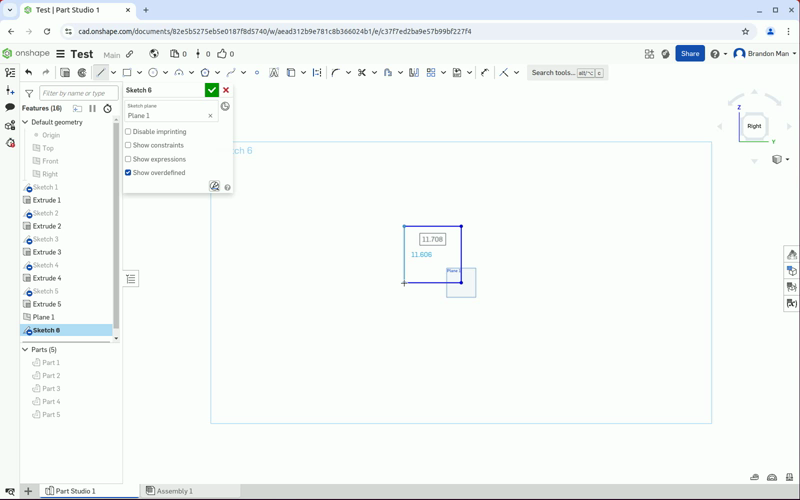
key_up(shift)
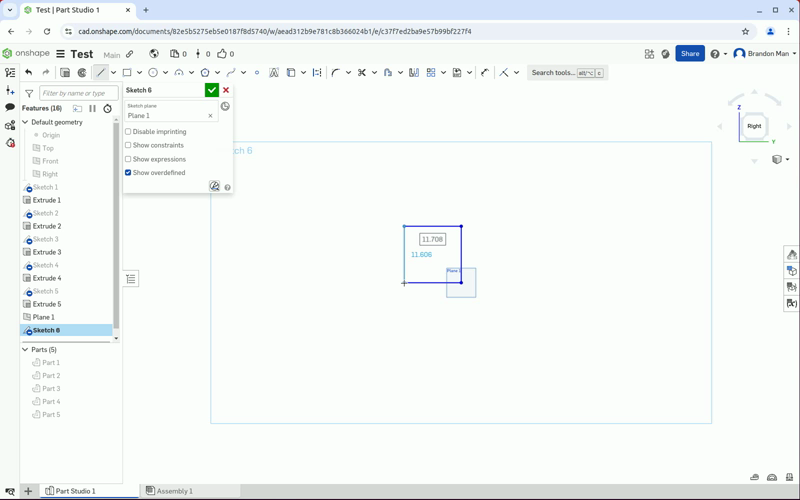
click(404, 282)
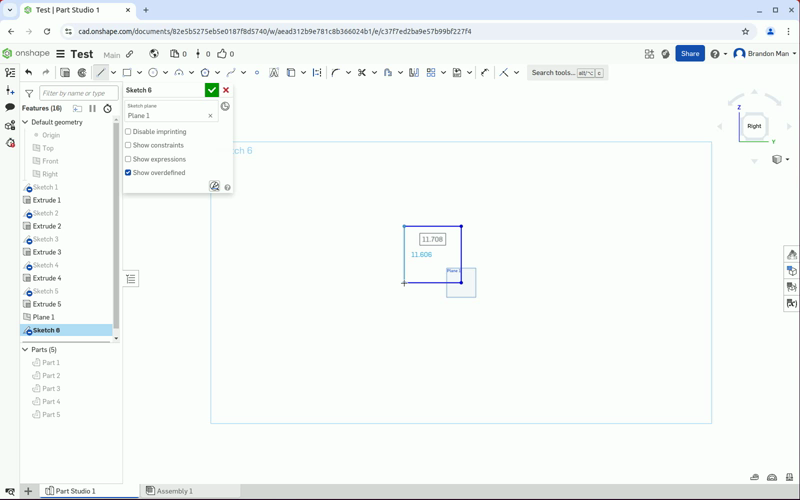
key(esc)
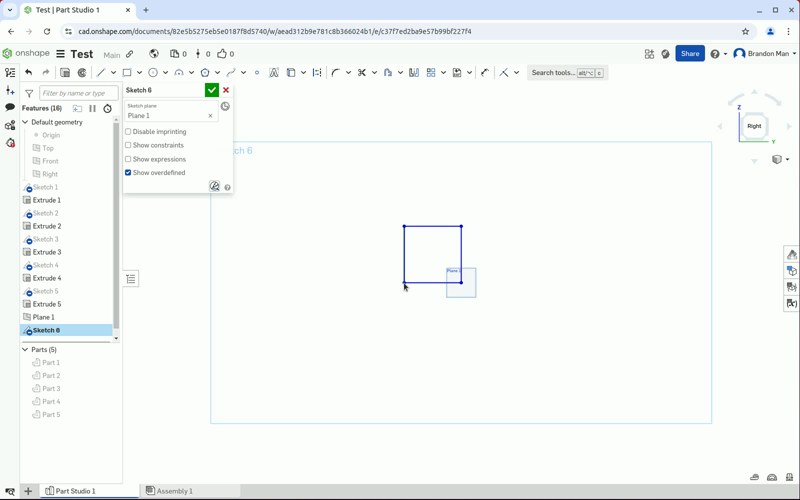
mouse_move(429, 254)
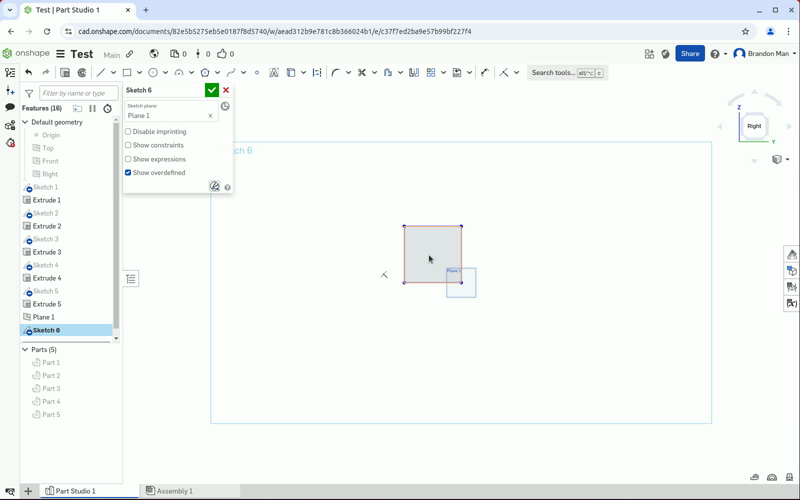
click(429, 254)
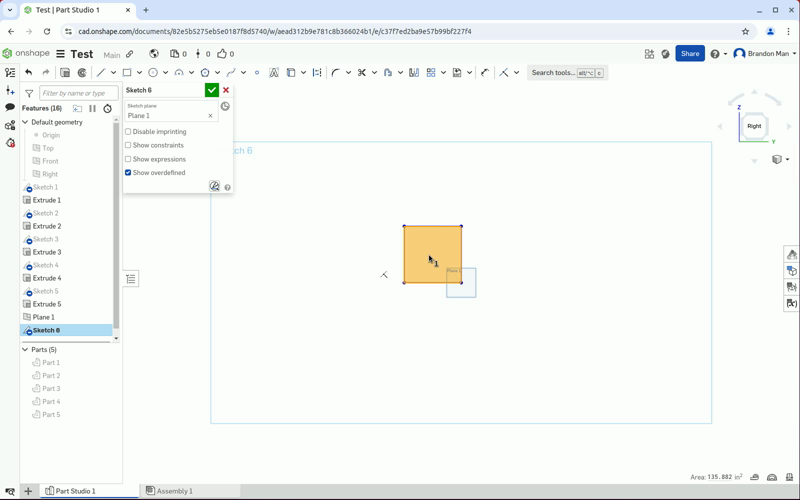
mouse_move(73, 352)
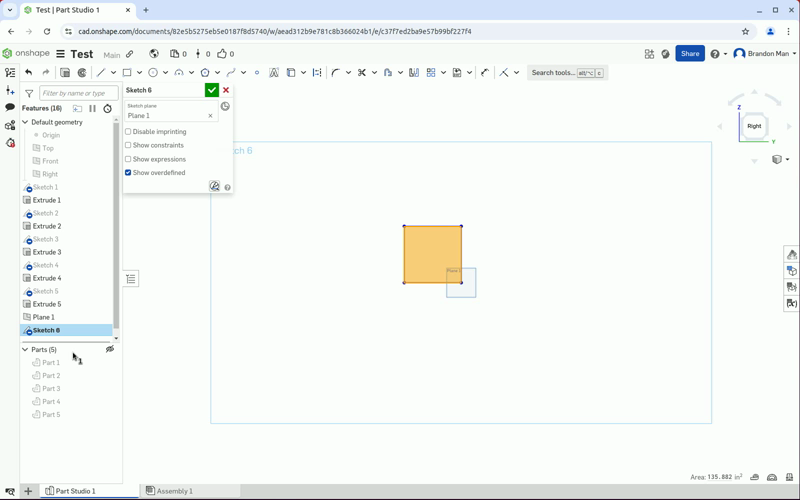
key(shift+y)
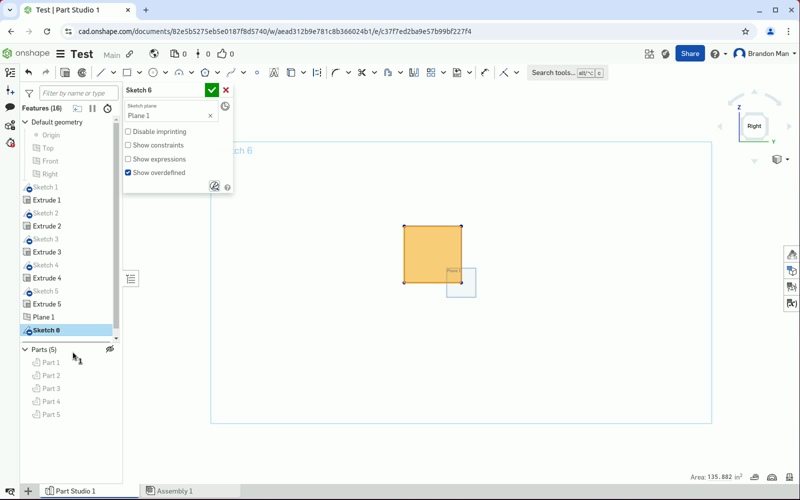
key(shift+e)
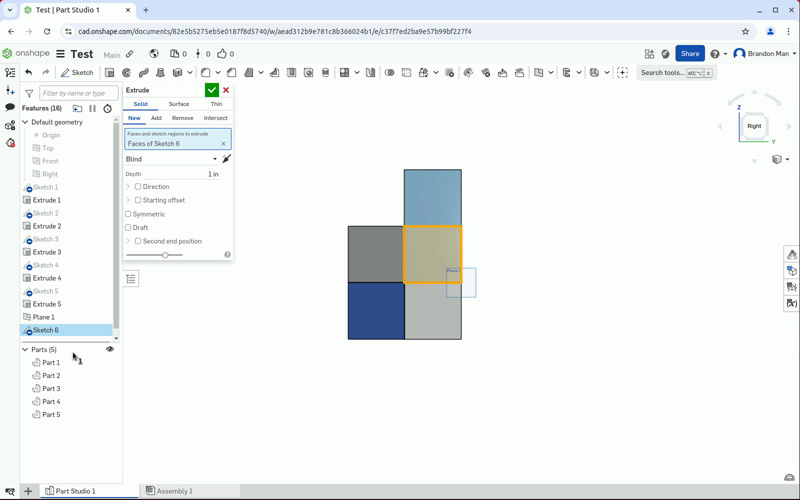
mouse_move(143, 106)
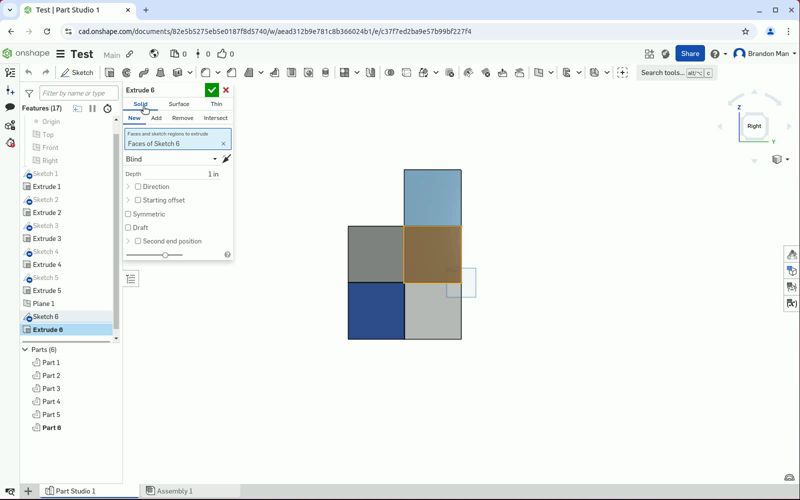
click(143, 106)
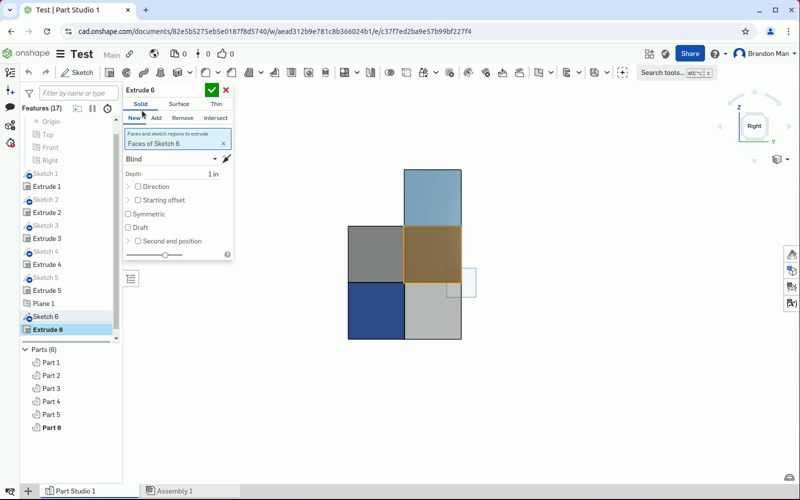
mouse_move(137, 120)
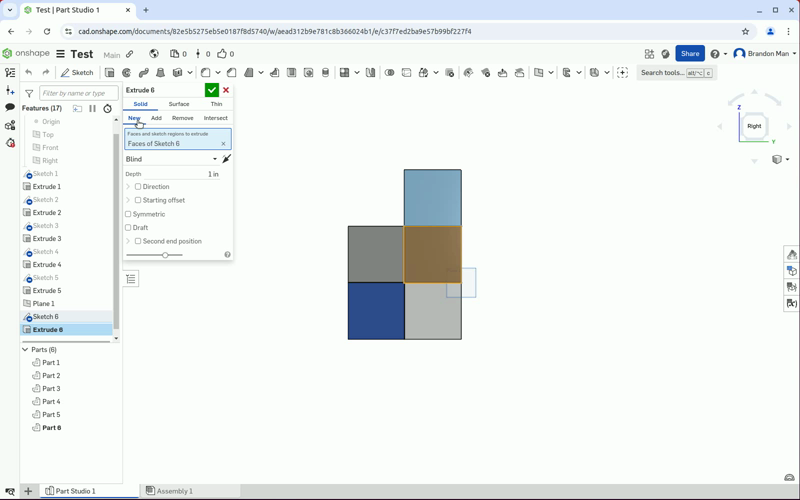
click(137, 120)
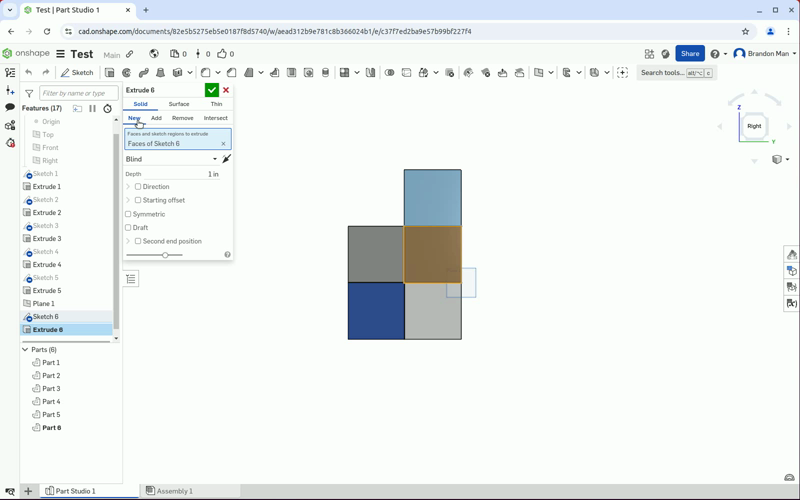
key(tab, 4)
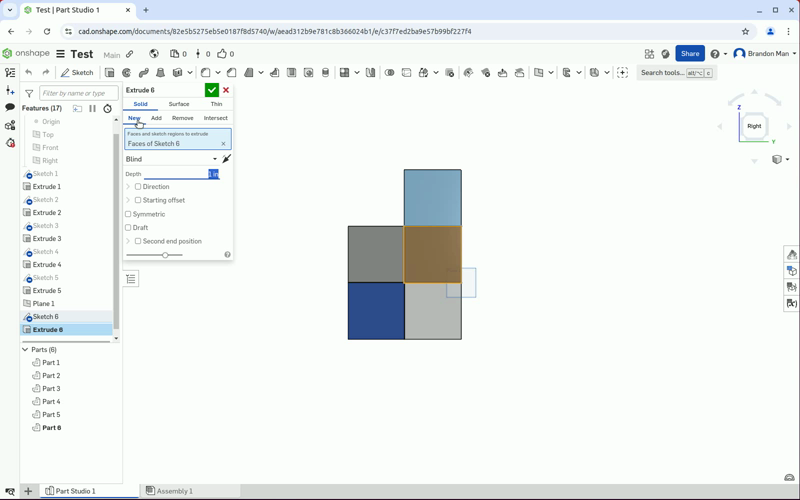
text(11.554)
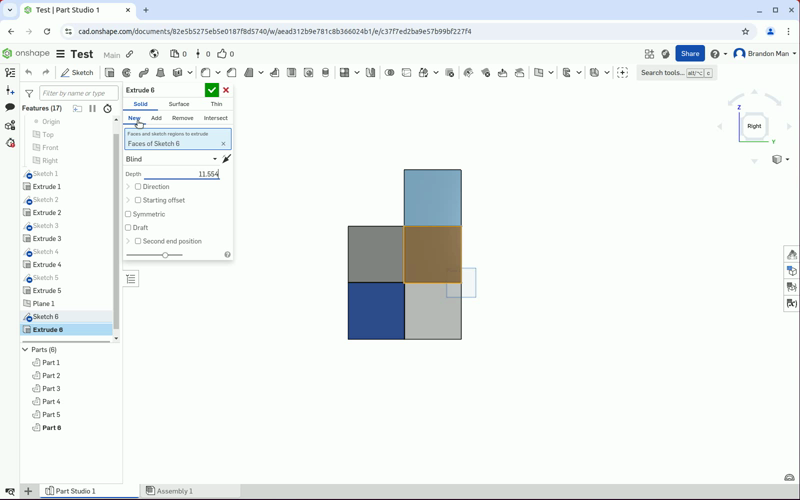
key(enter)
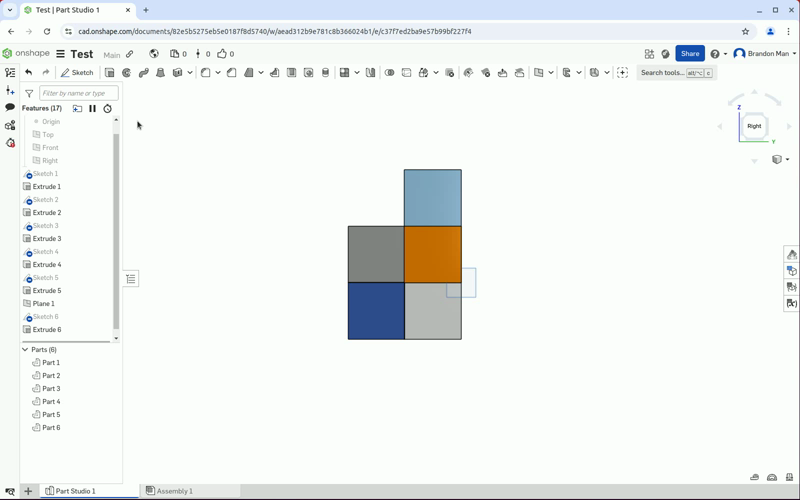
key(shift+h)
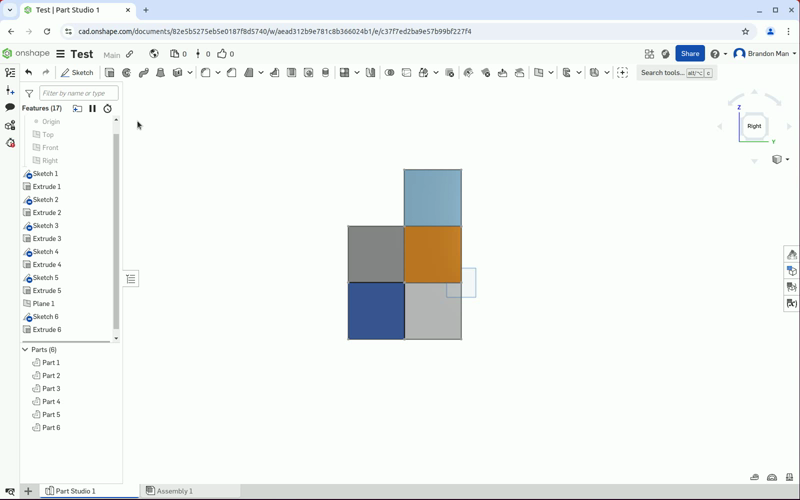
key(shift+h)
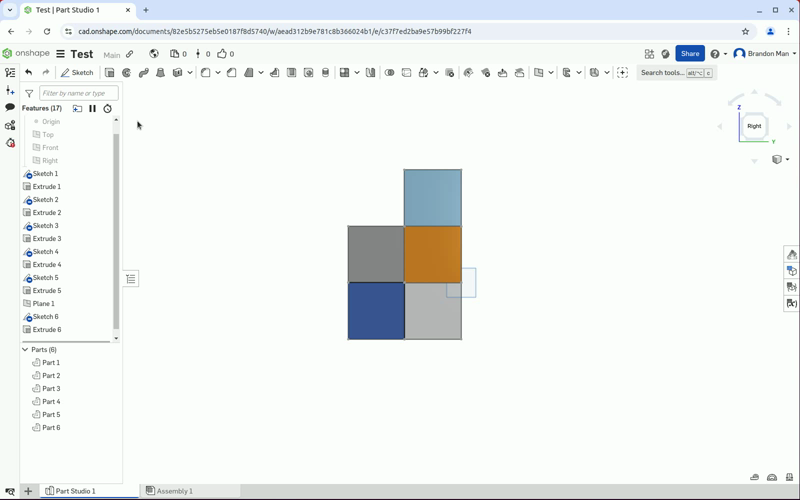
key(shift+7)
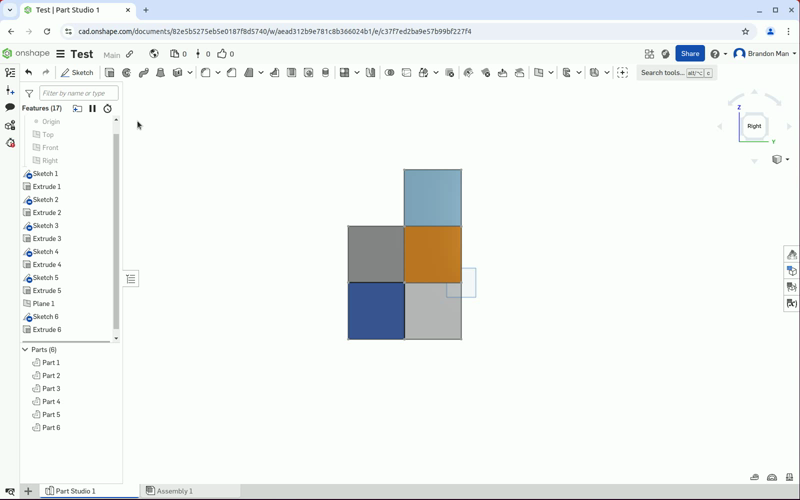
key(right, 2)
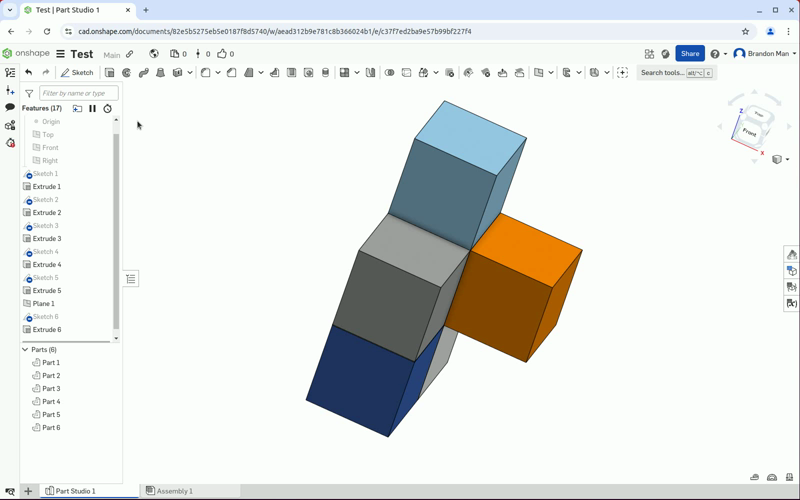
key(down, 2)
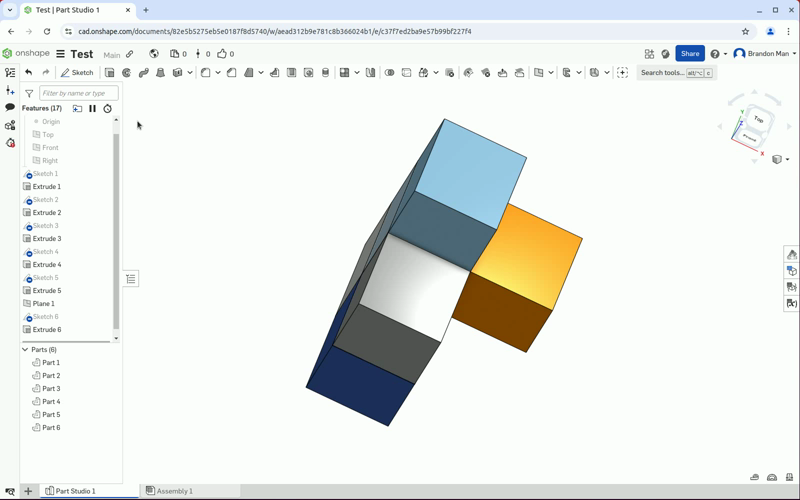
key(up, 2)
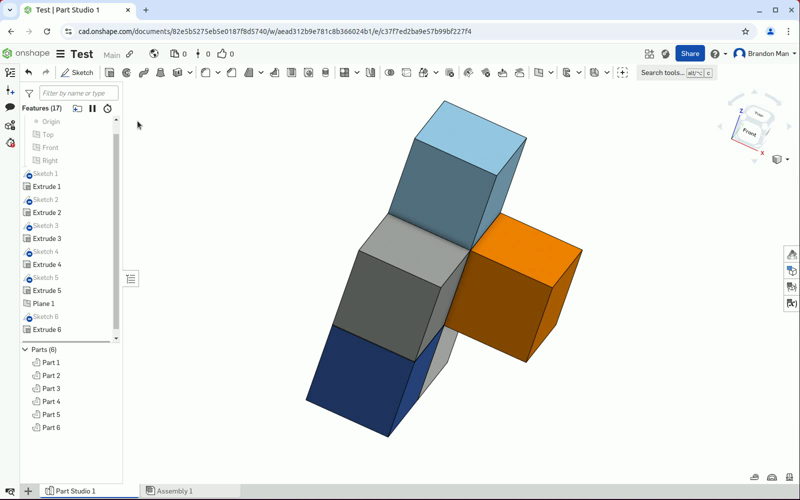
key(left, 2)
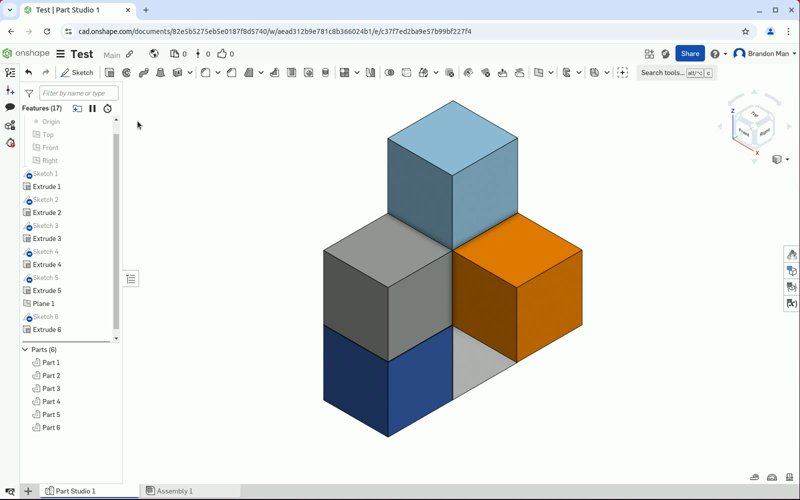
mouse_move(69, 176)
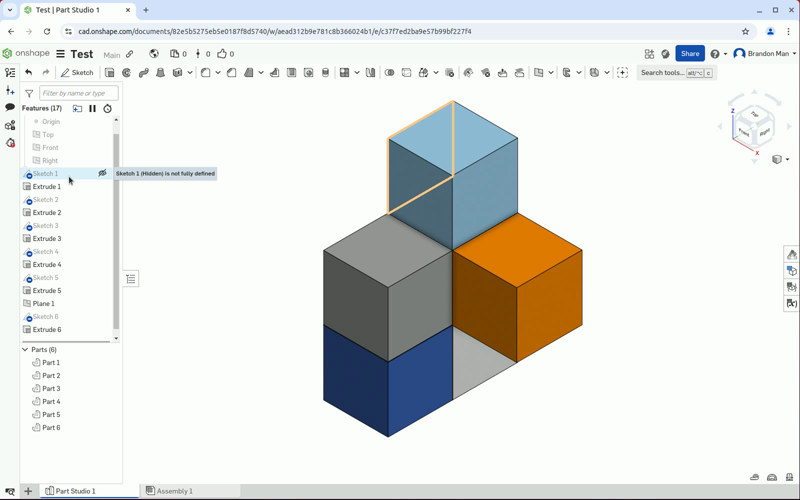
click(69, 176)